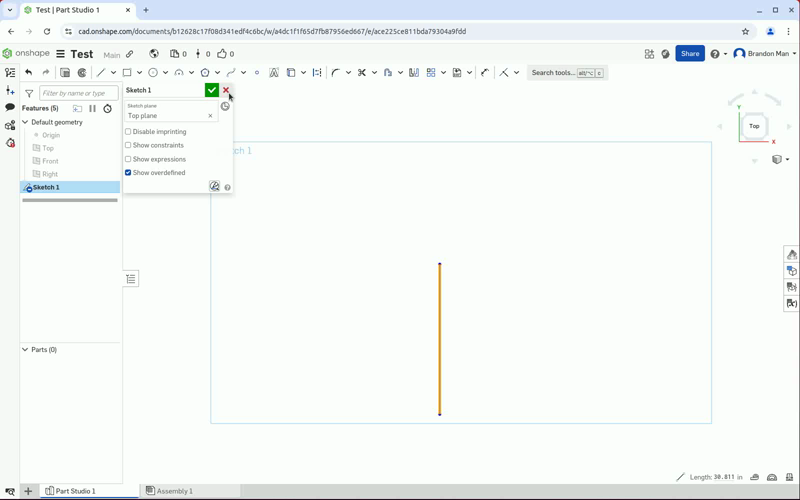
key(shift+h)
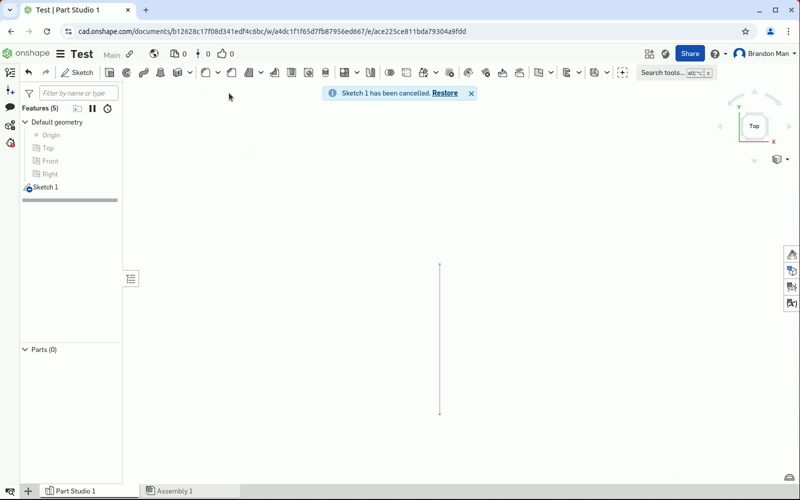
key(shift+s)
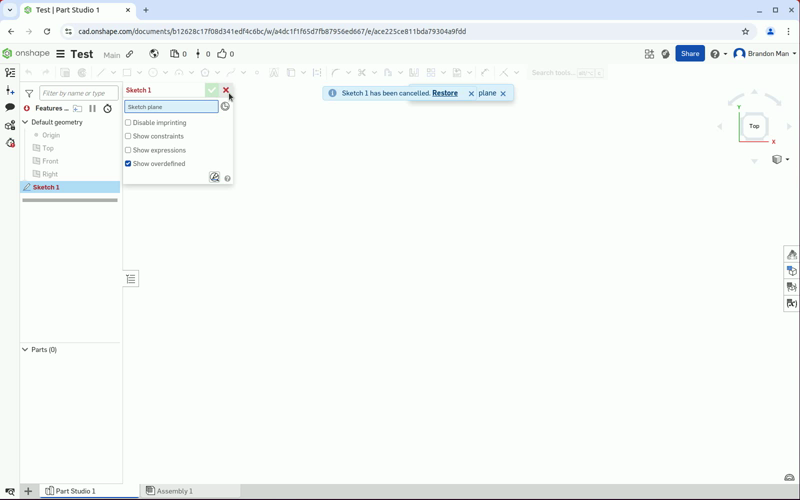
mouse_move(73, 150)
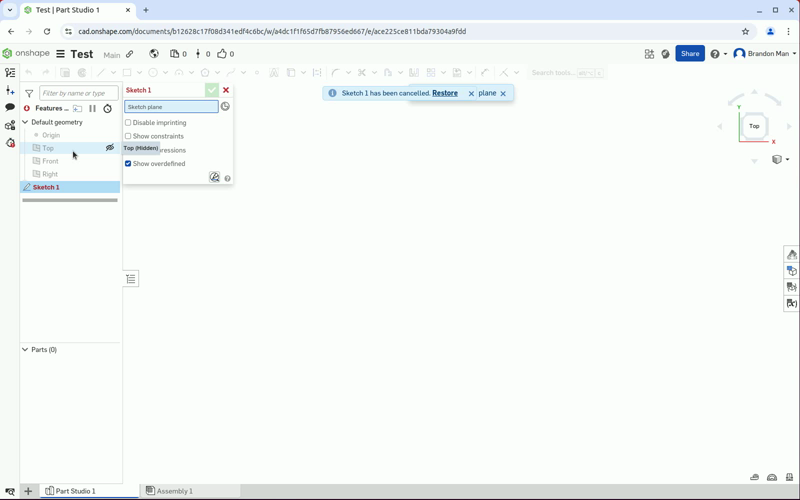
click(73, 150)
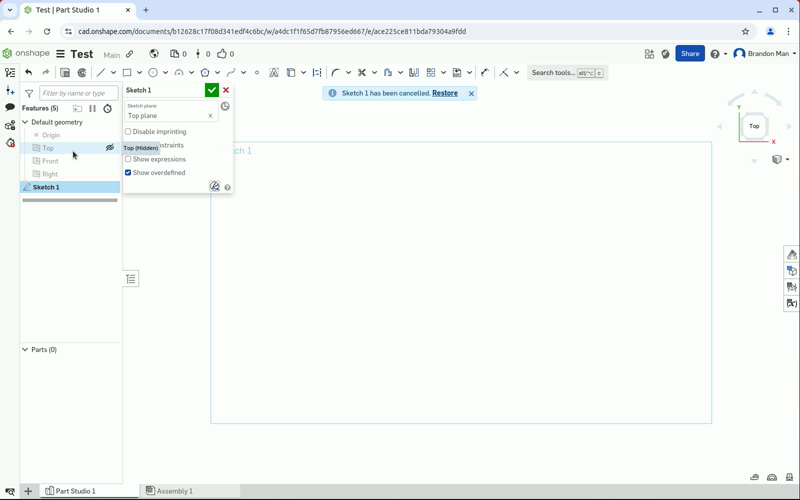
mouse_move(73, 352)
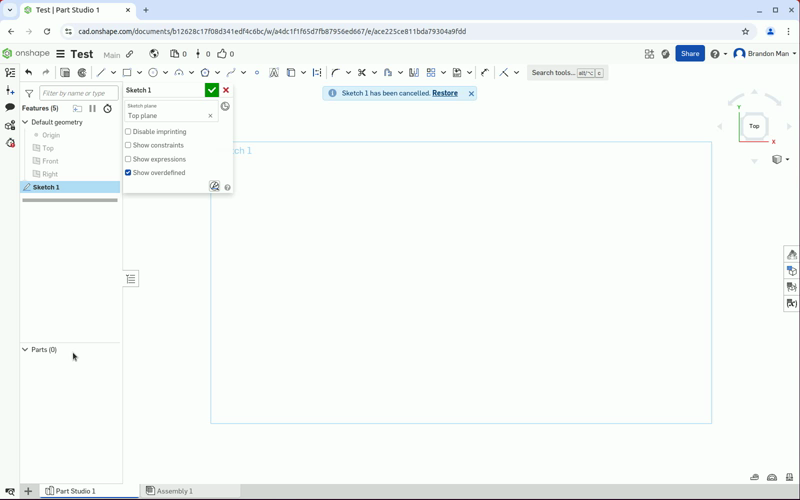
key(y)
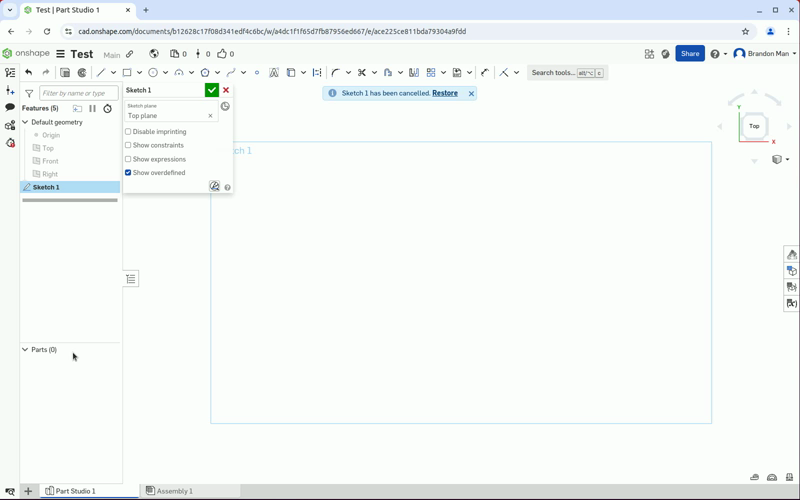
key(l)
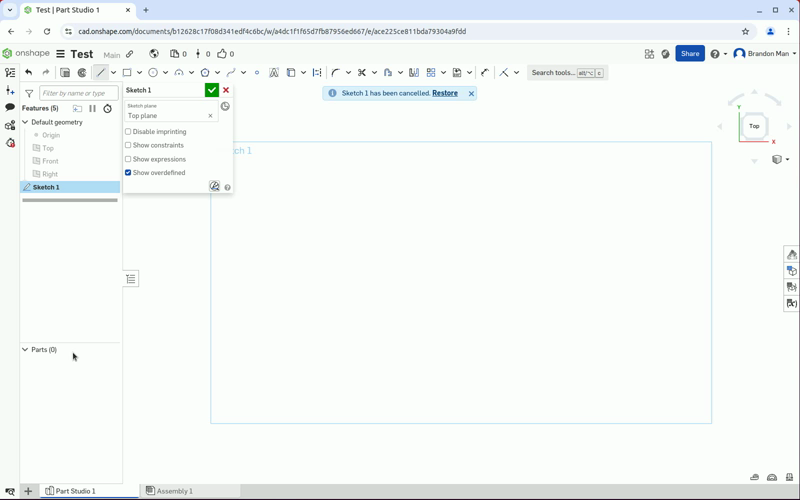
key_down(shift)
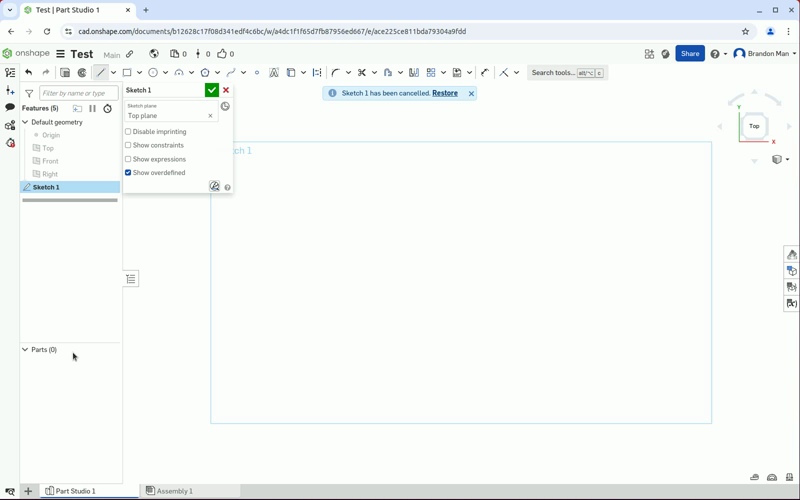
mouse_move(371, 347)
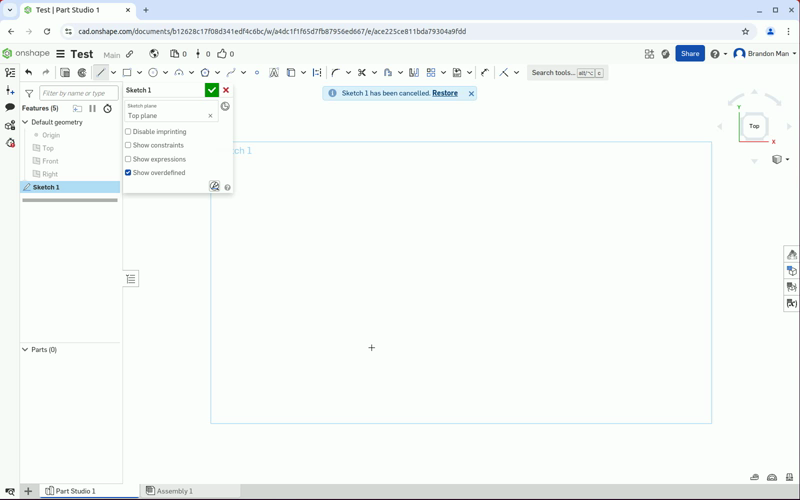
click(371, 347)
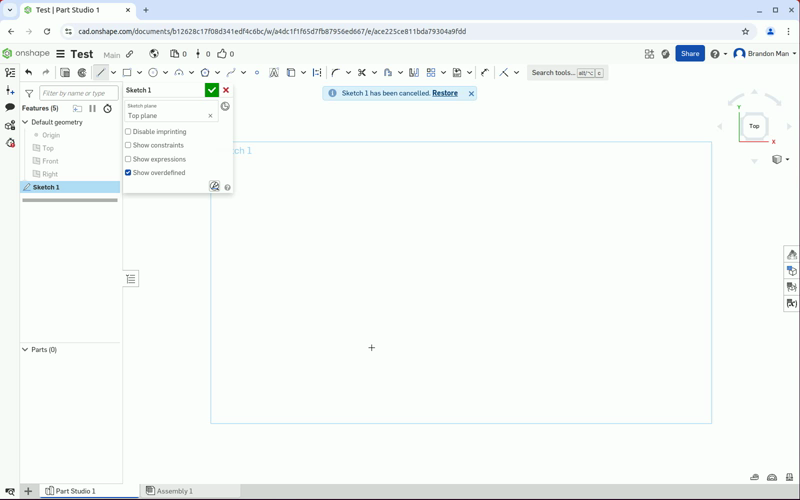
key_up(shift)
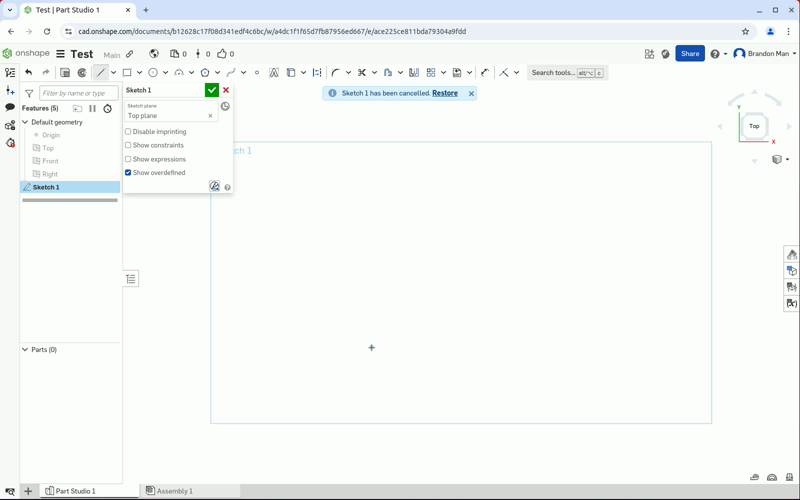
key_down(shift)
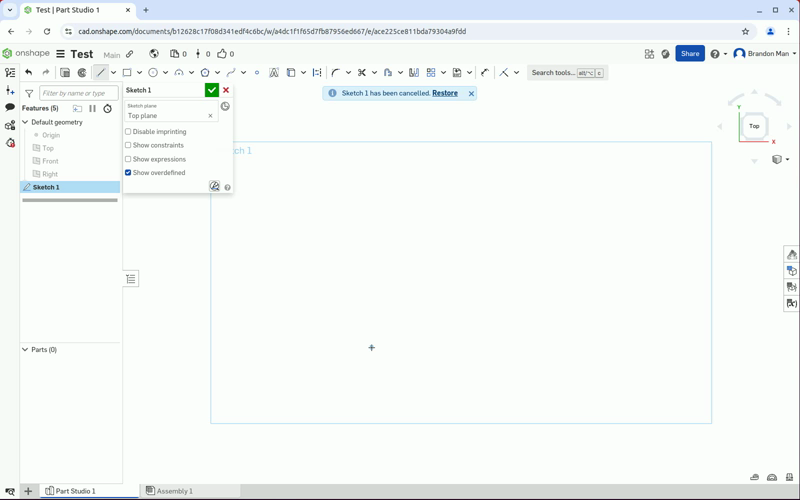
mouse_move(531, 347)
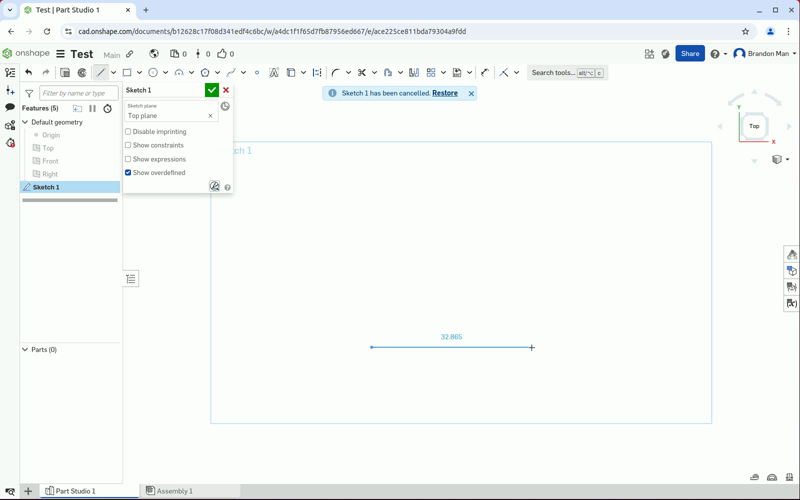
click(531, 347)
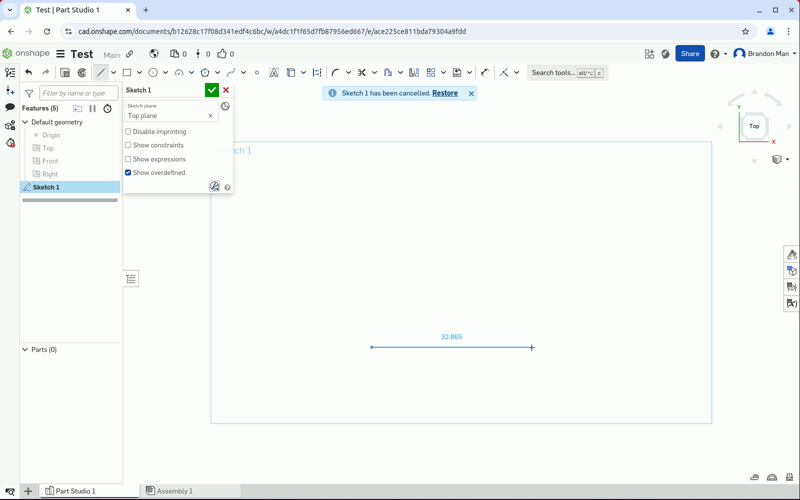
key_up(shift)
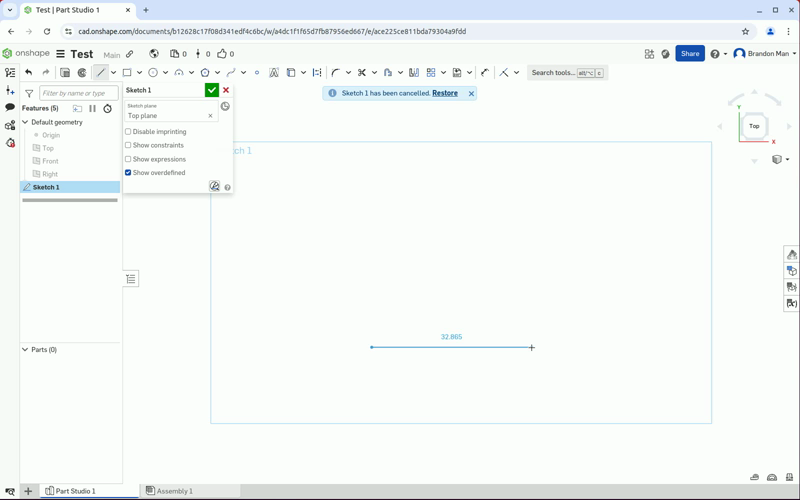
key_down(shift)
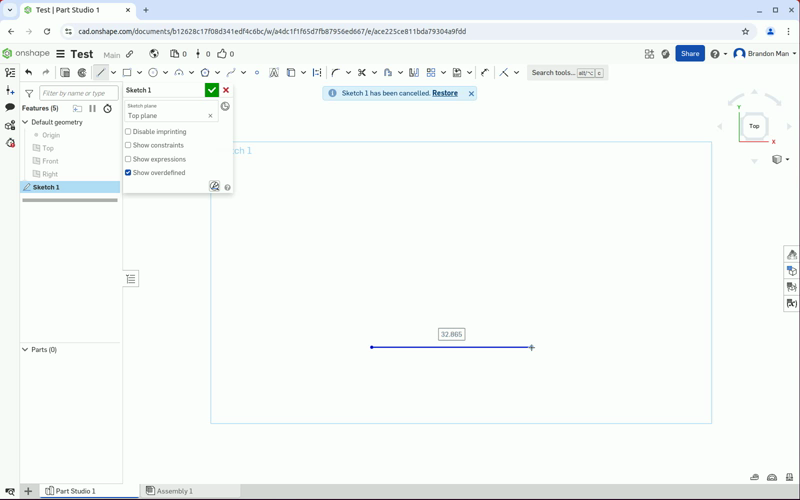
mouse_move(531, 219)
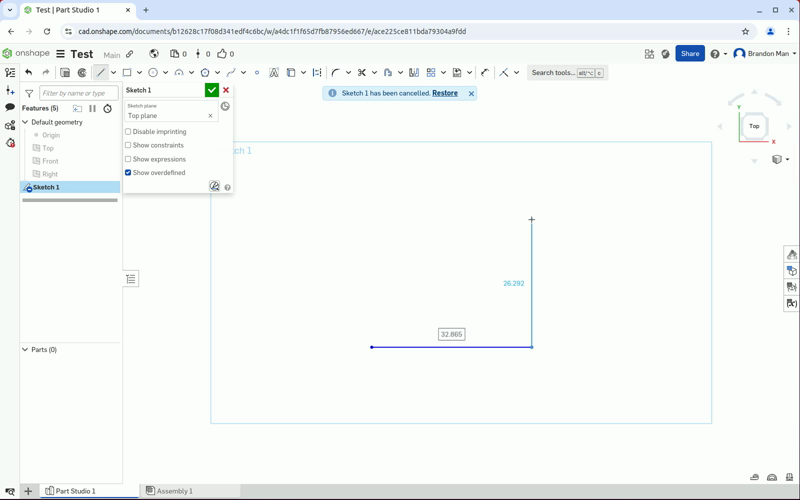
click(531, 219)
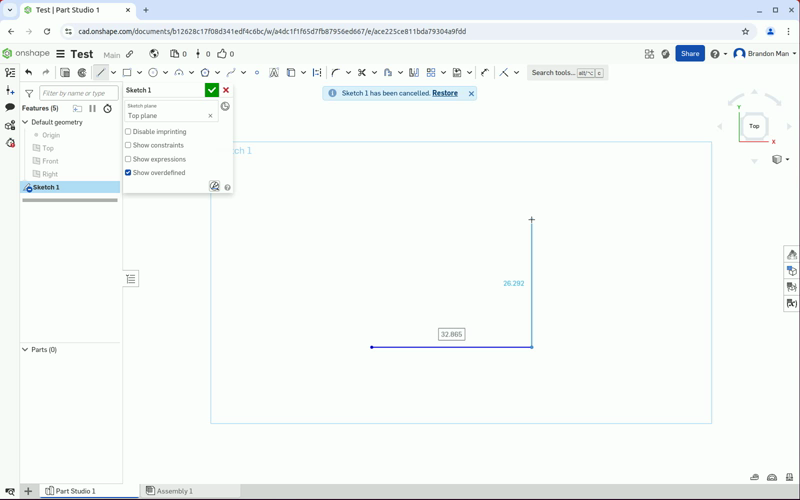
key_up(shift)
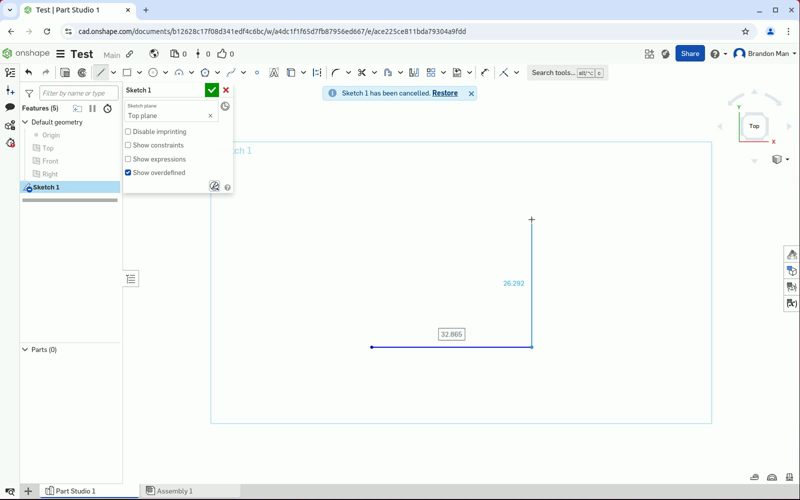
key_down(shift)
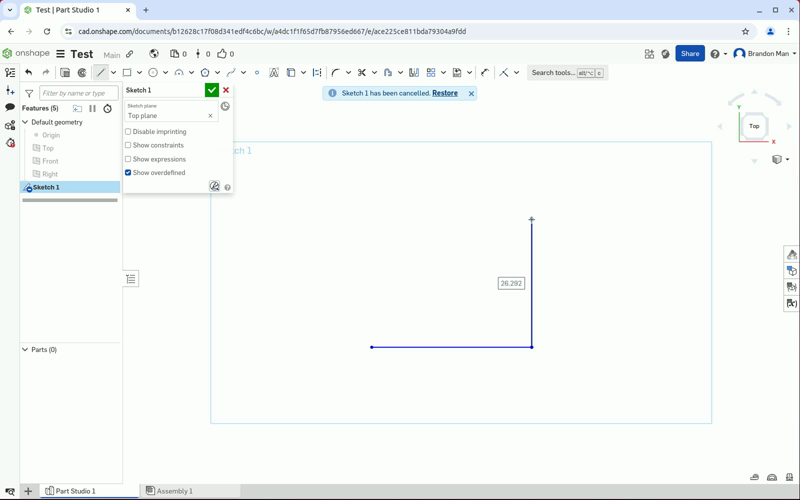
mouse_move(371, 219)
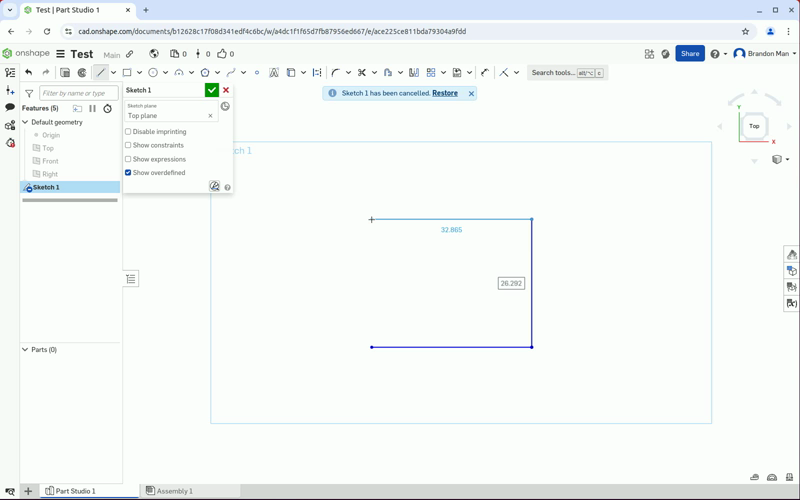
click(371, 219)
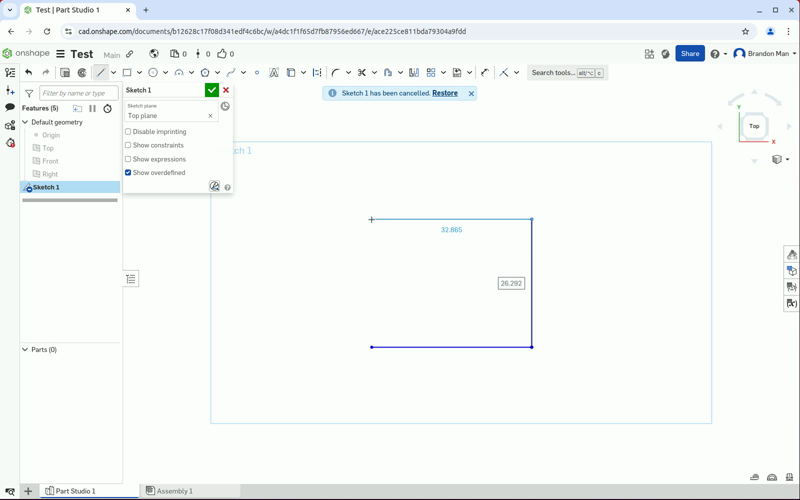
key_up(shift)
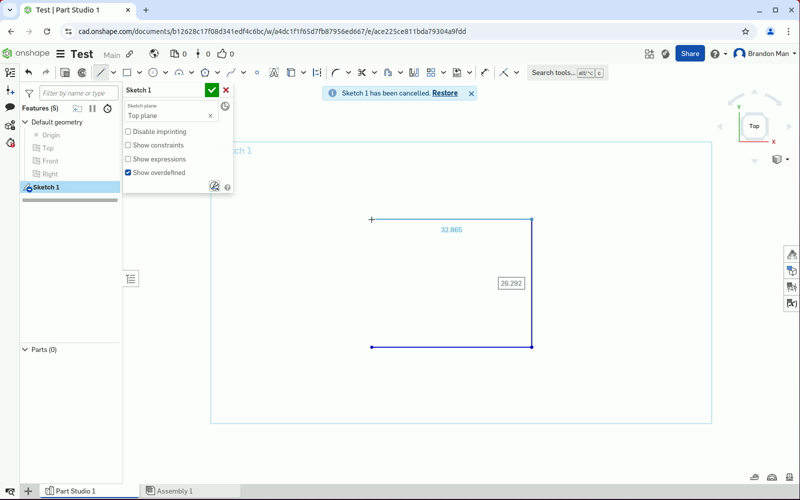
key_down(shift)
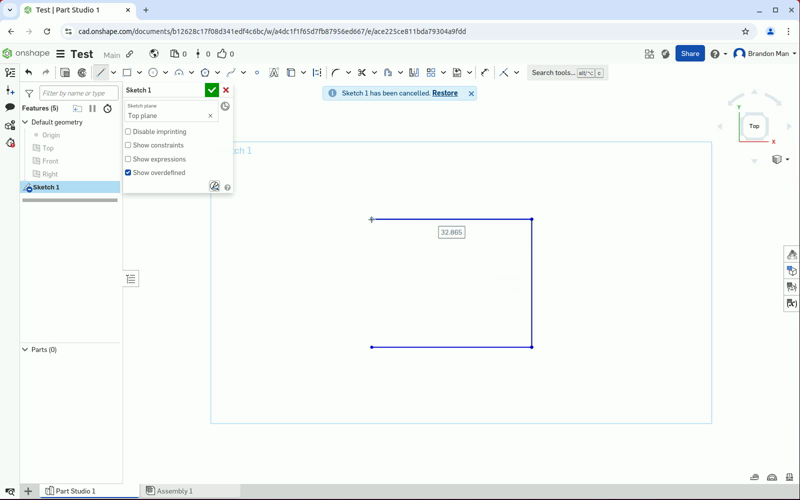
mouse_move(371, 347)
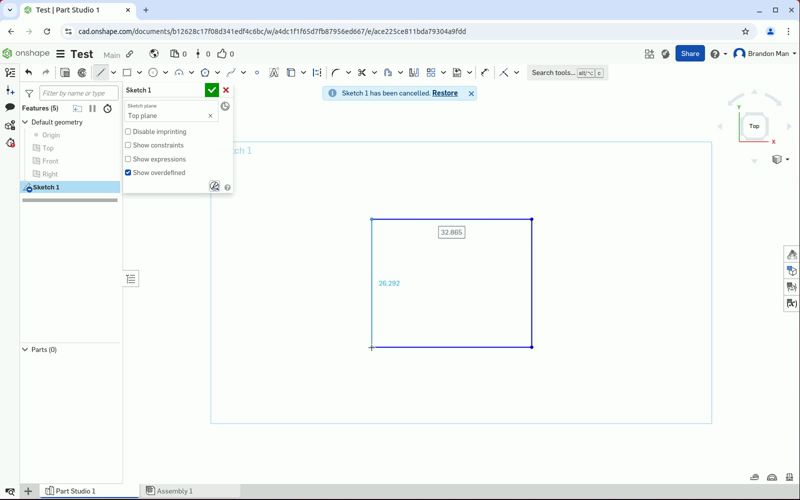
key_up(shift)
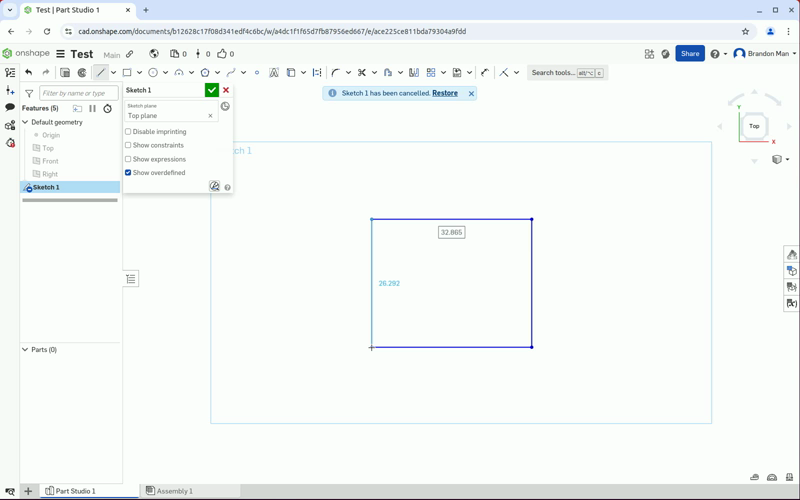
click(371, 347)
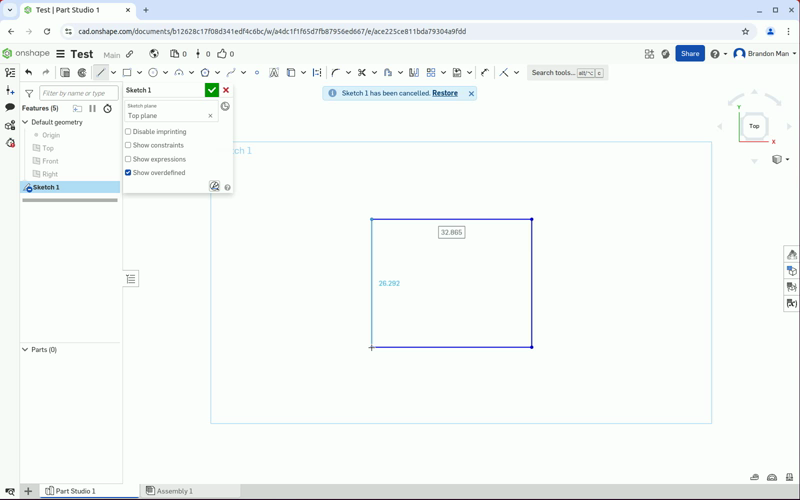
key(esc)
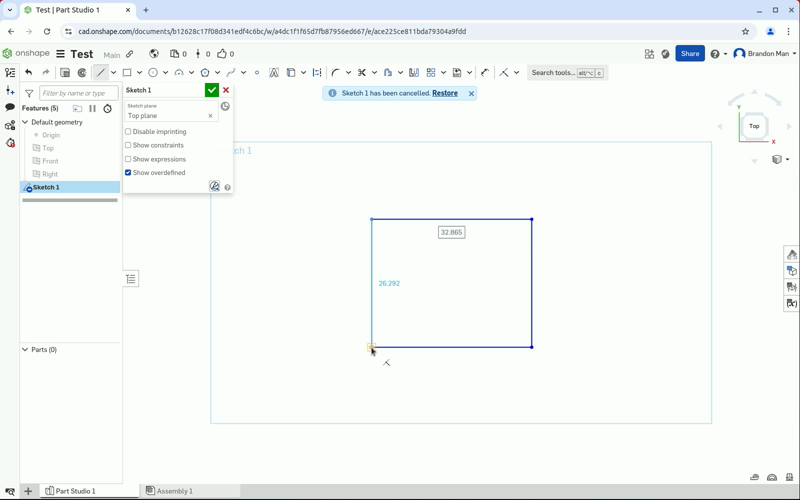
mouse_move(425, 245)
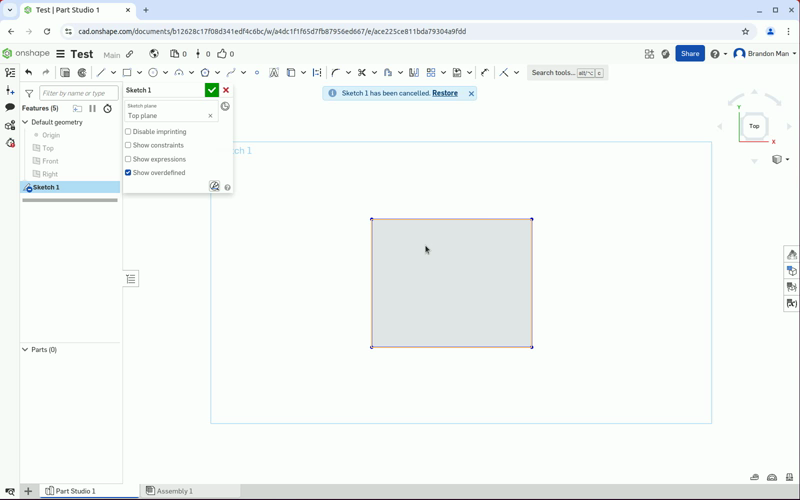
click(425, 245)
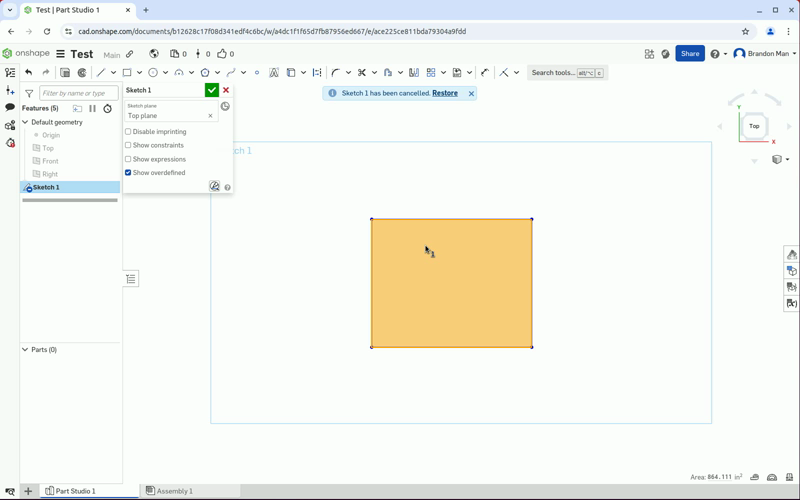
mouse_move(73, 352)
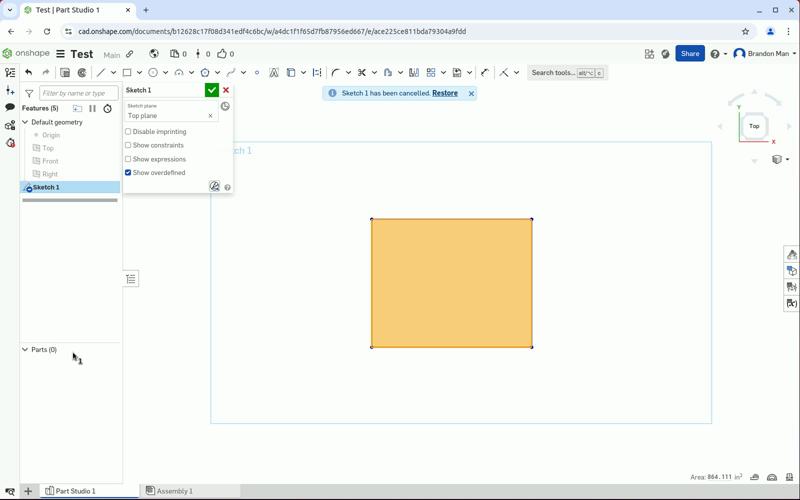
key(shift+y)
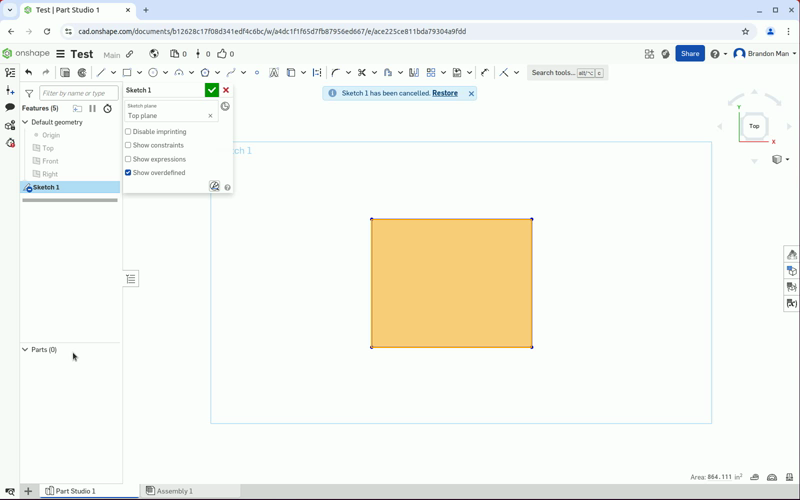
key(shift+e)
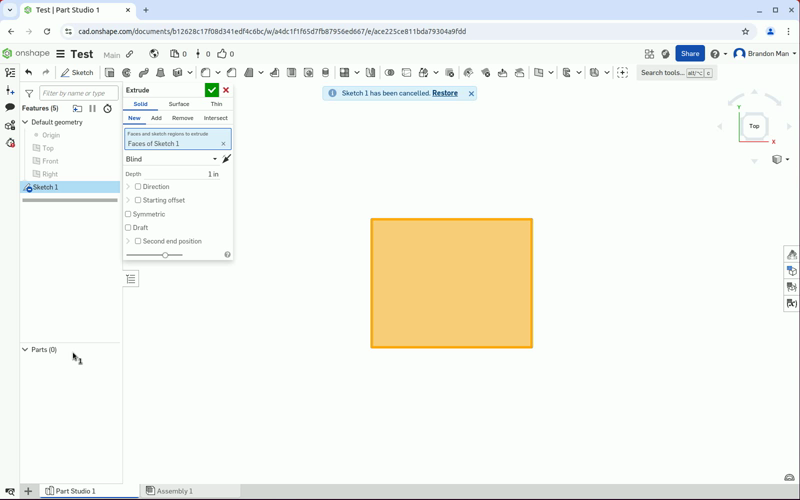
mouse_move(143, 106)
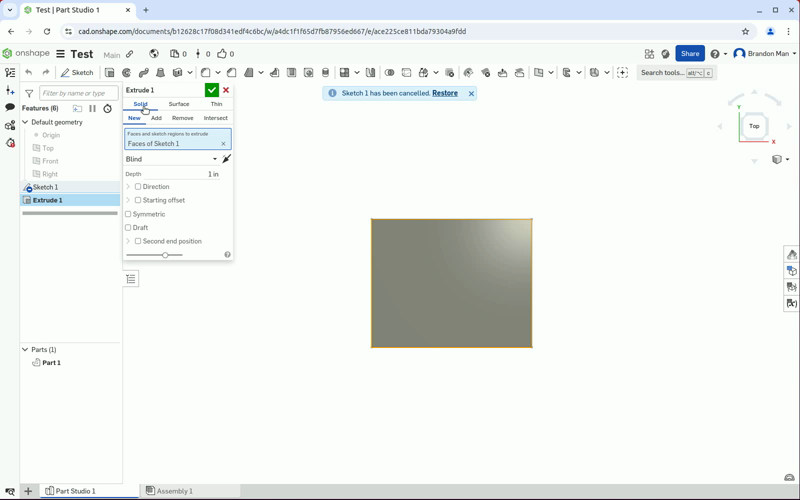
click(143, 106)
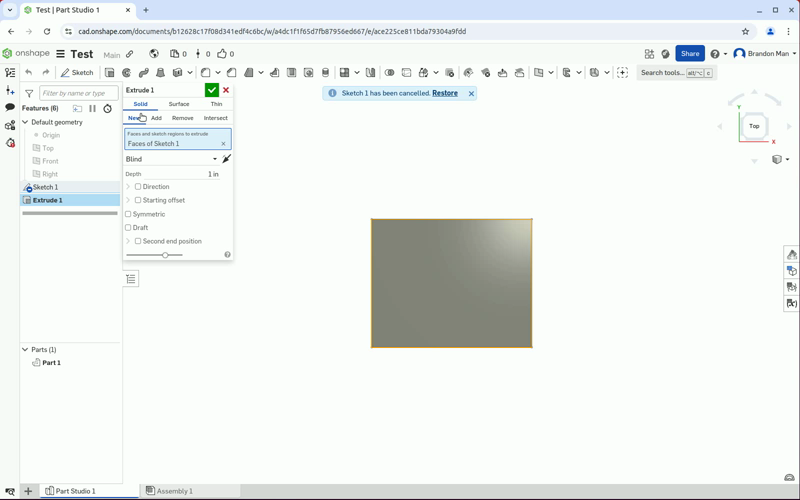
mouse_move(137, 120)
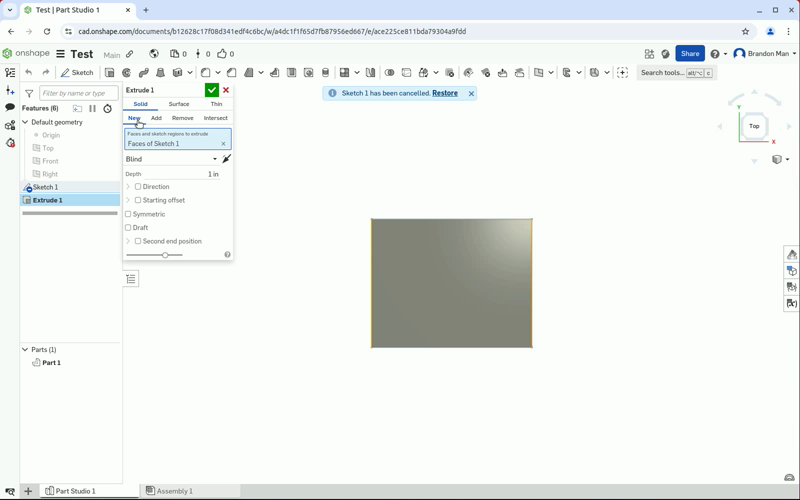
click(137, 120)
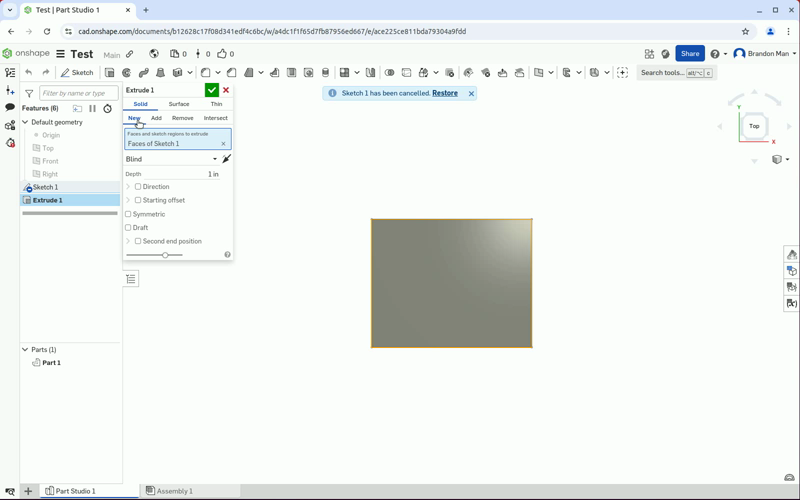
key(tab, 4)
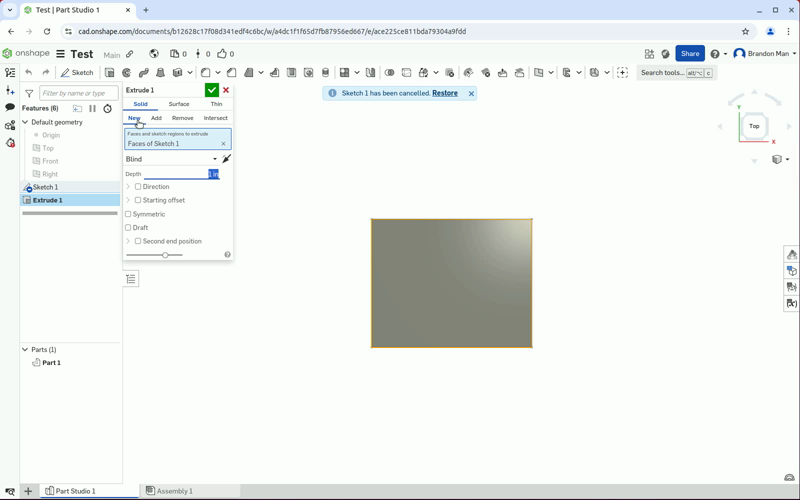
text(0.481)
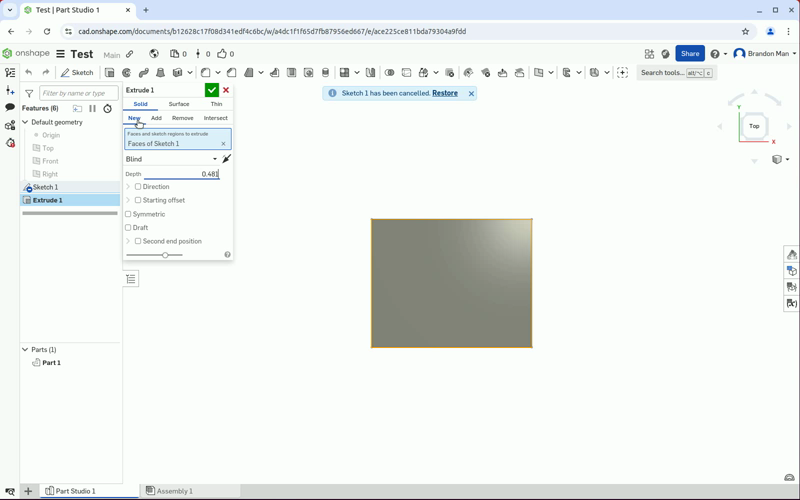
key(enter)
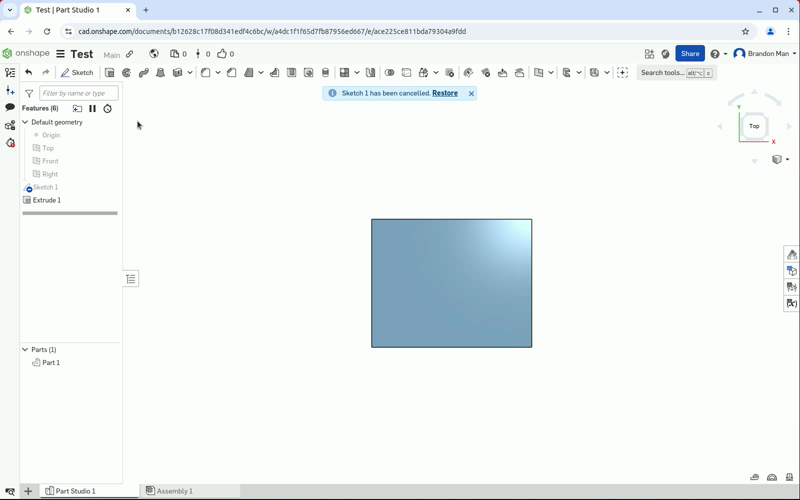
key(shift+h)
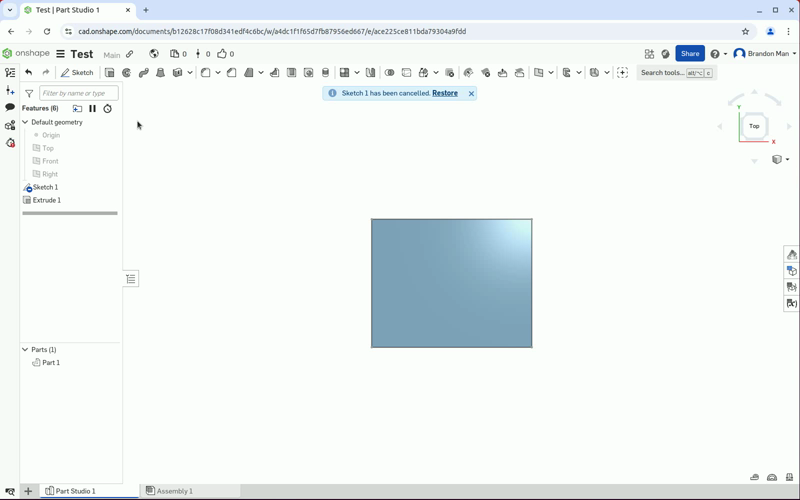
key(shift+h)
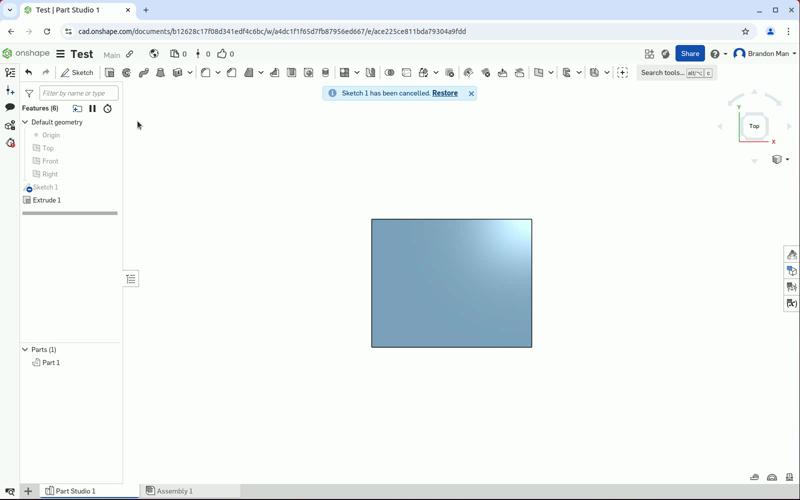
mouse_move(73, 189)
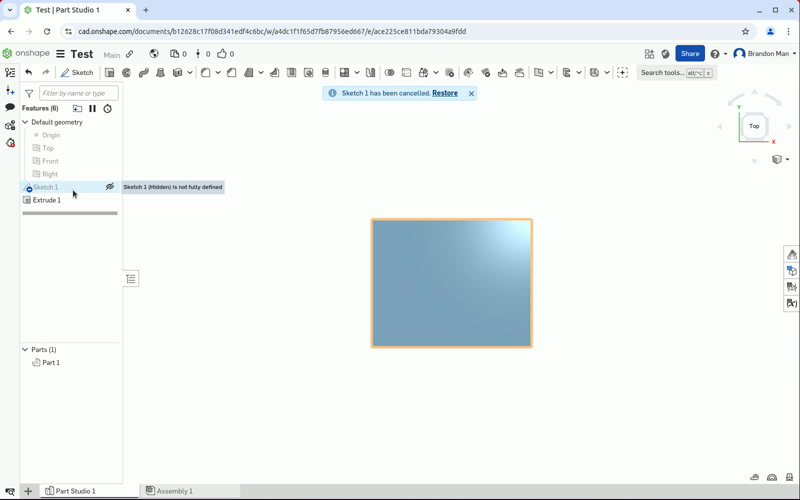
click(73, 189)
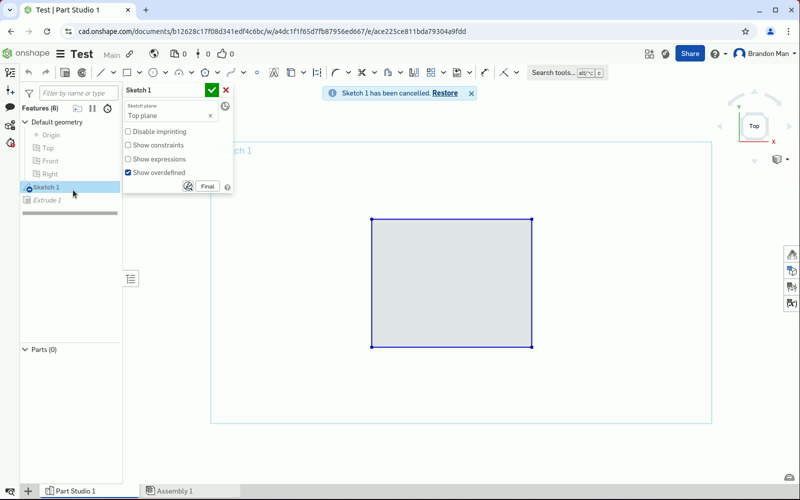
mouse_move(229, 92)
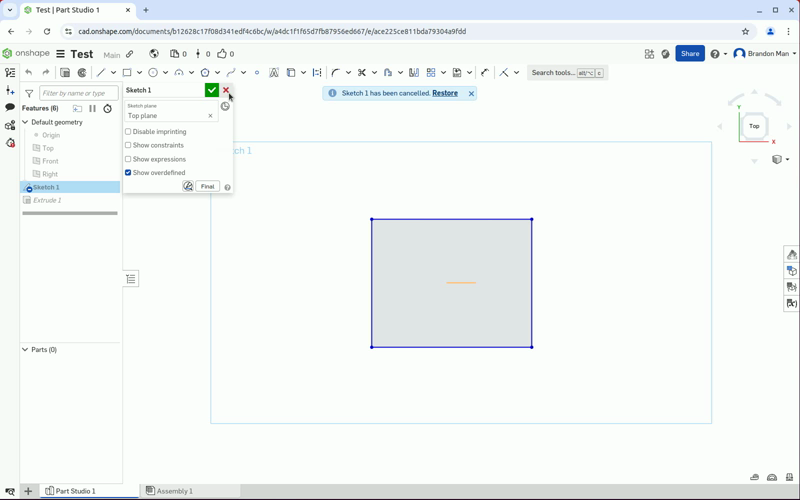
click(229, 92)
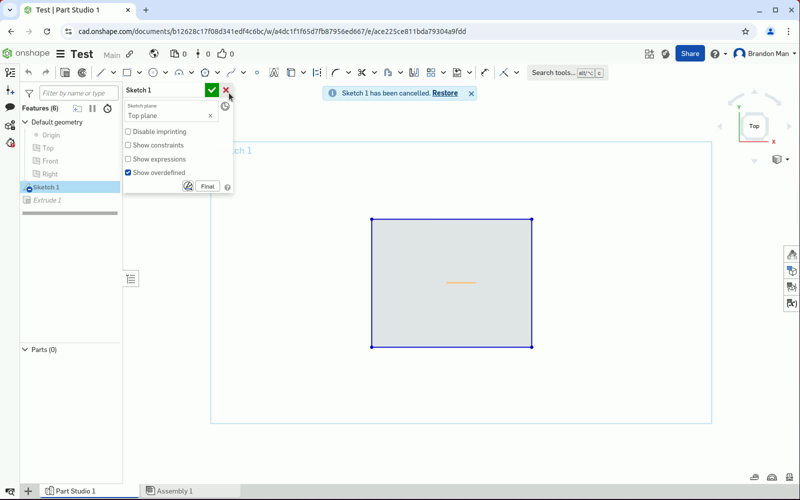
key(shift+s)
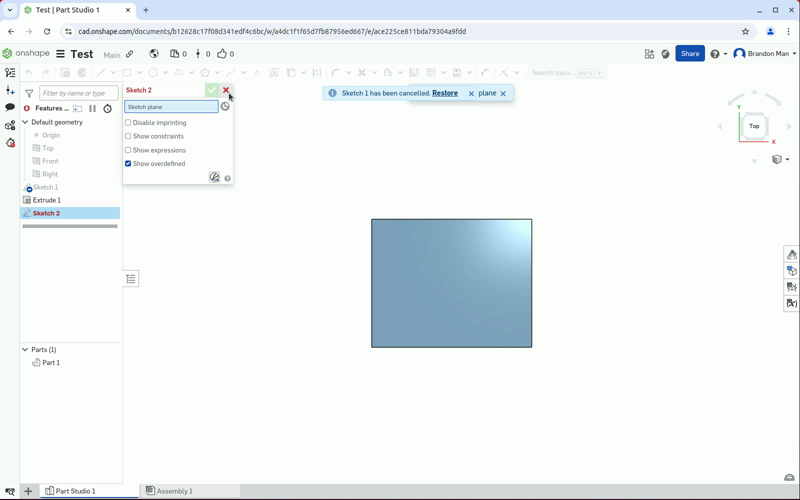
mouse_move(73, 150)
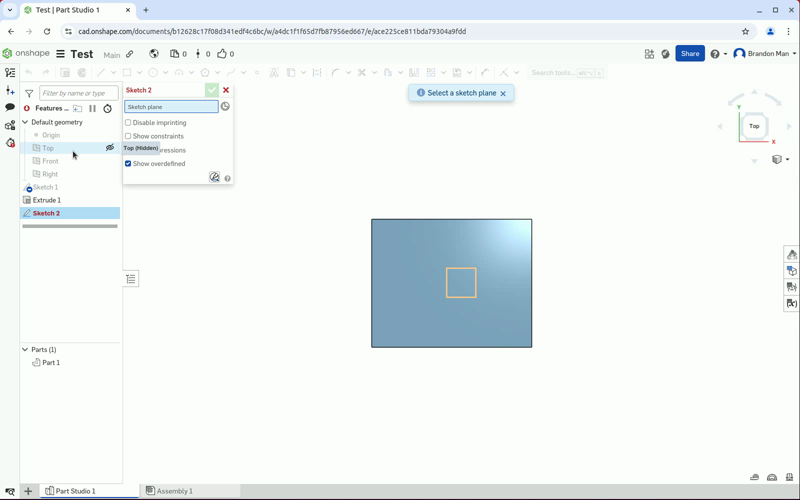
click(73, 150)
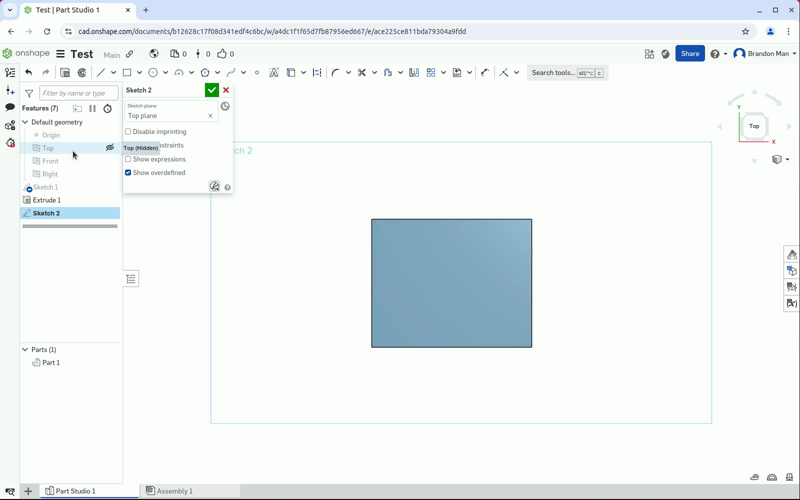
mouse_move(73, 352)
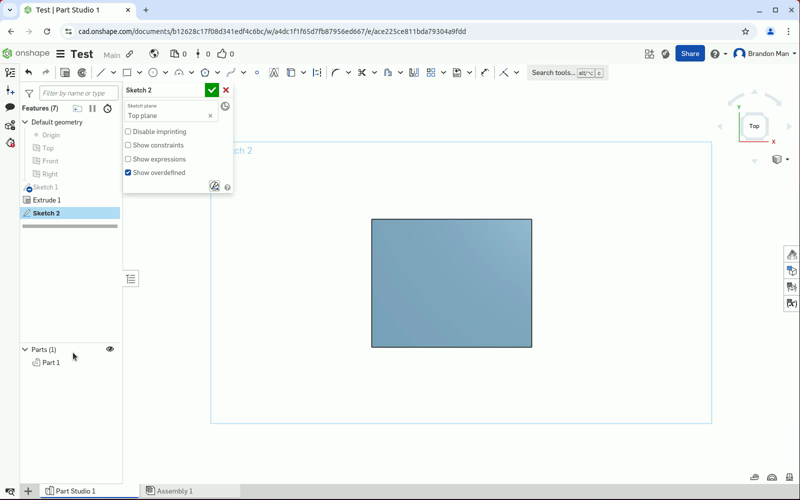
key(y)
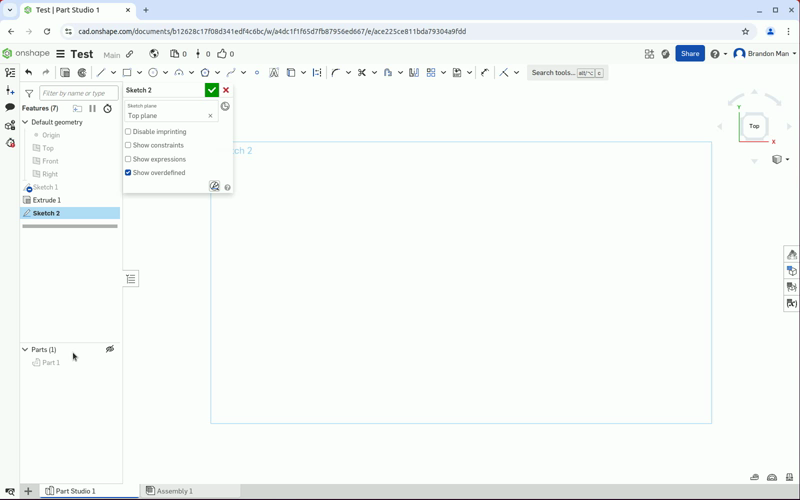
key(l)
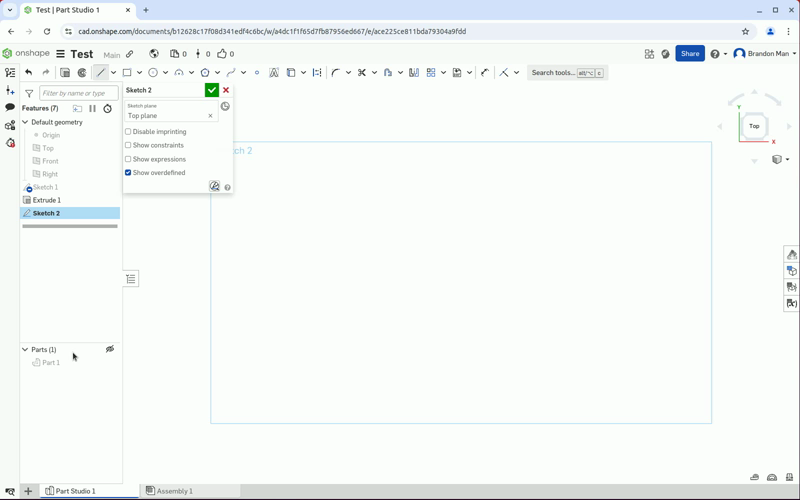
key_down(shift)
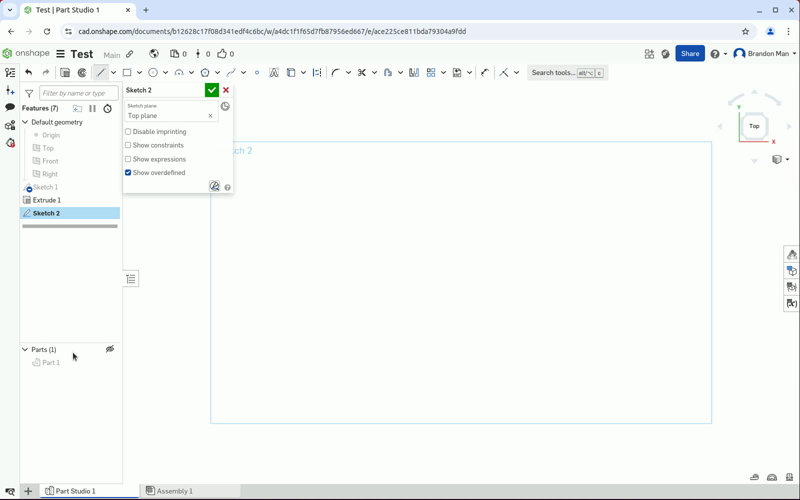
mouse_move(377, 342)
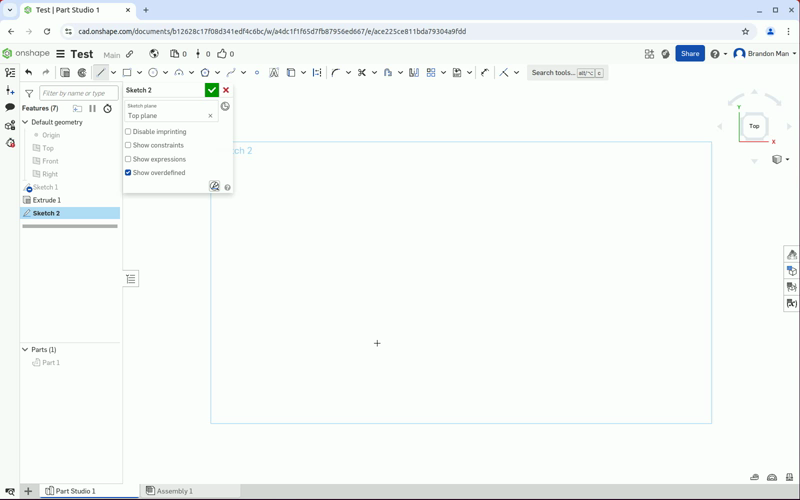
click(377, 342)
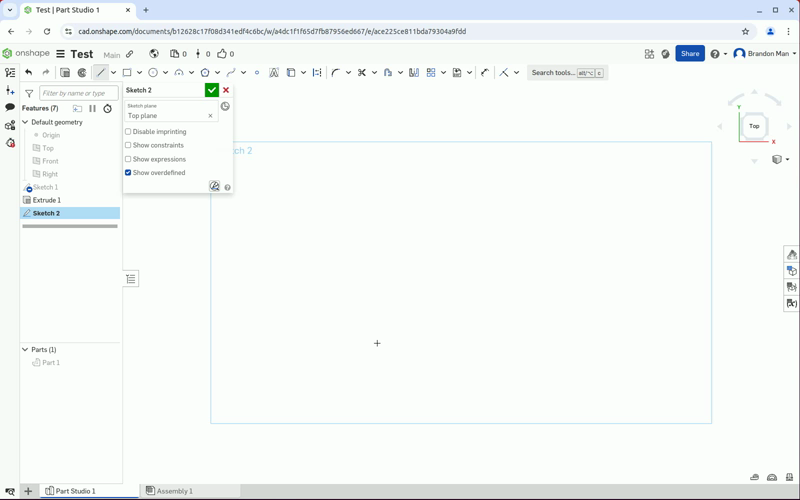
key_up(shift)
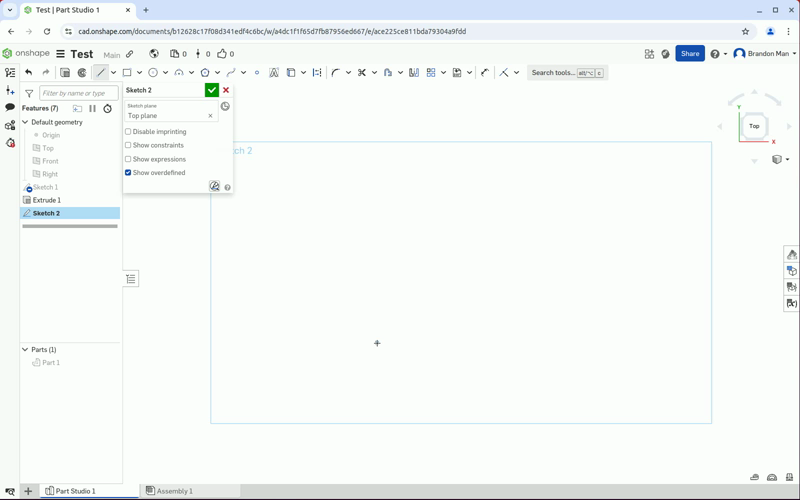
key_down(shift)
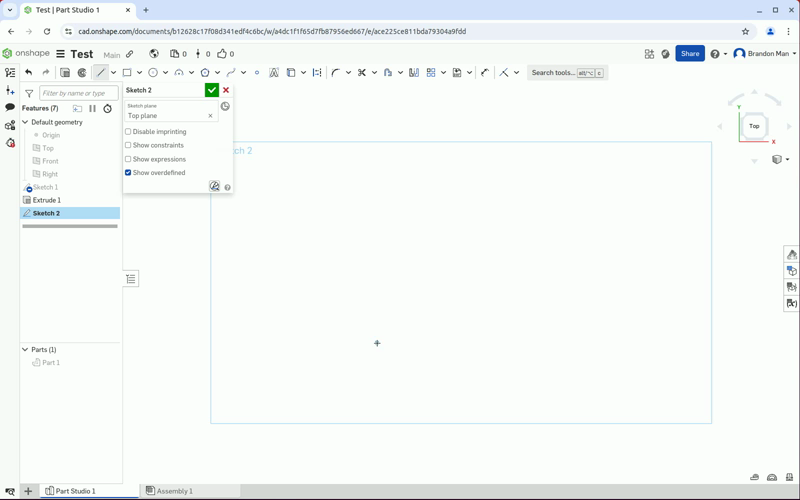
mouse_move(407, 342)
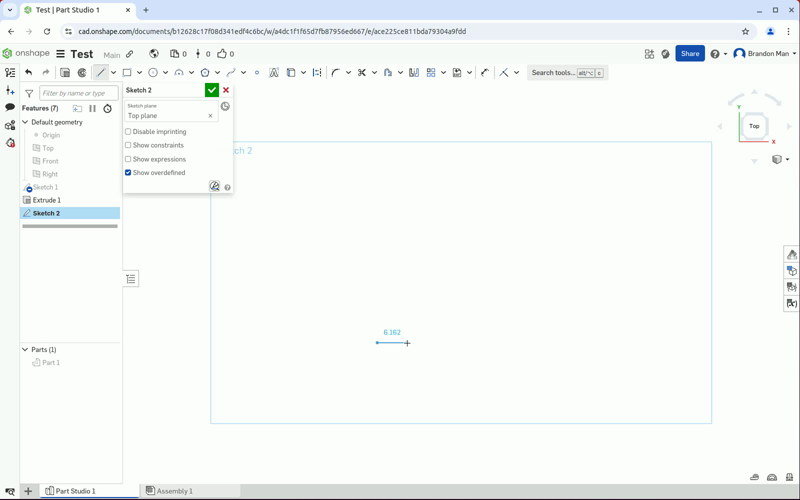
mouse_move(389, 342)
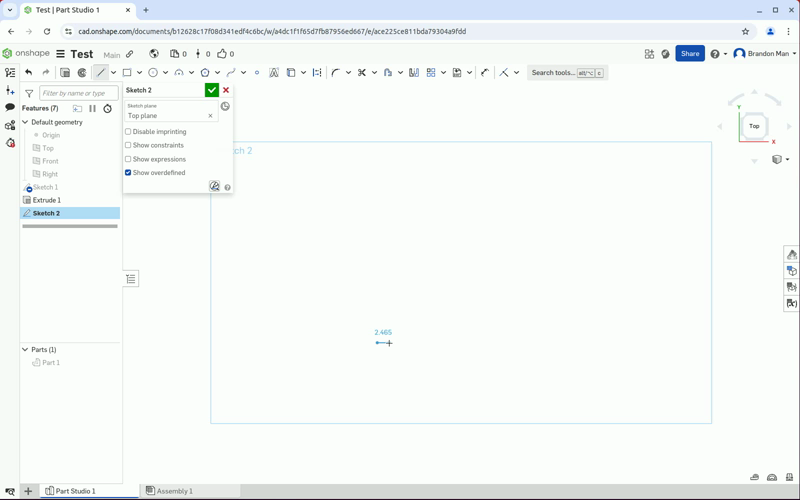
click(389, 342)
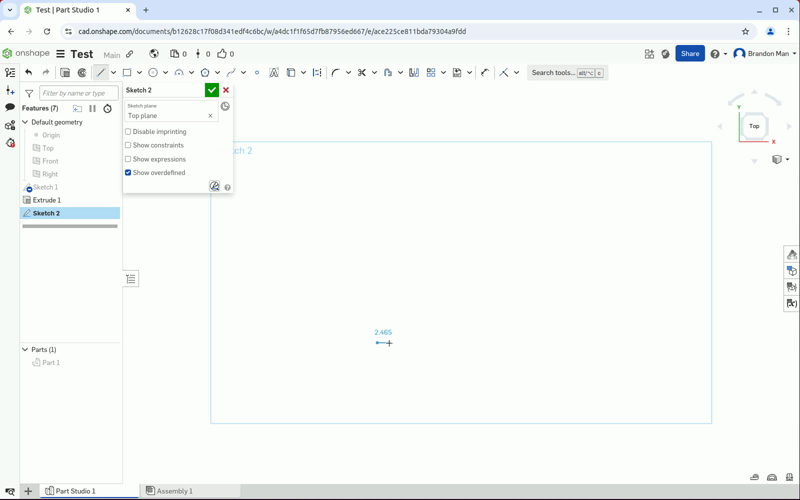
key_up(shift)
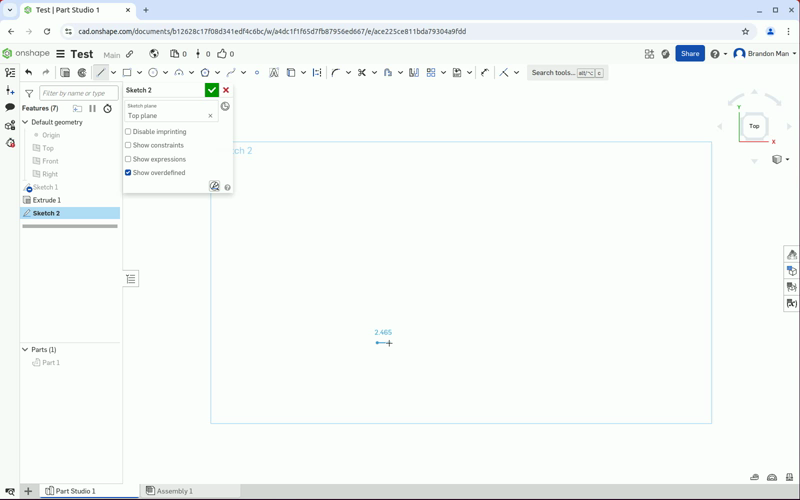
key_down(shift)
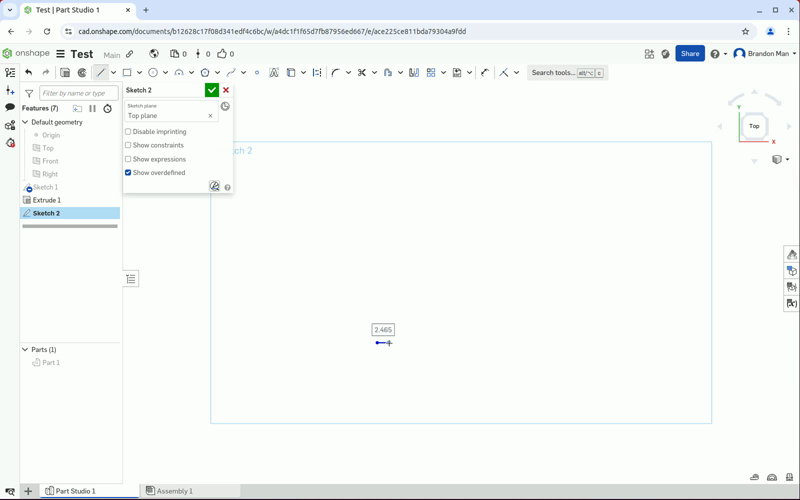
mouse_move(419, 342)
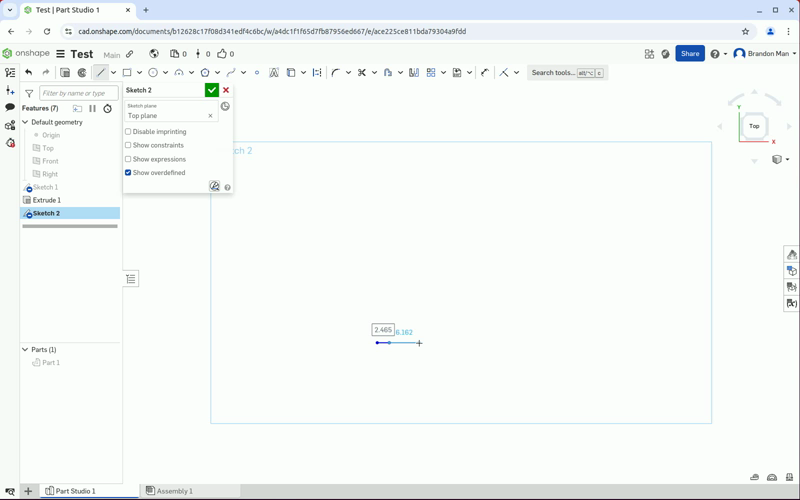
mouse_move(389, 330)
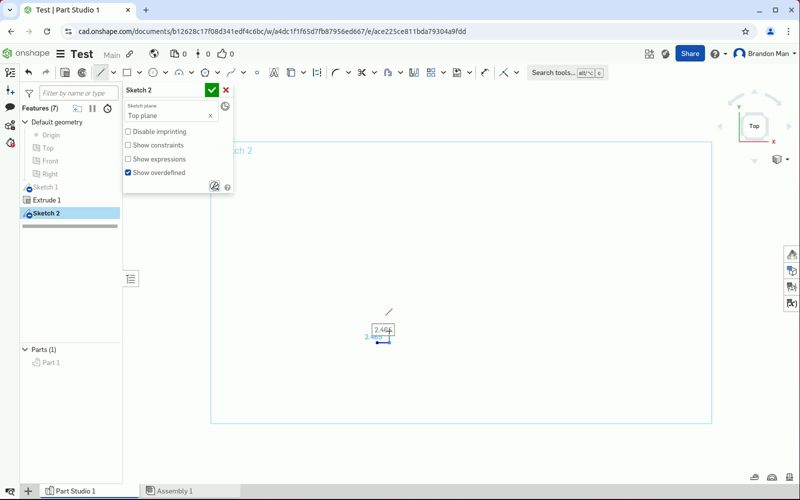
click(389, 330)
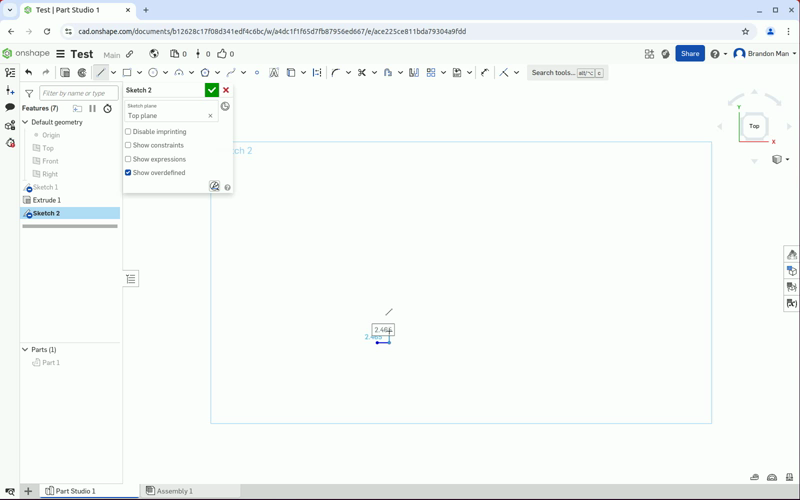
key_up(shift)
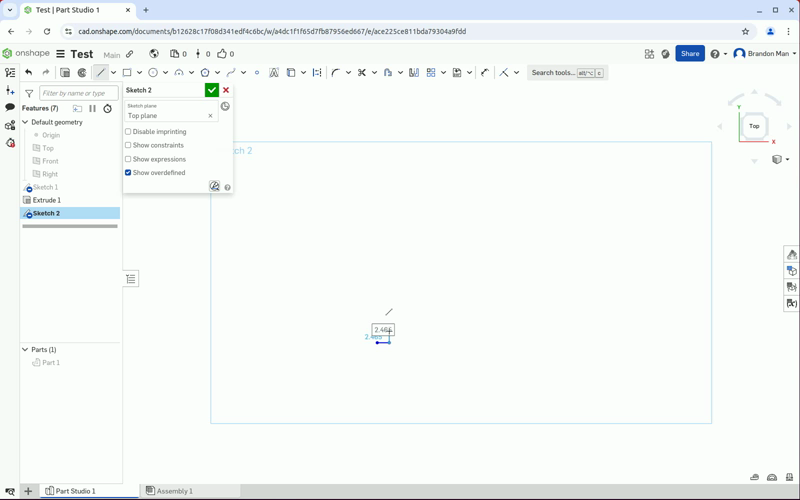
key_down(shift)
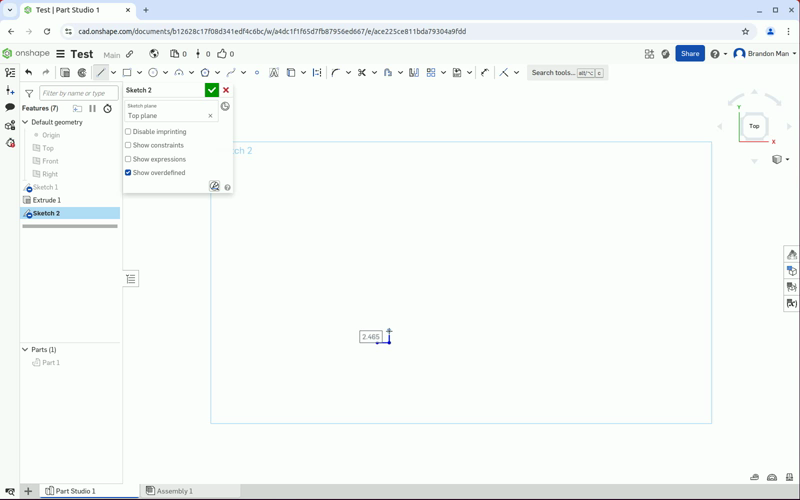
mouse_move(419, 330)
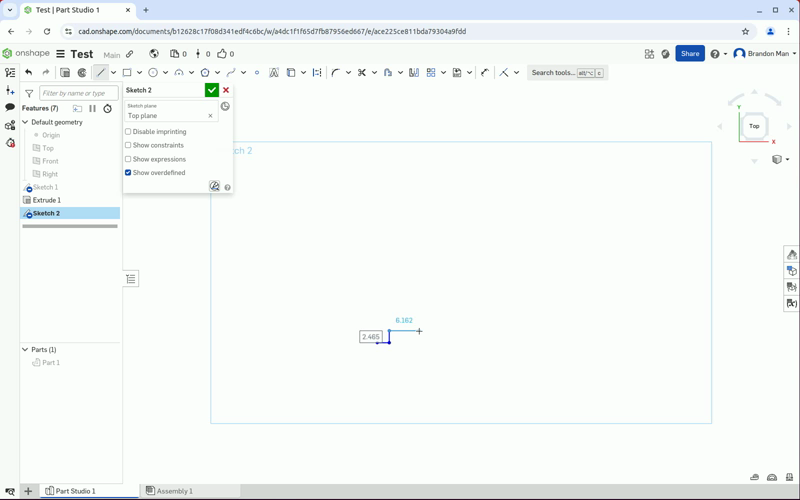
mouse_move(377, 330)
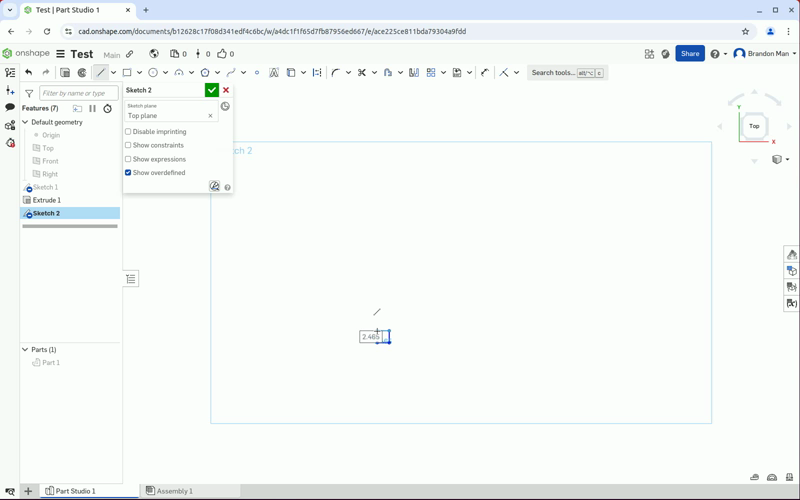
click(377, 330)
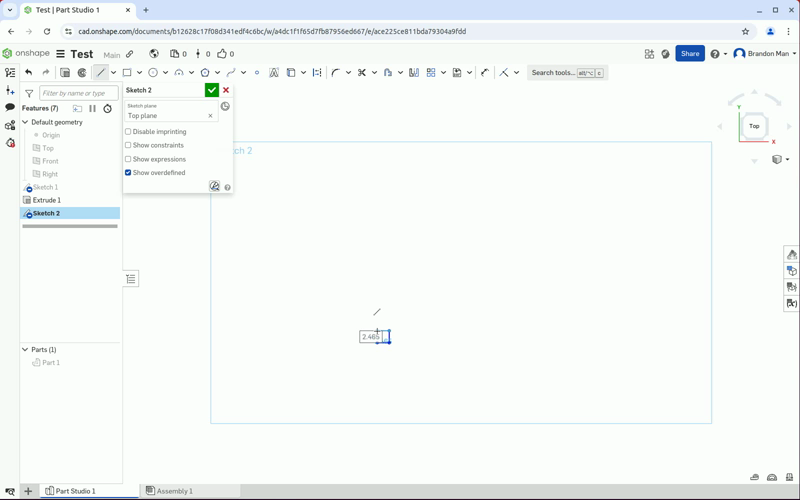
key_up(shift)
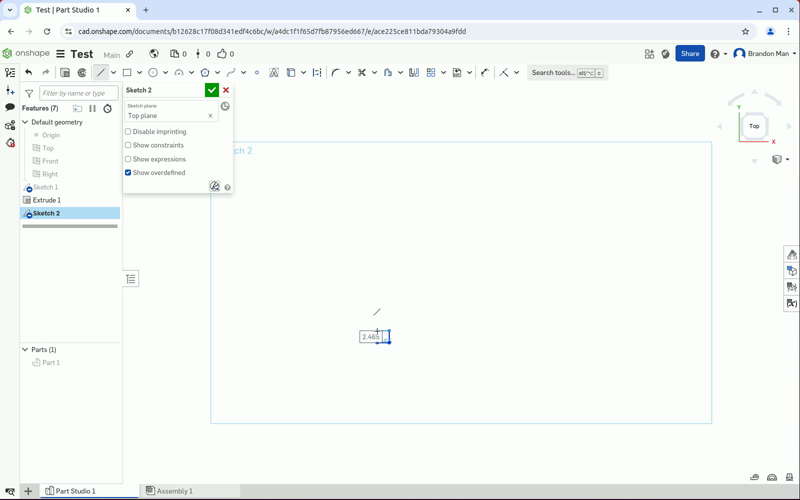
mouse_move(407, 330)
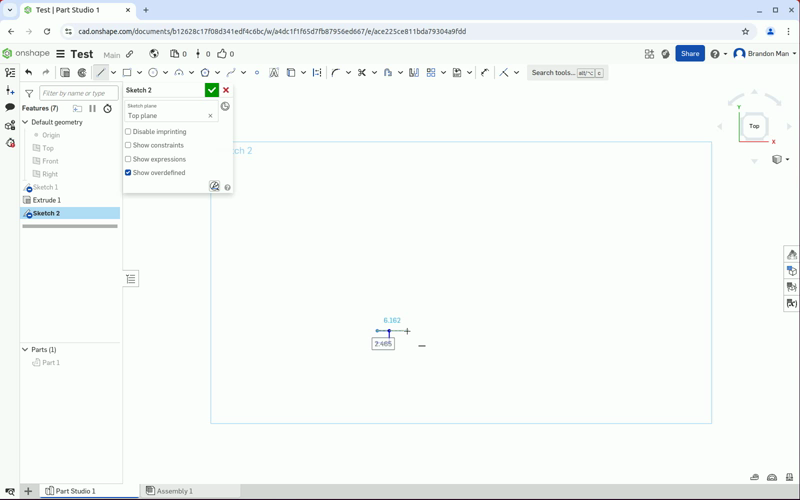
key_down(shift)
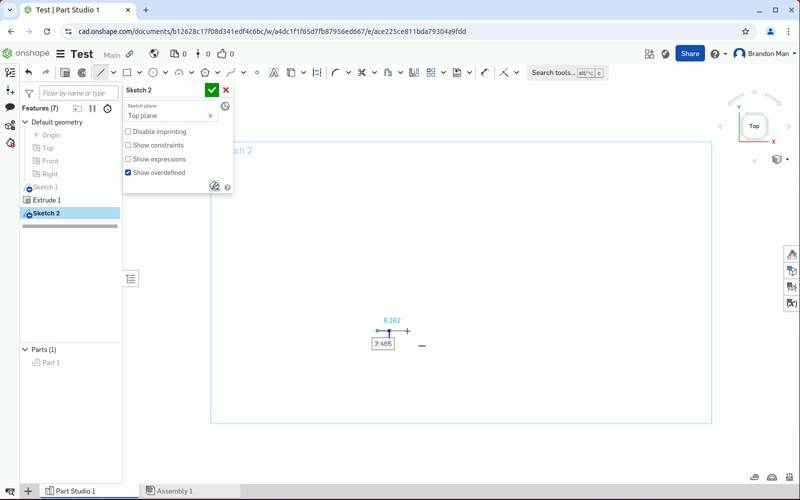
mouse_move(377, 342)
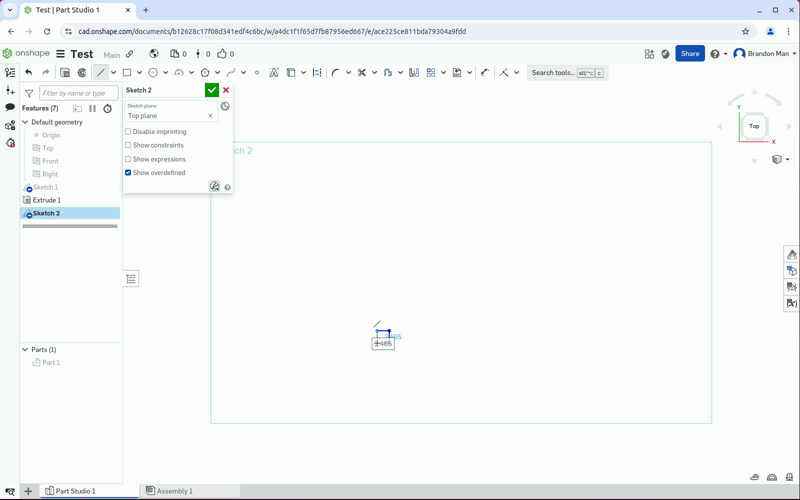
key_up(shift)
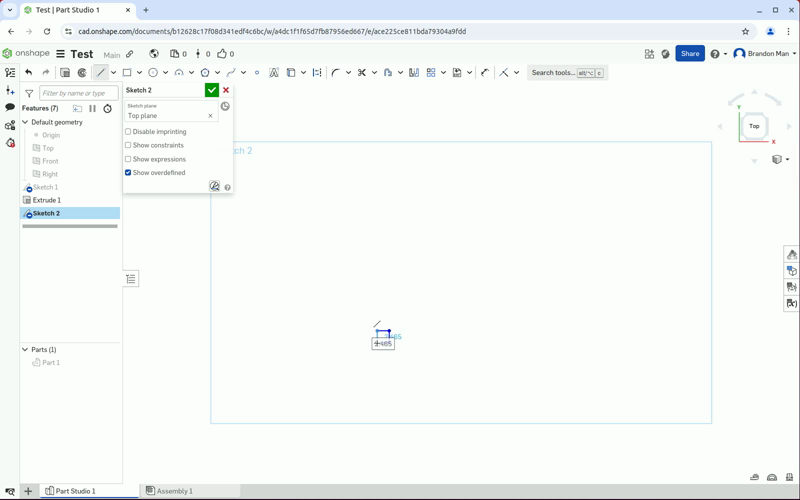
click(377, 342)
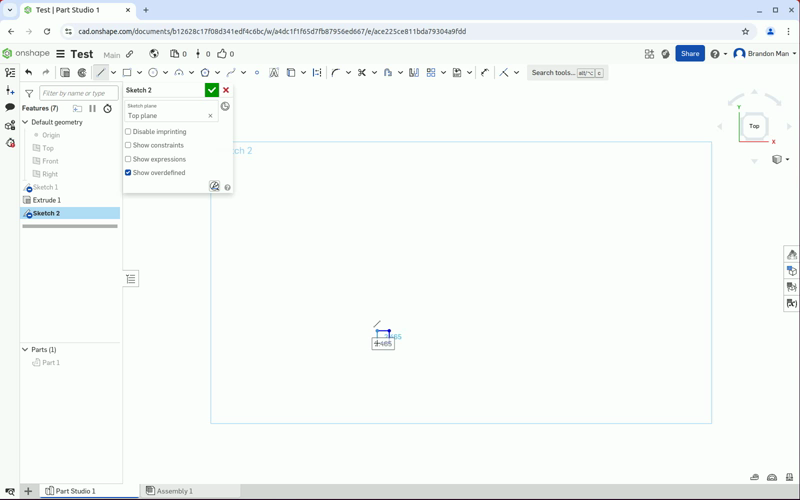
key(esc)
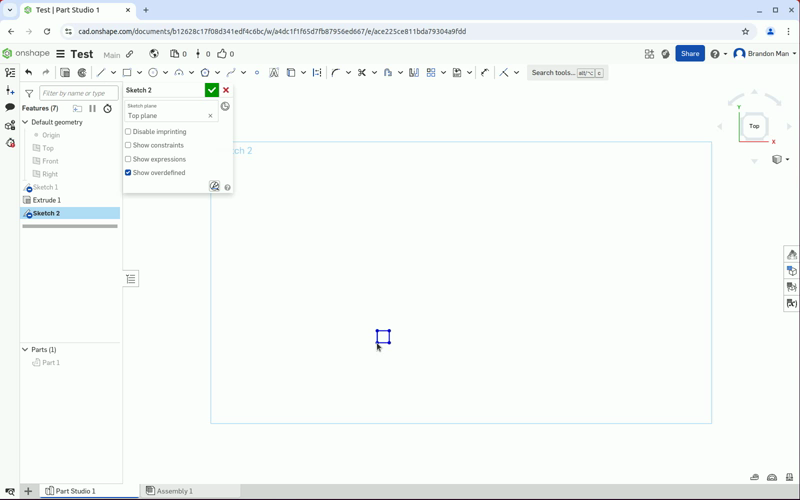
mouse_move(379, 331)
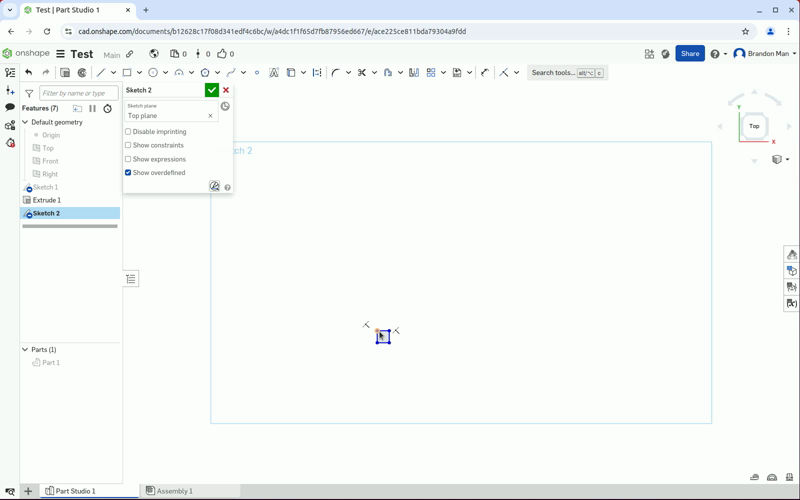
scroll(6)
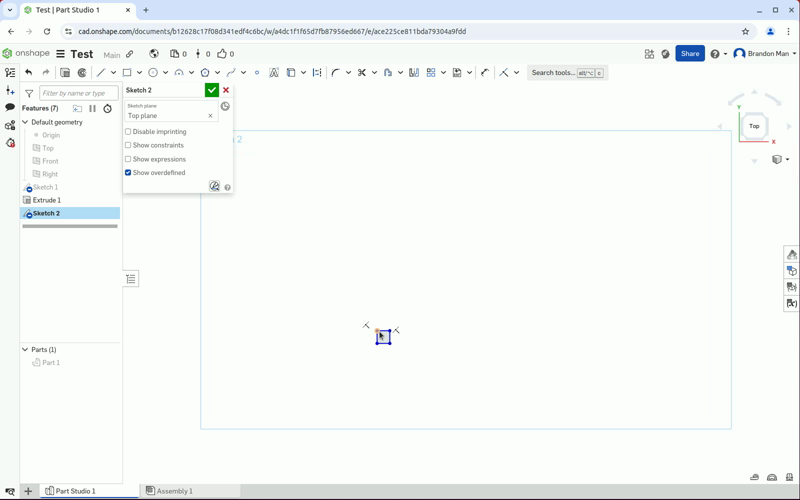
scroll(6)
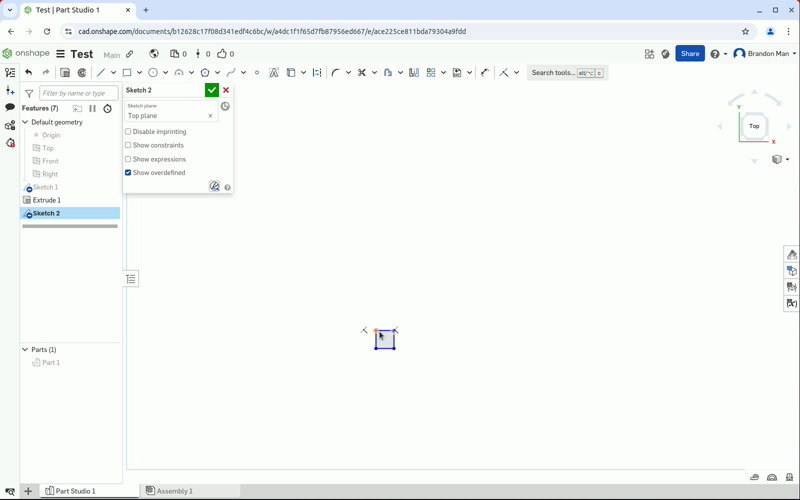
scroll(6)
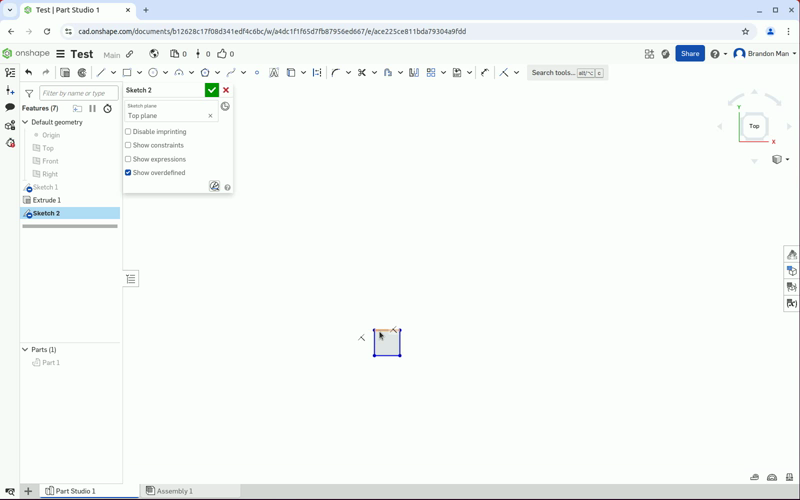
scroll(6)
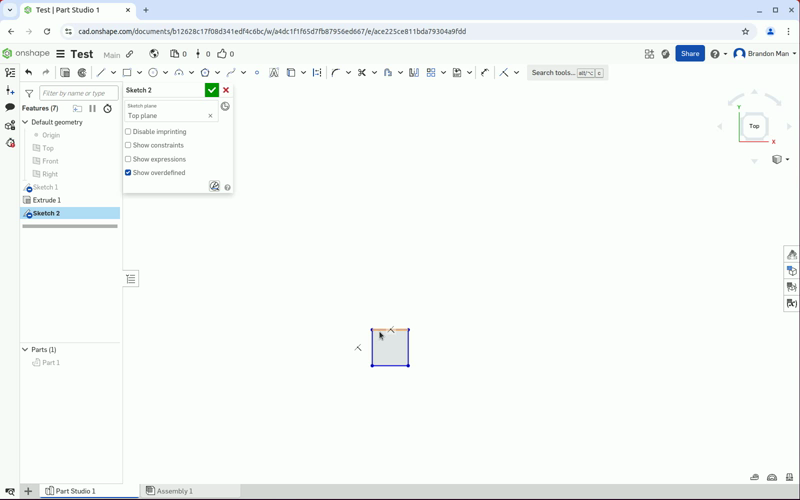
scroll(6)
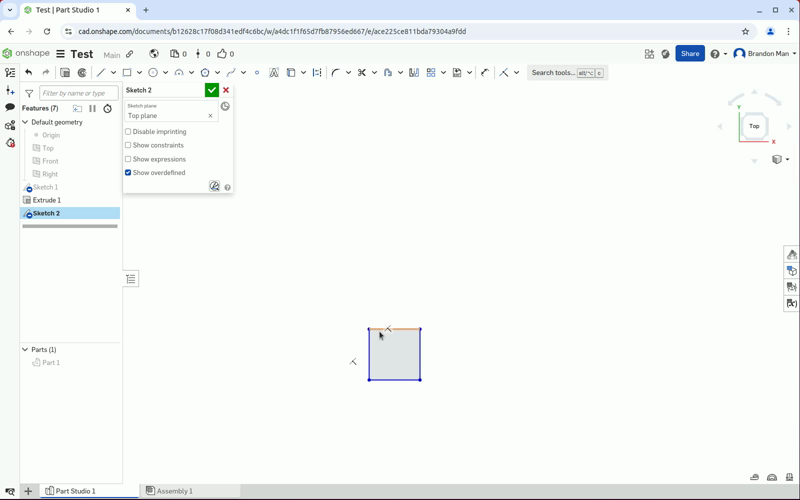
scroll(6)
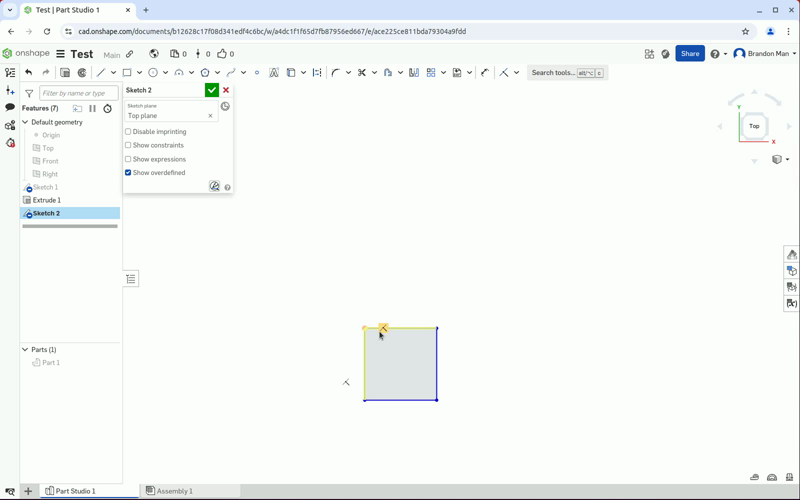
scroll(6)
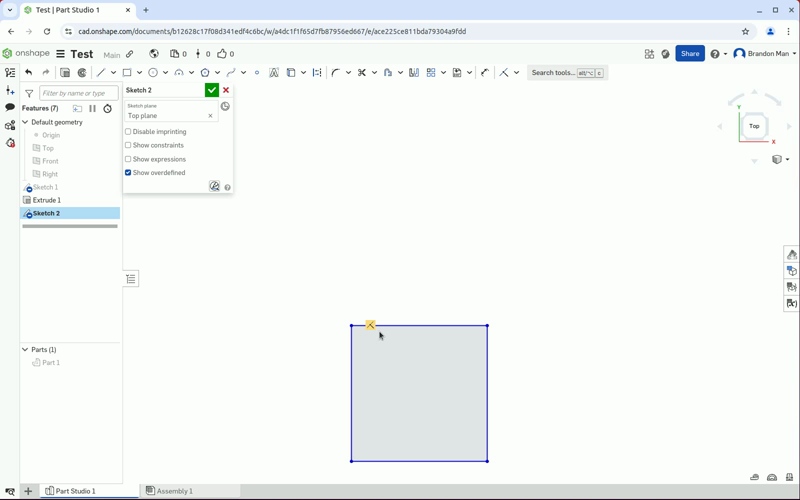
click(379, 331)
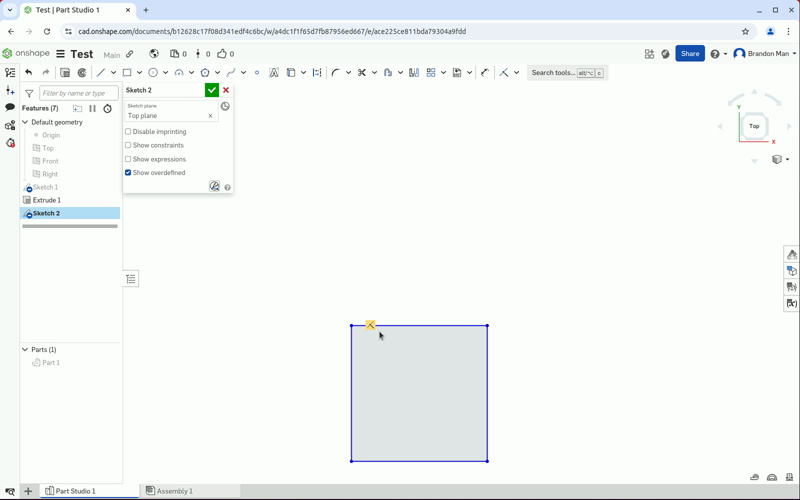
scroll(-6)
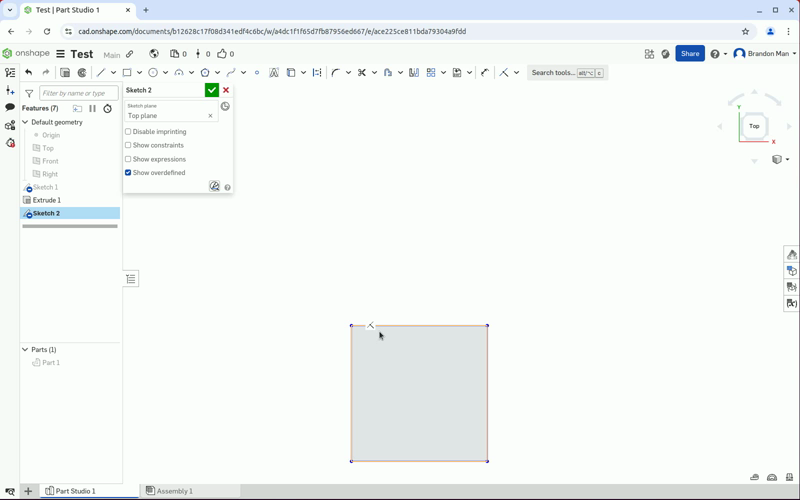
scroll(-6)
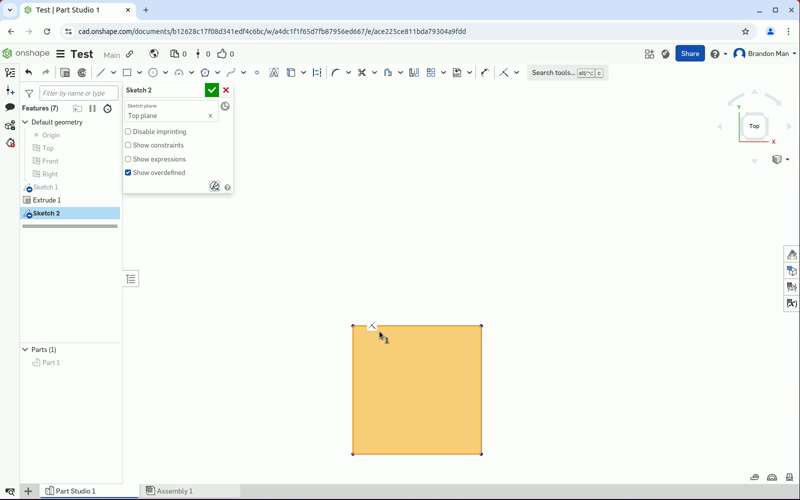
scroll(-6)
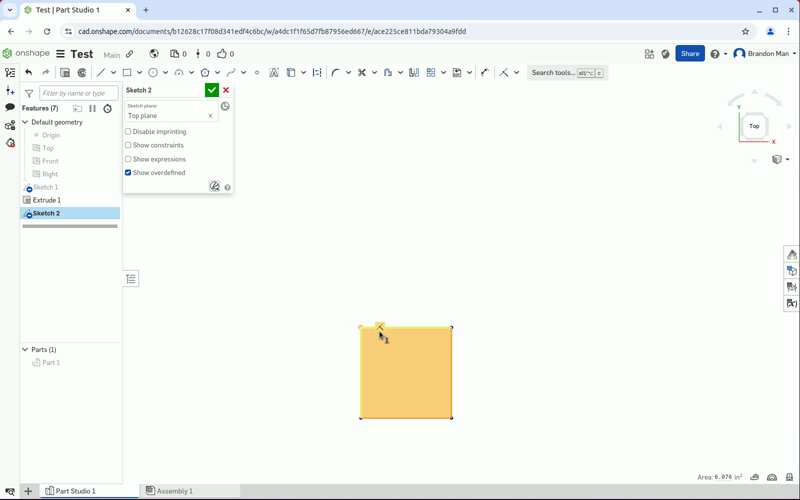
scroll(-6)
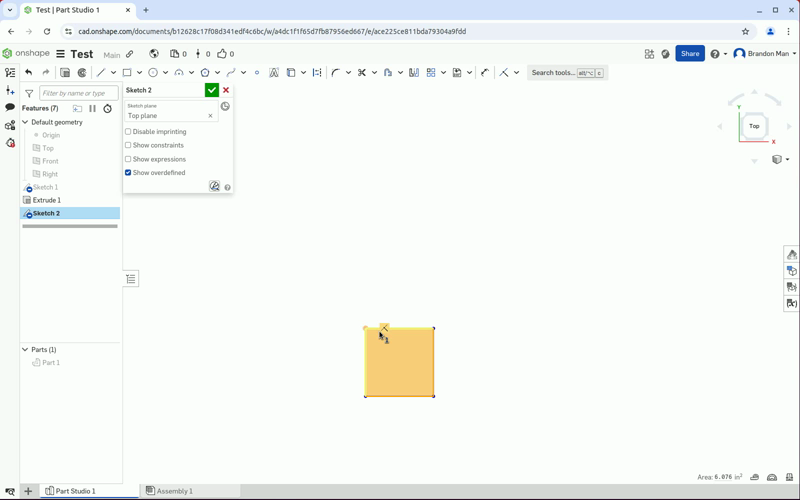
scroll(-6)
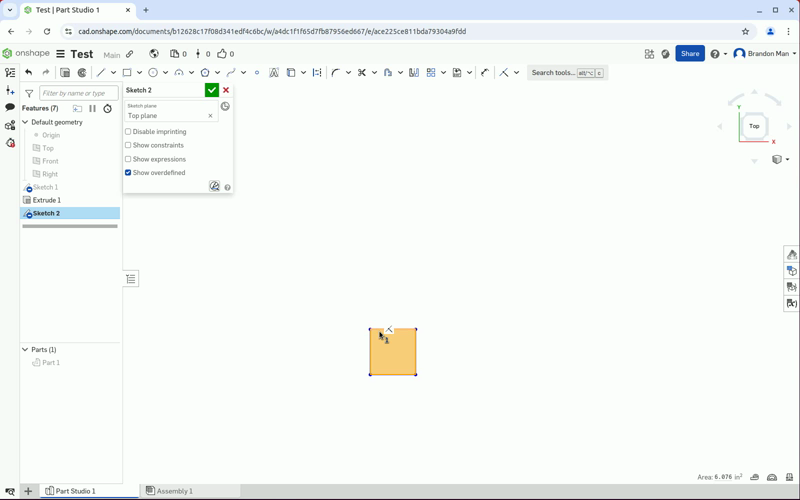
scroll(-6)
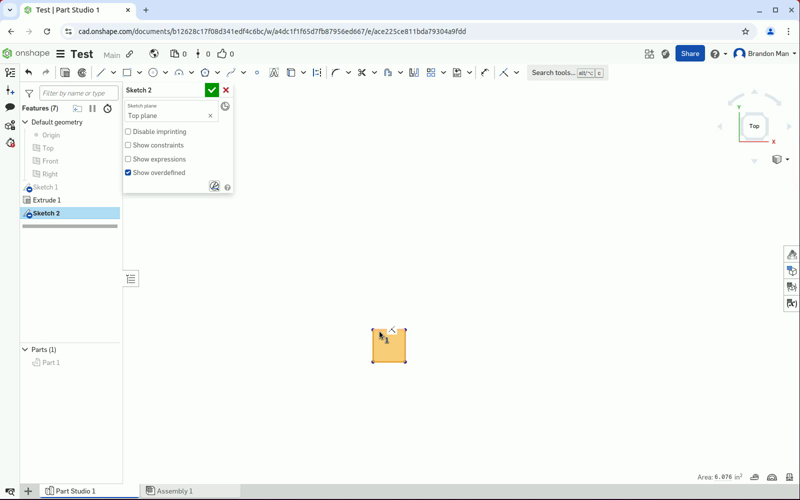
scroll(-6)
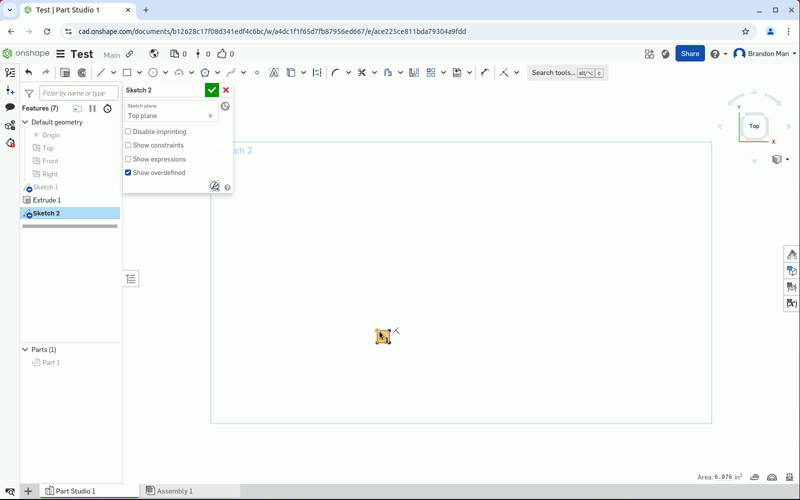
mouse_move(73, 352)
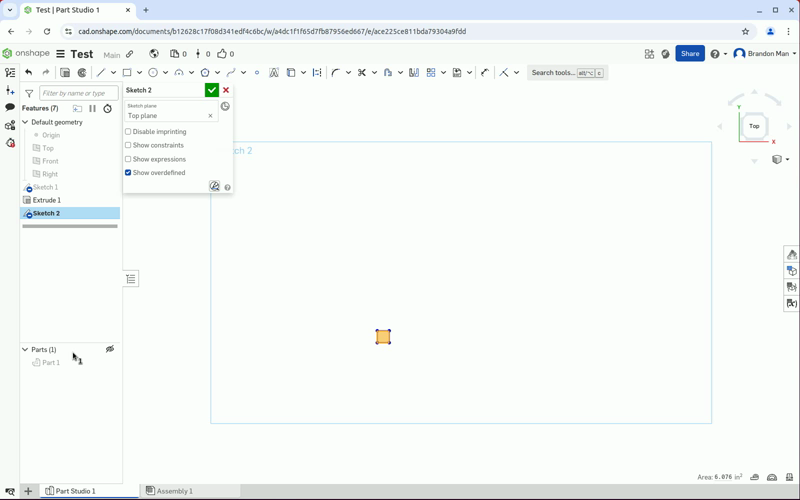
key(shift+y)
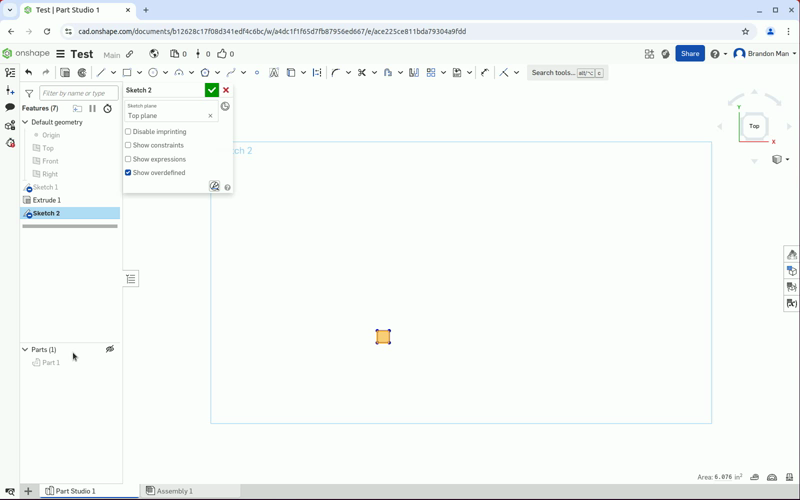
key(shift+e)
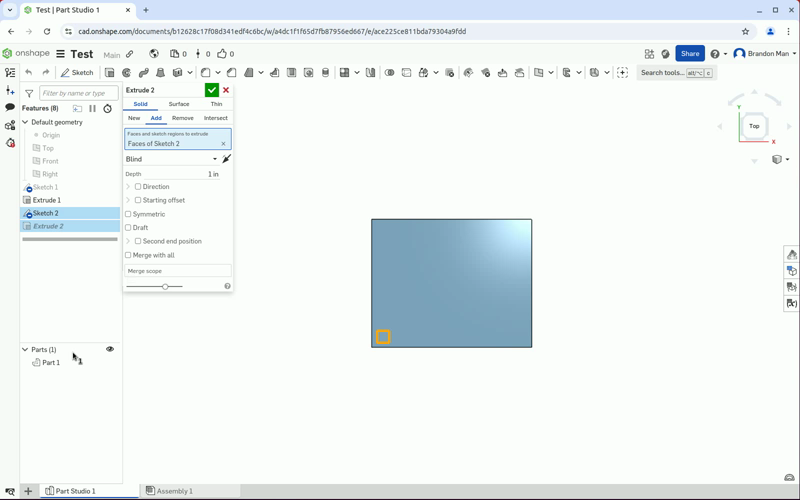
mouse_move(143, 106)
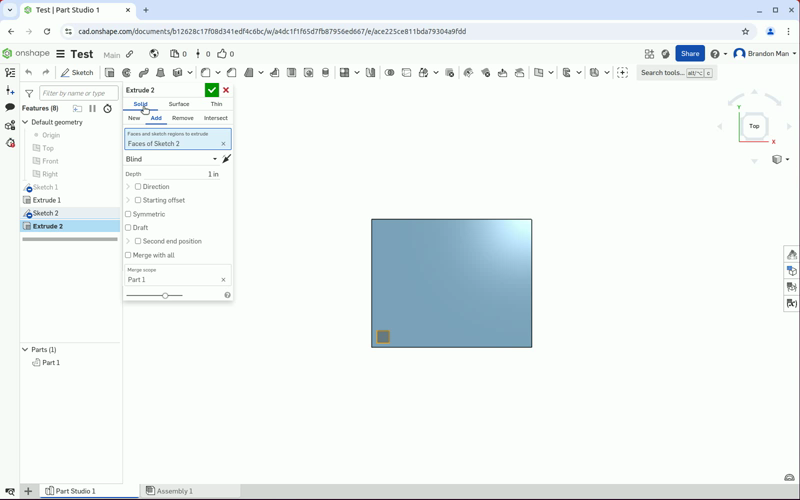
click(143, 106)
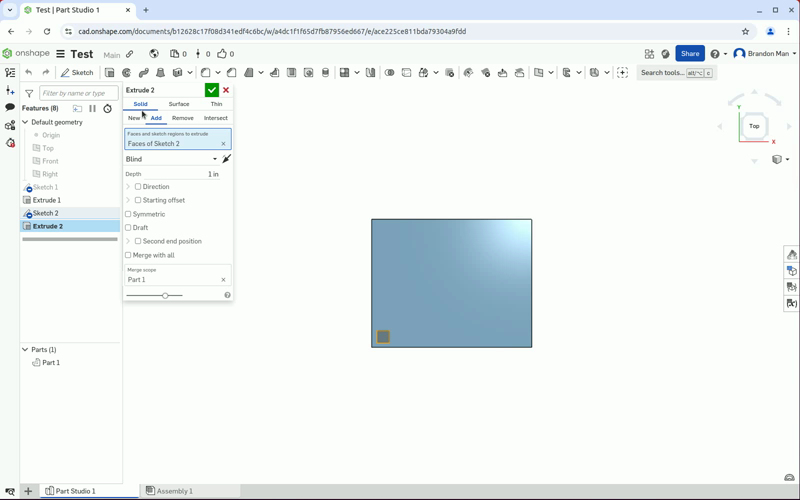
mouse_move(137, 120)
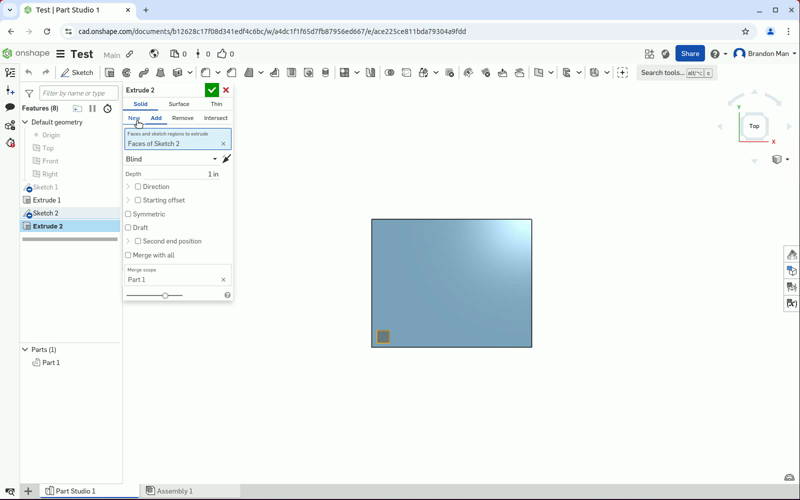
click(137, 120)
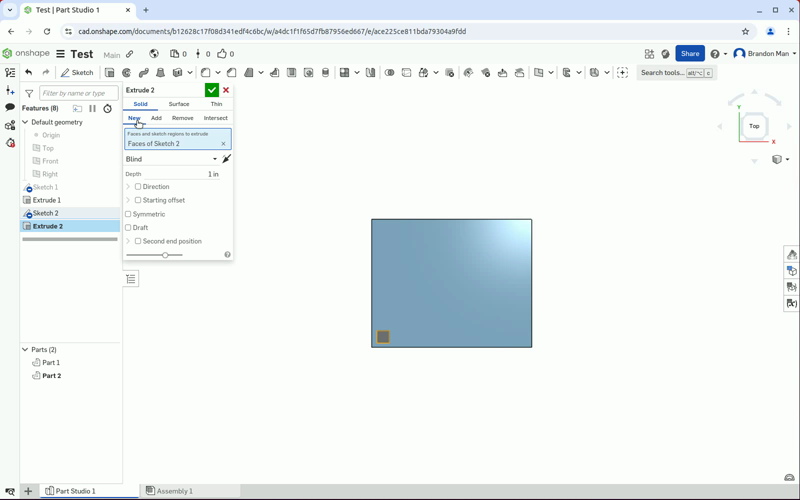
key(tab, 4)
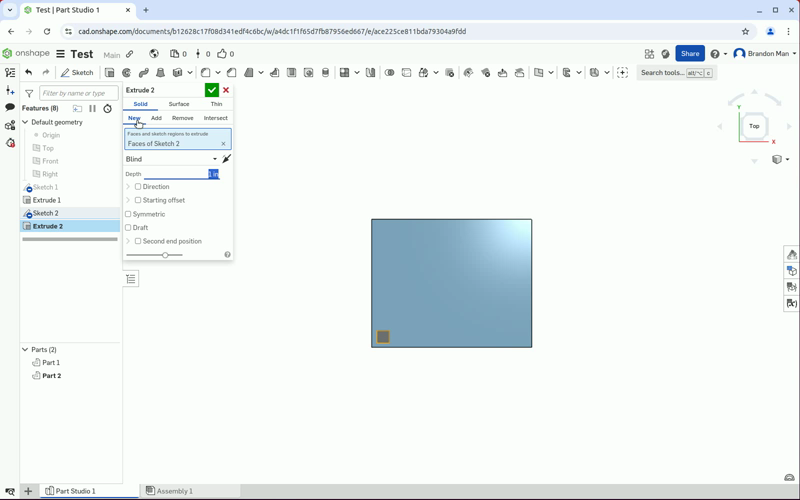
text(-23.108)
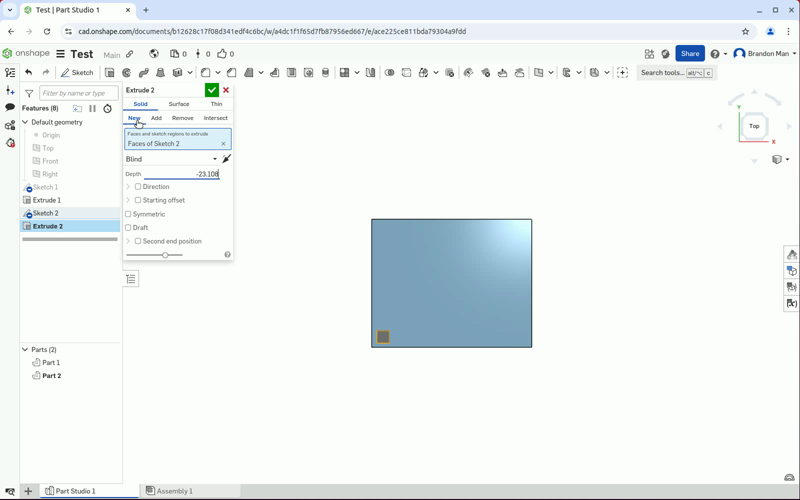
key(enter)
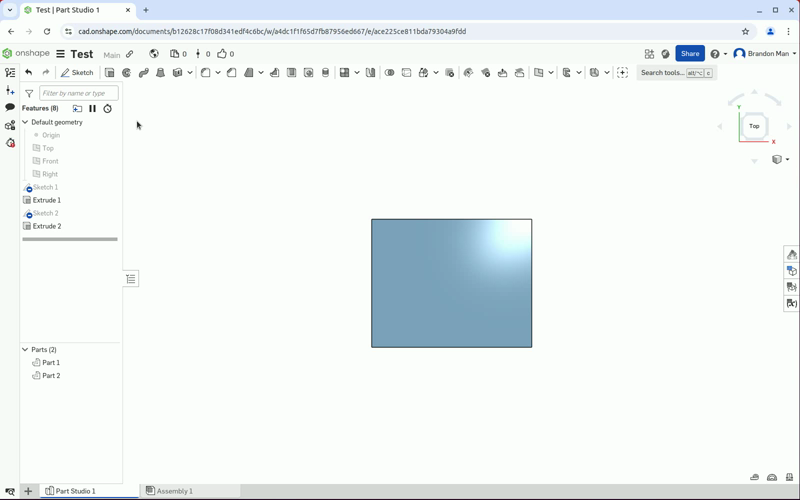
key(shift+h)
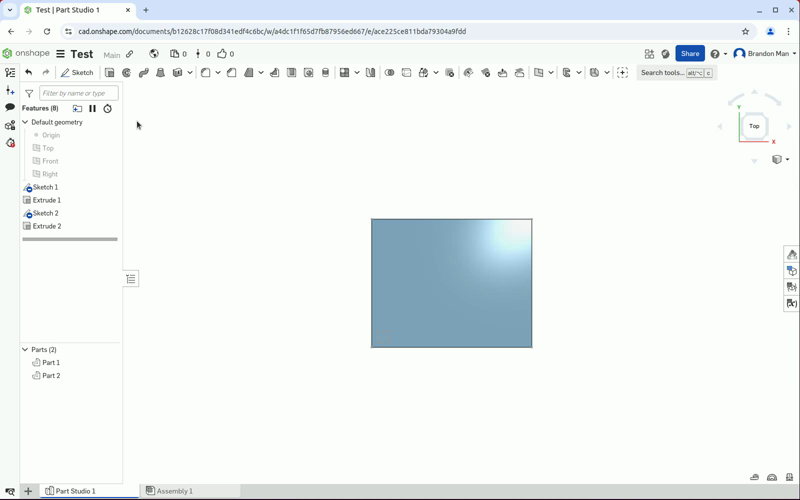
key(shift+h)
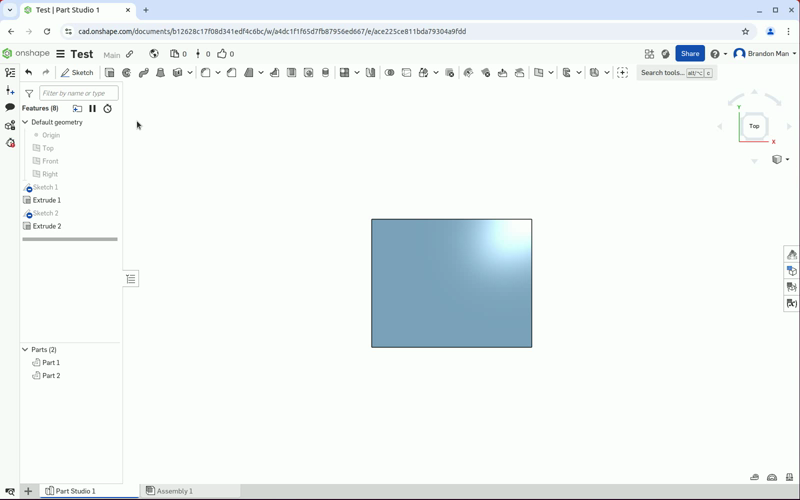
mouse_move(73, 189)
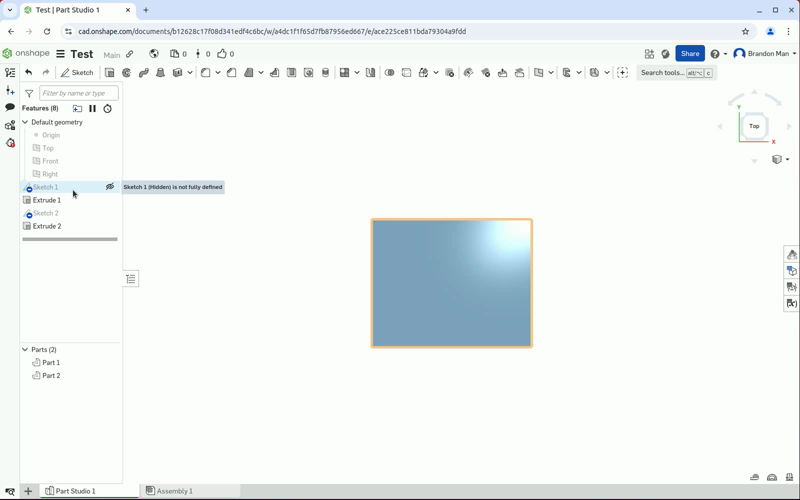
click(73, 189)
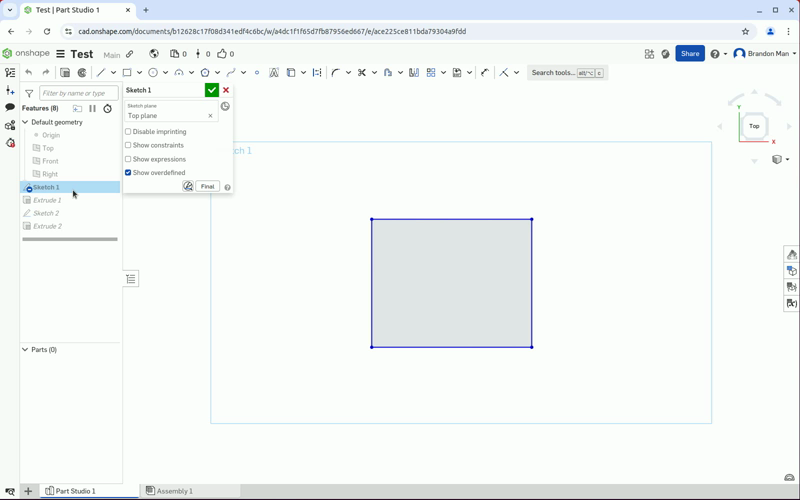
mouse_move(229, 92)
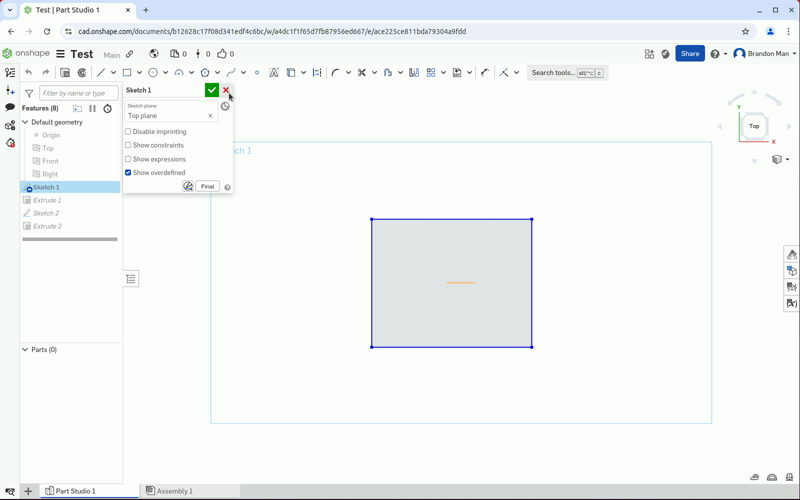
click(229, 92)
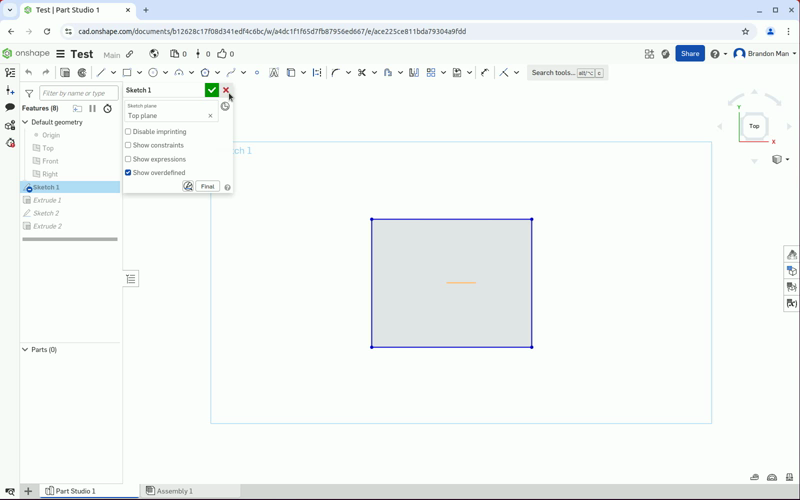
key(shift+s)
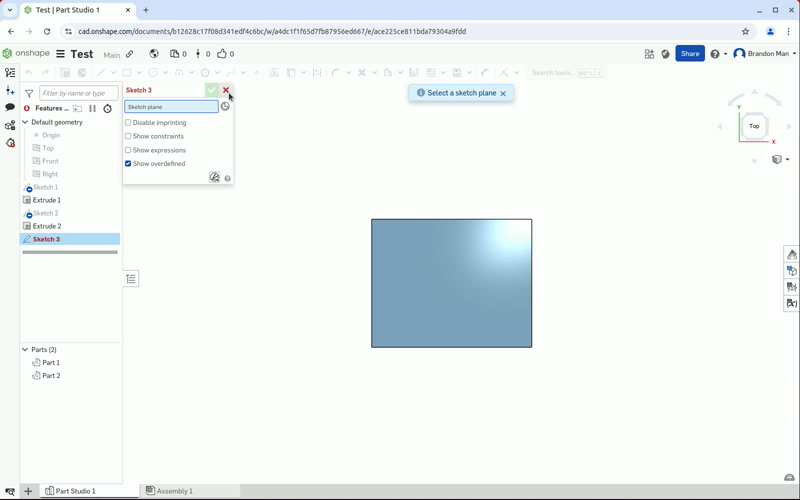
mouse_move(73, 150)
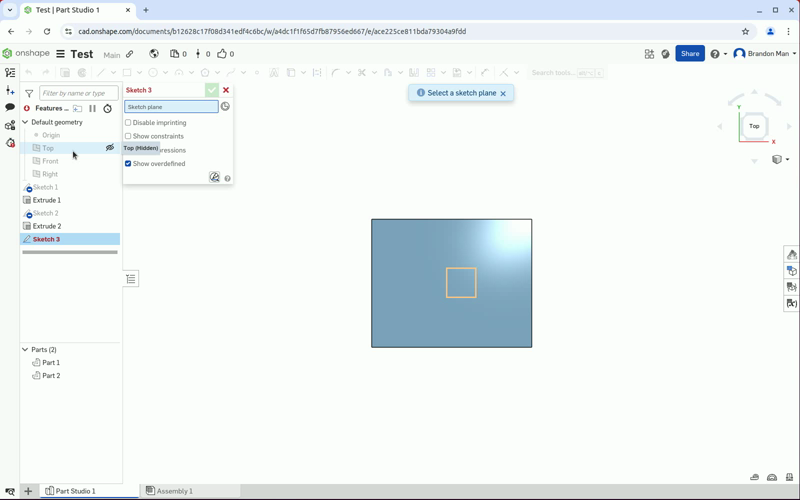
click(73, 150)
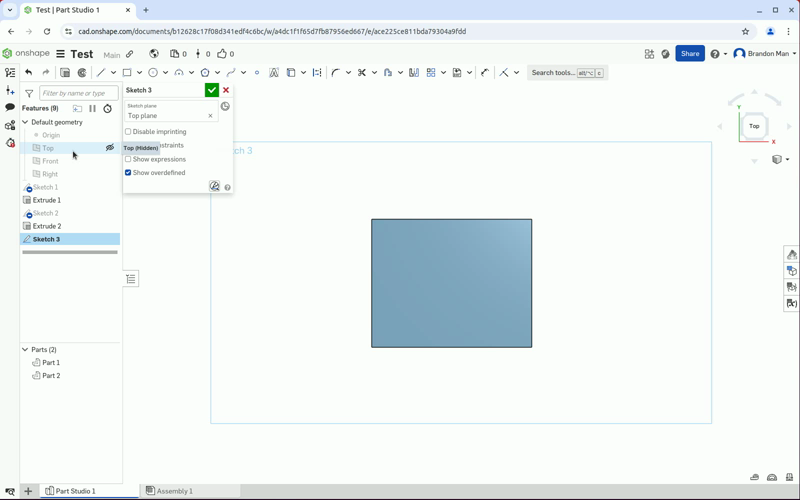
mouse_move(73, 352)
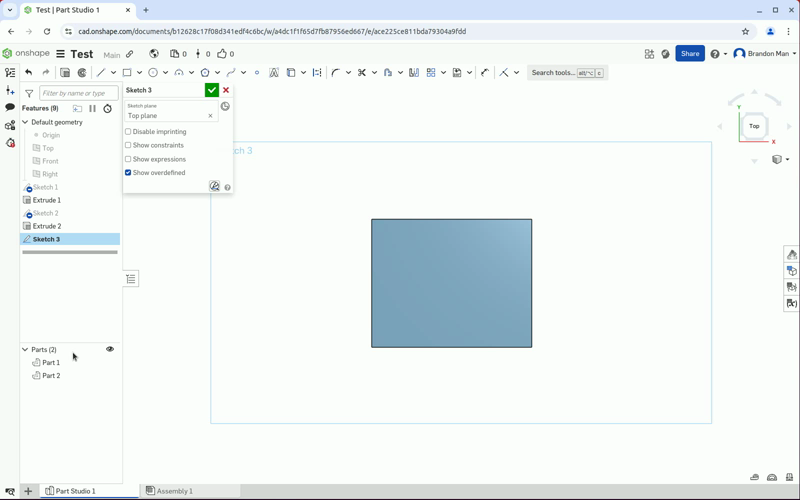
key(y)
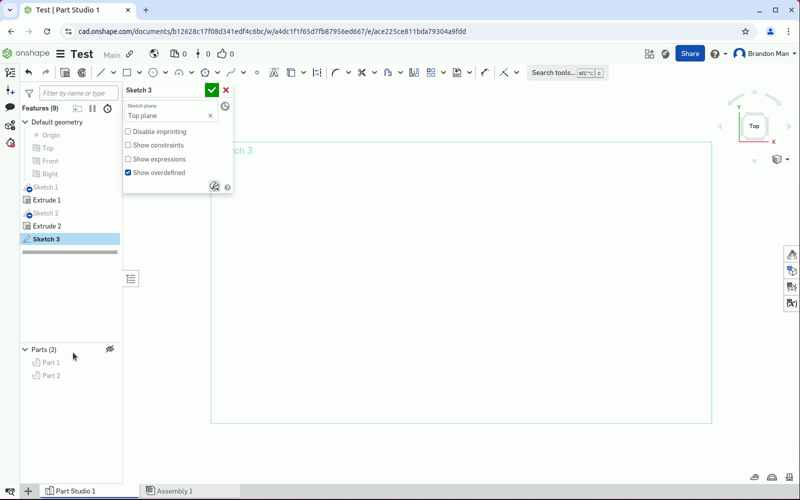
key(l)
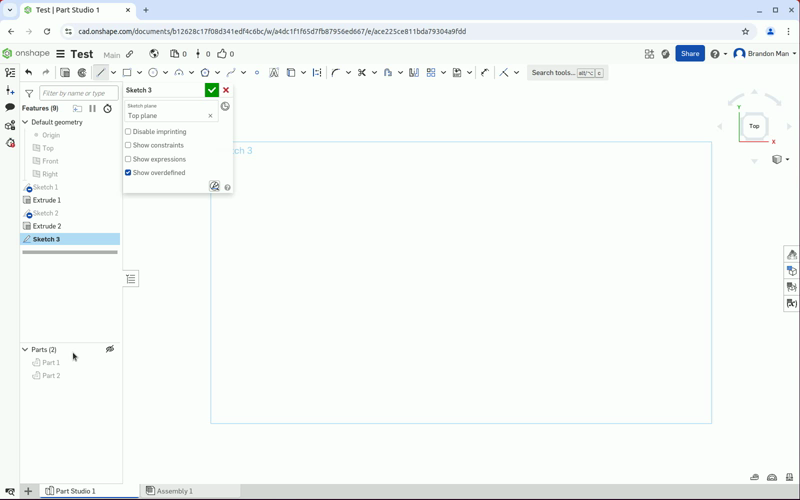
key_down(shift)
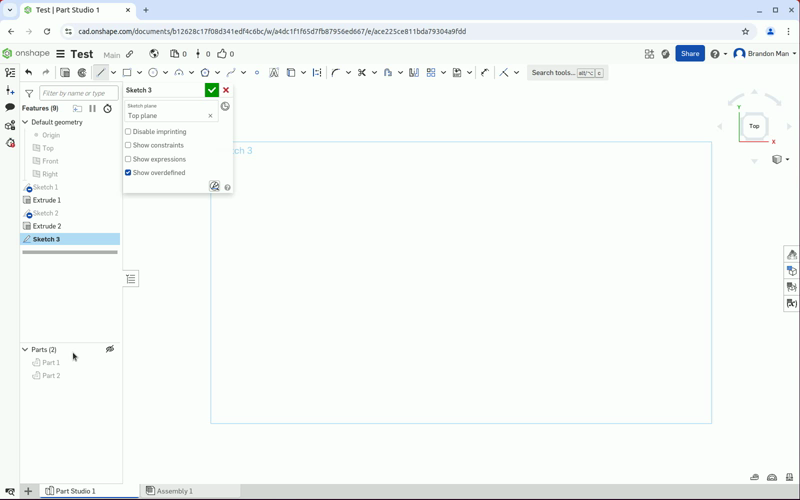
mouse_move(515, 342)
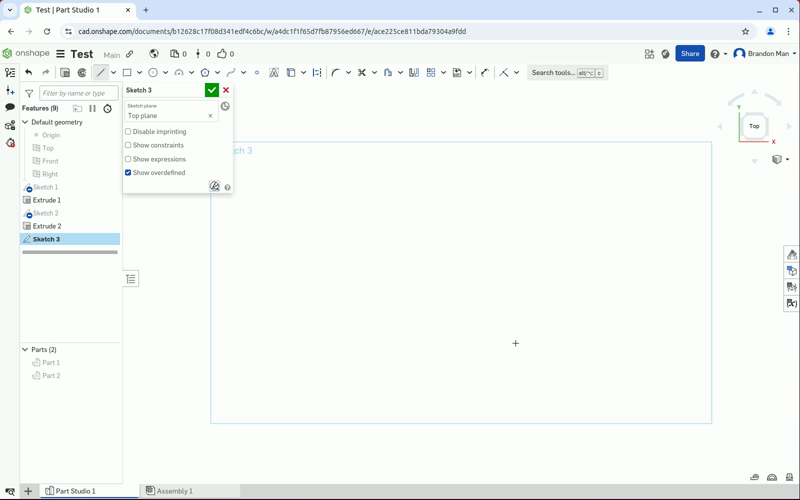
click(515, 342)
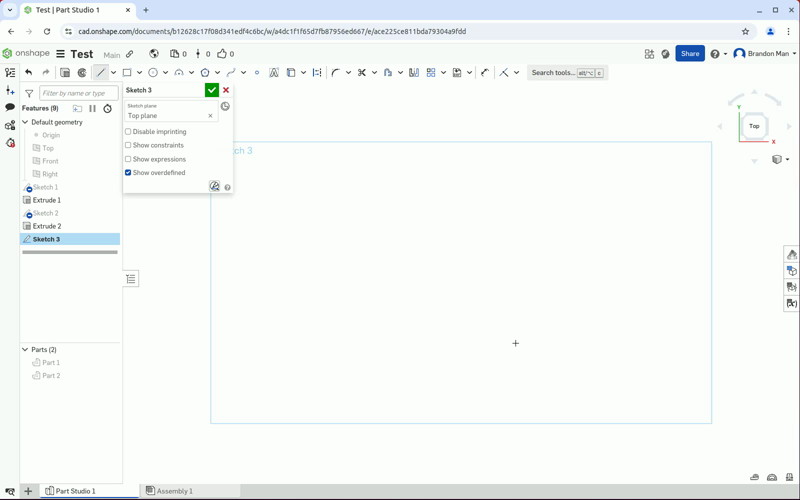
key_up(shift)
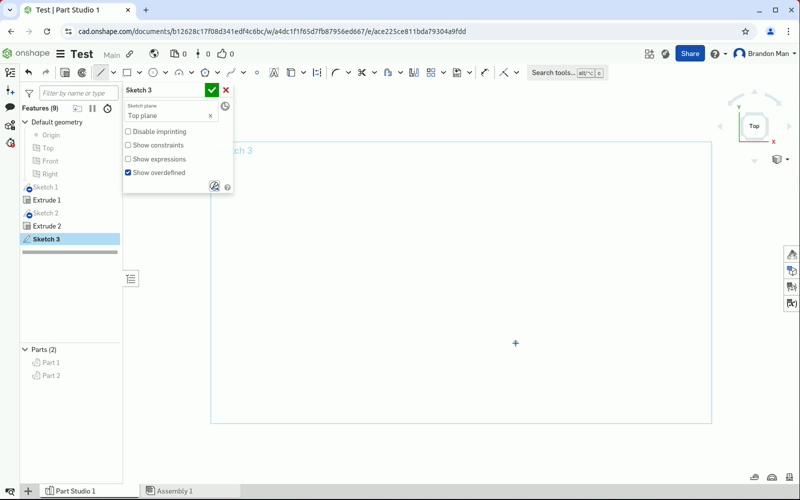
key_down(shift)
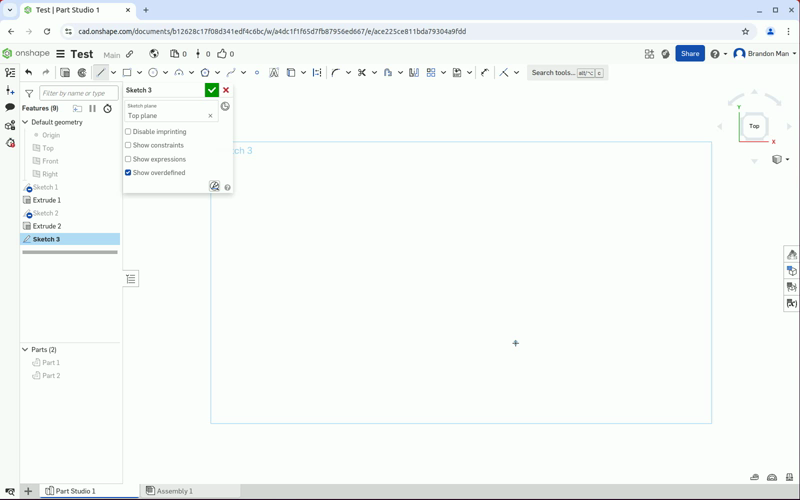
mouse_move(545, 342)
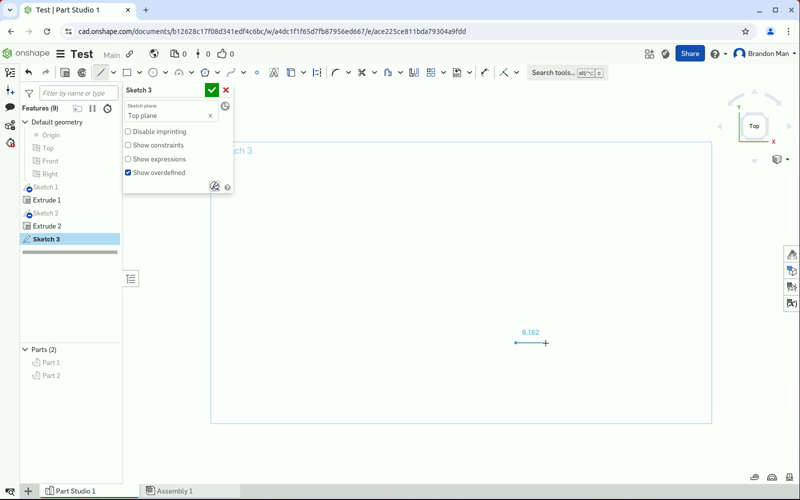
mouse_move(527, 342)
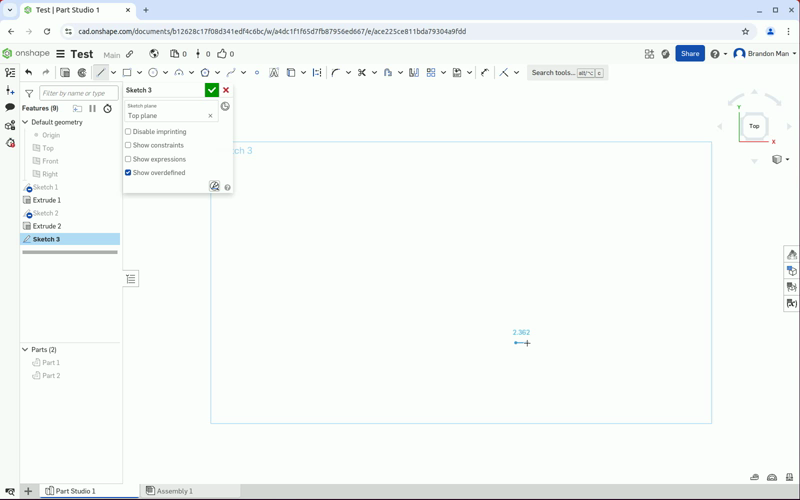
click(527, 342)
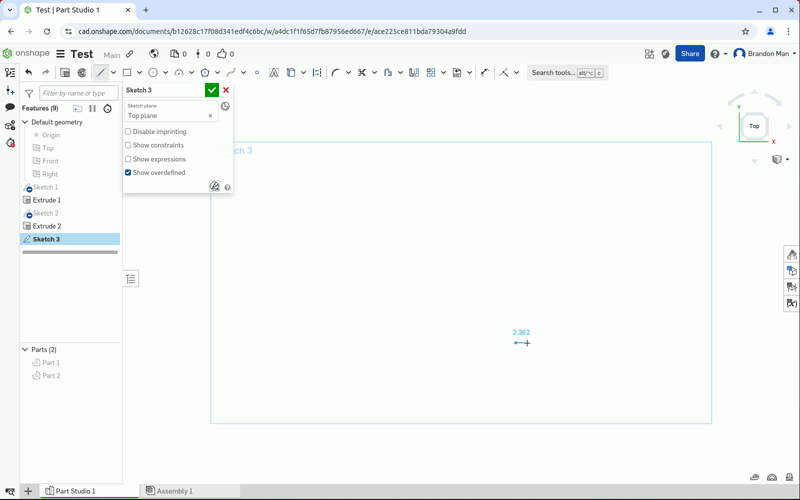
key_up(shift)
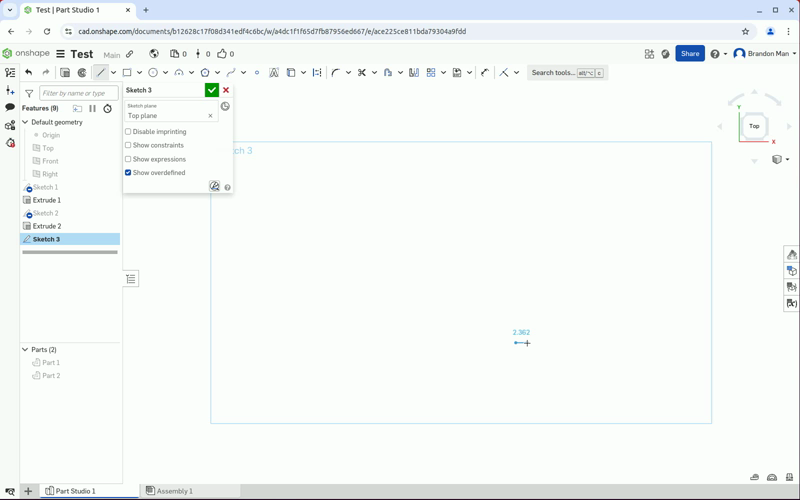
key_down(shift)
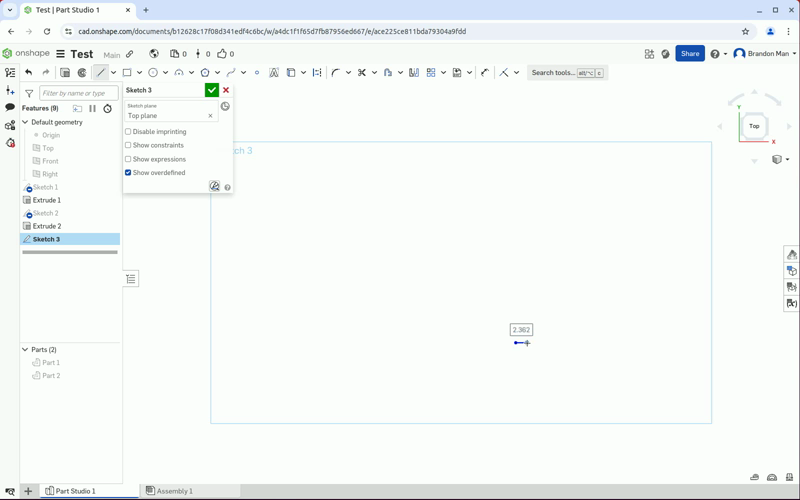
mouse_move(557, 342)
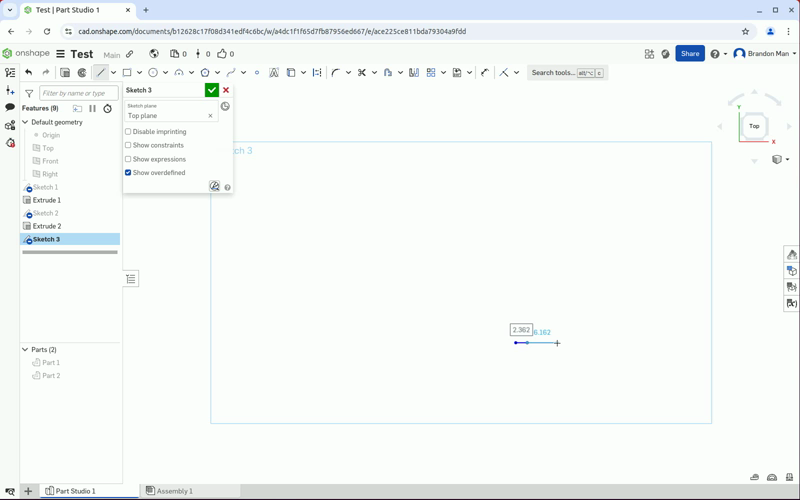
mouse_move(527, 330)
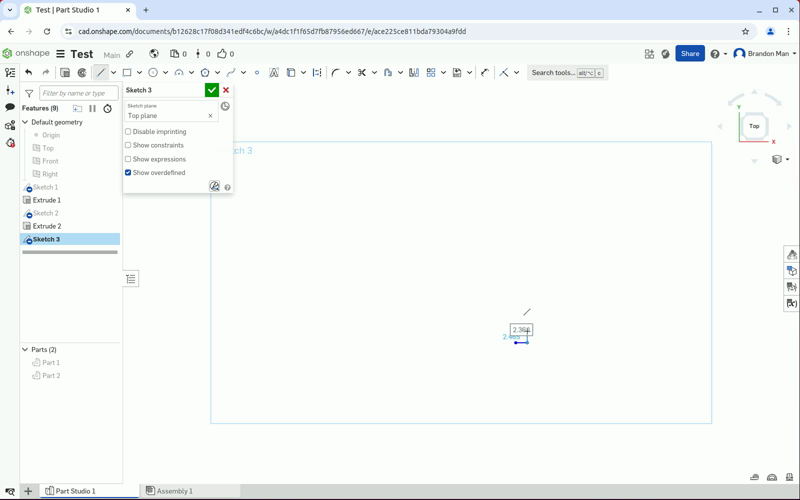
click(527, 330)
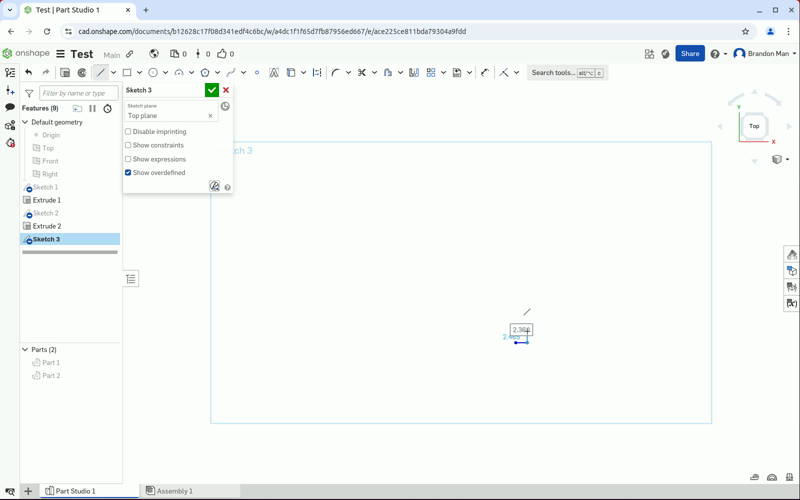
key_up(shift)
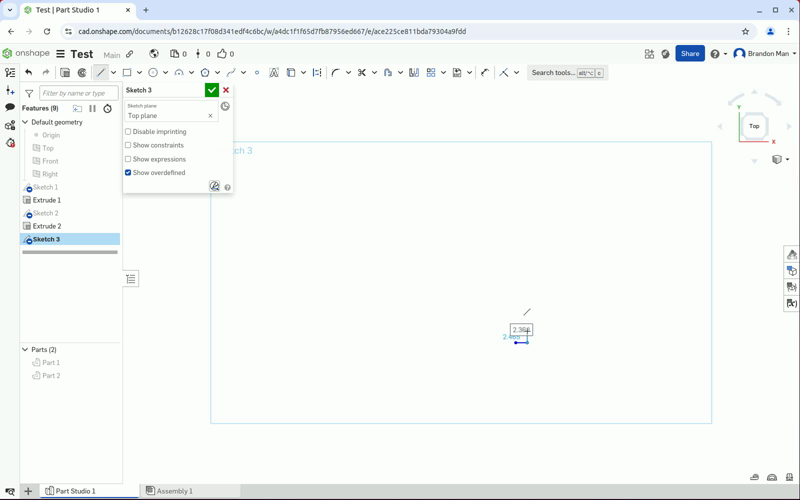
key_down(shift)
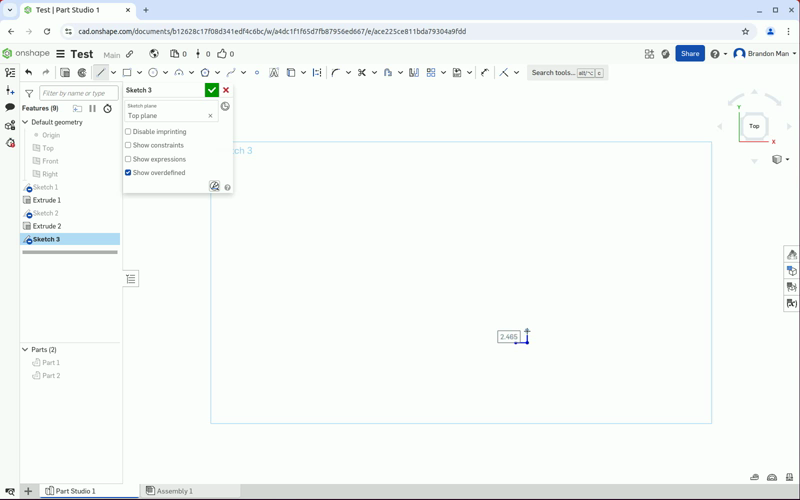
mouse_move(557, 330)
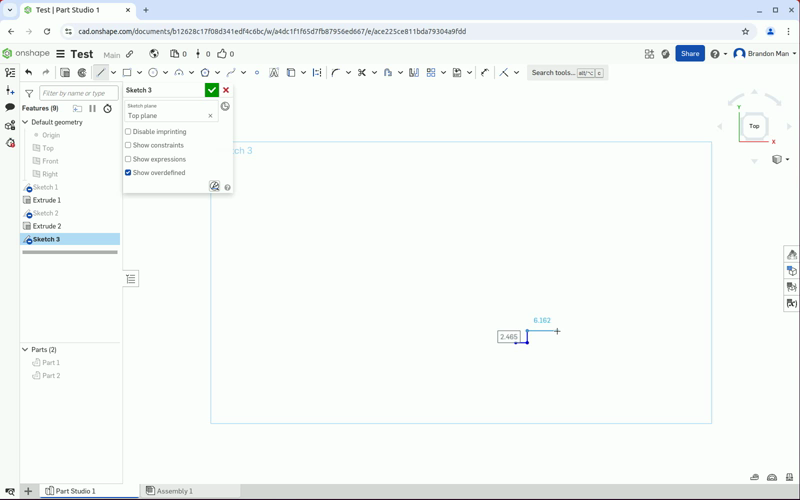
mouse_move(515, 330)
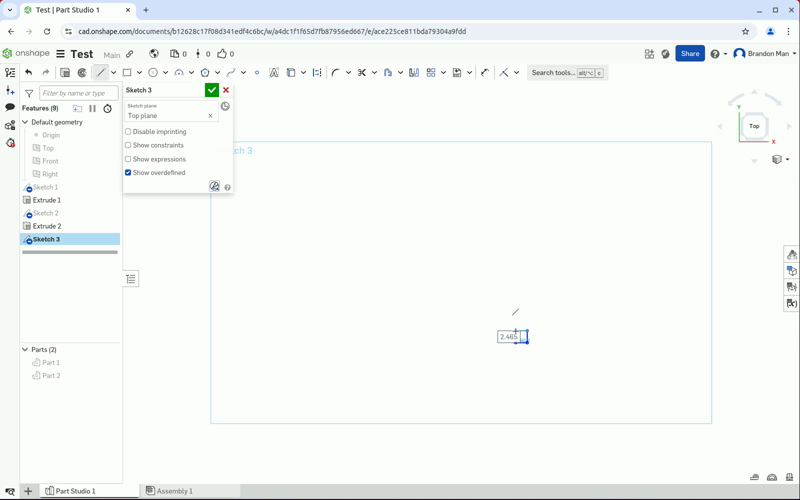
click(515, 330)
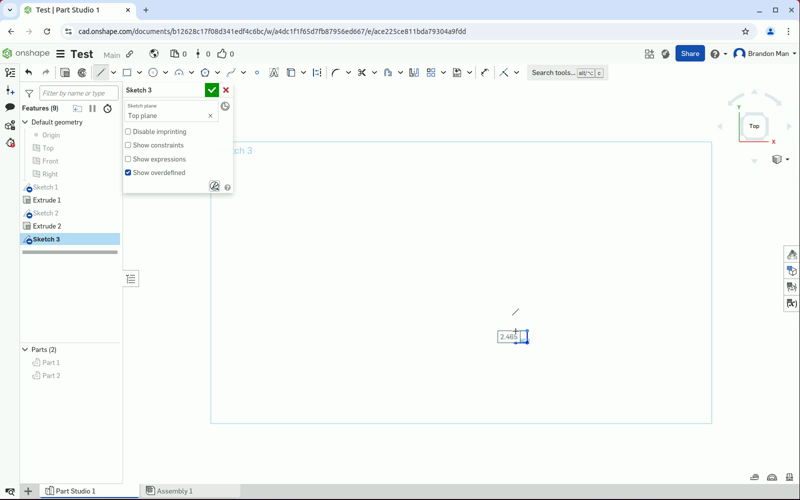
key_up(shift)
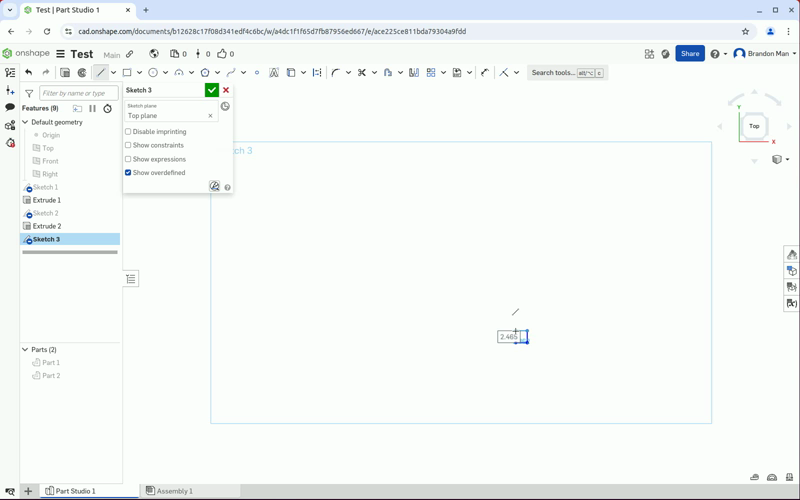
mouse_move(545, 330)
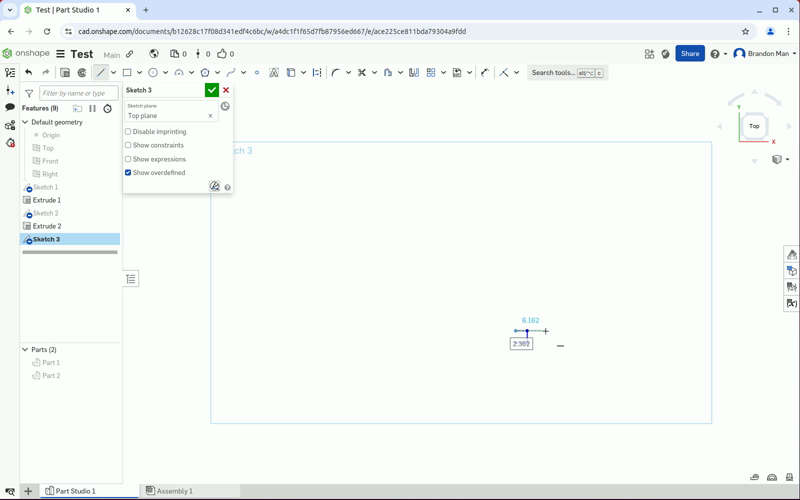
key_down(shift)
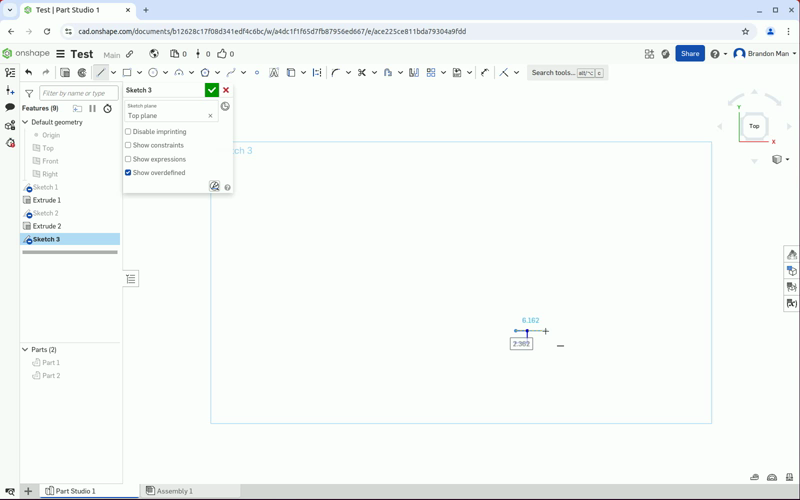
mouse_move(515, 342)
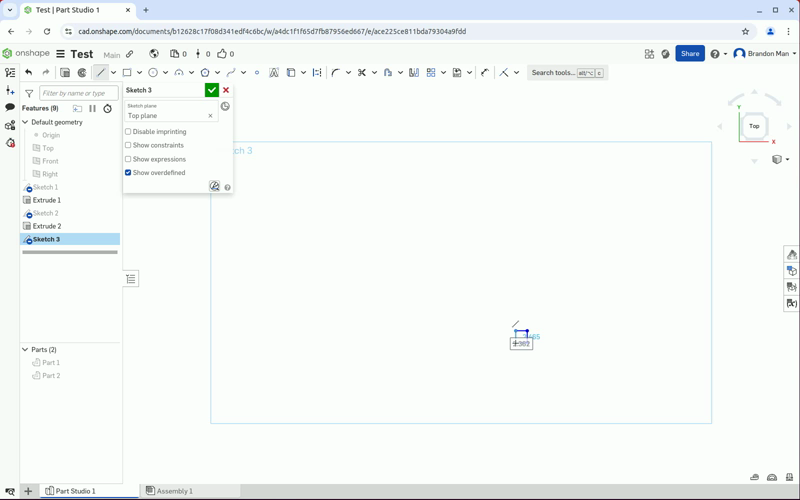
key_up(shift)
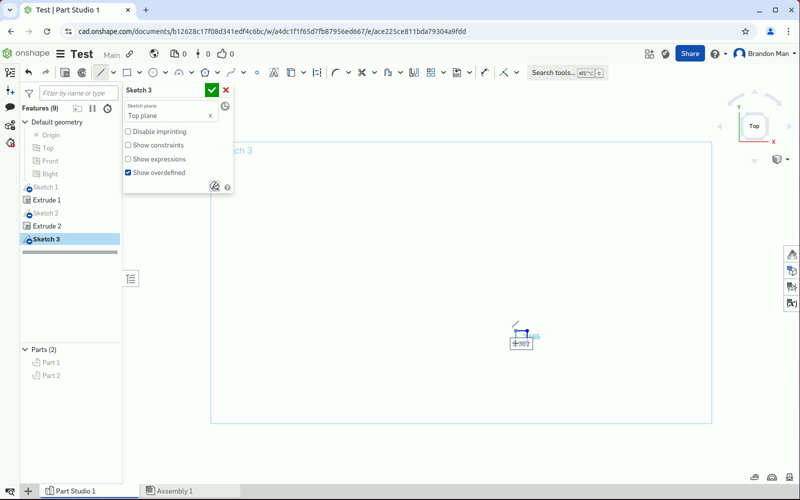
click(515, 342)
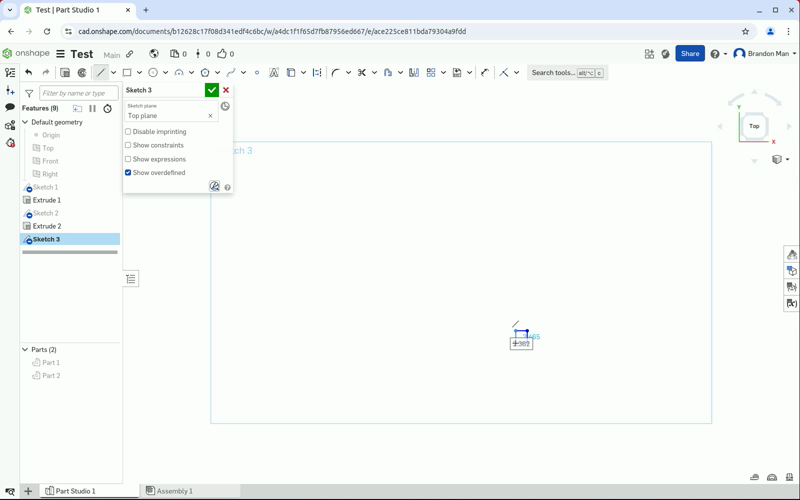
key(esc)
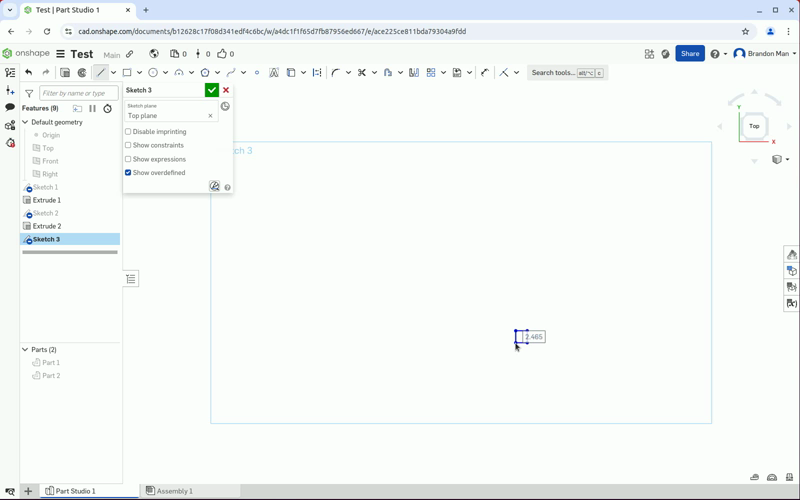
mouse_move(519, 335)
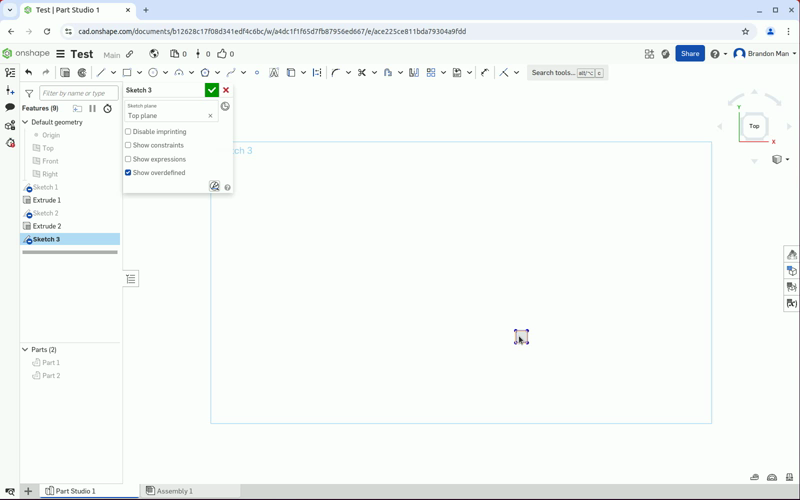
scroll(6)
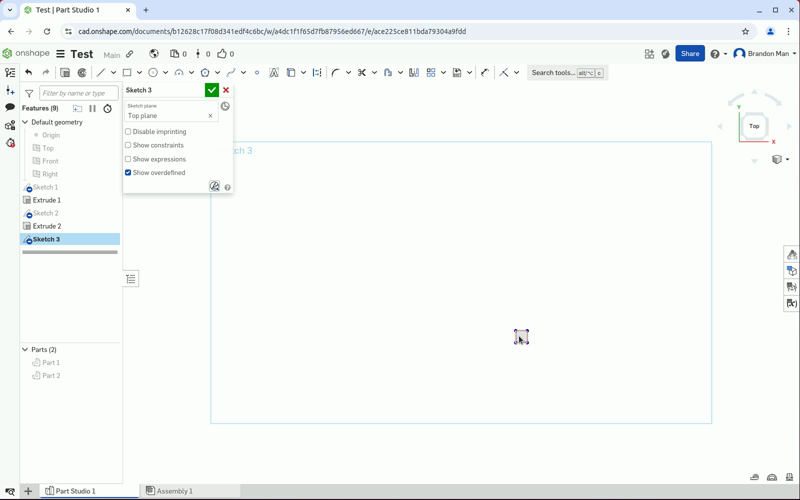
scroll(6)
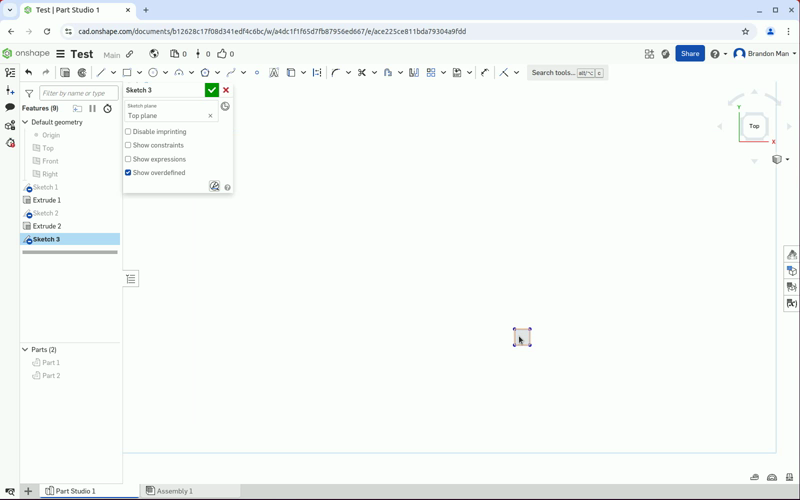
scroll(6)
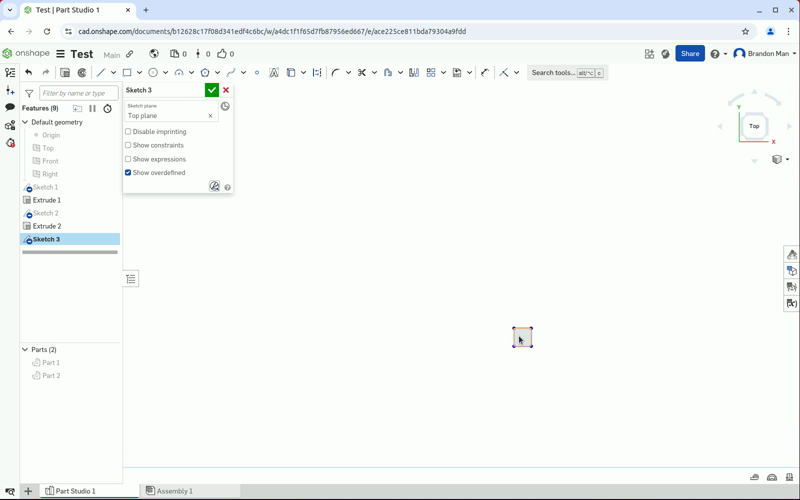
scroll(6)
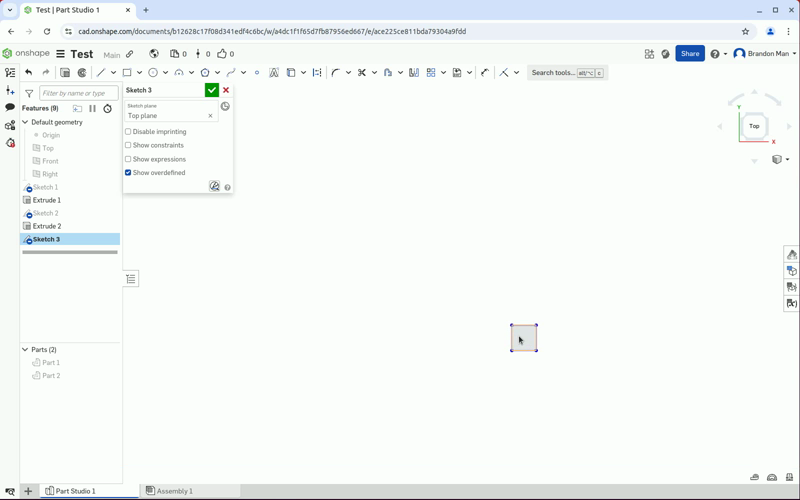
scroll(6)
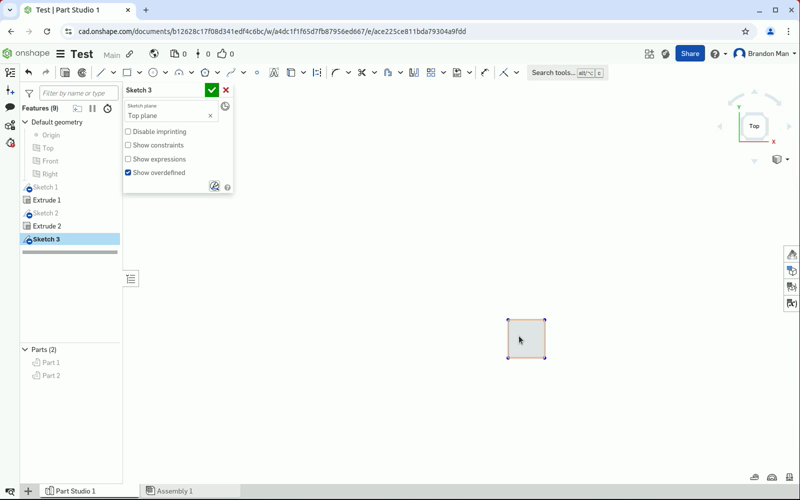
scroll(6)
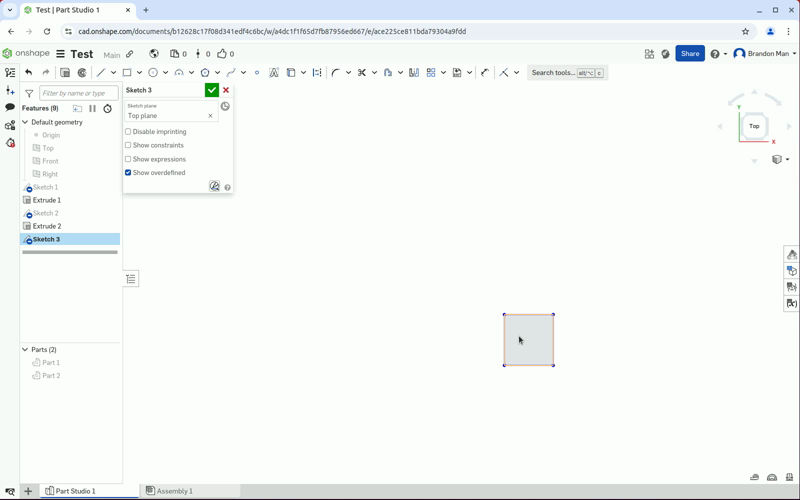
scroll(6)
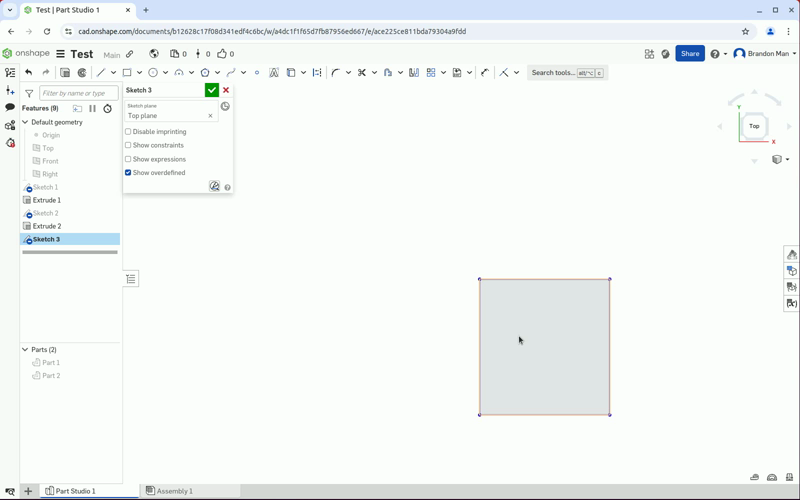
click(519, 335)
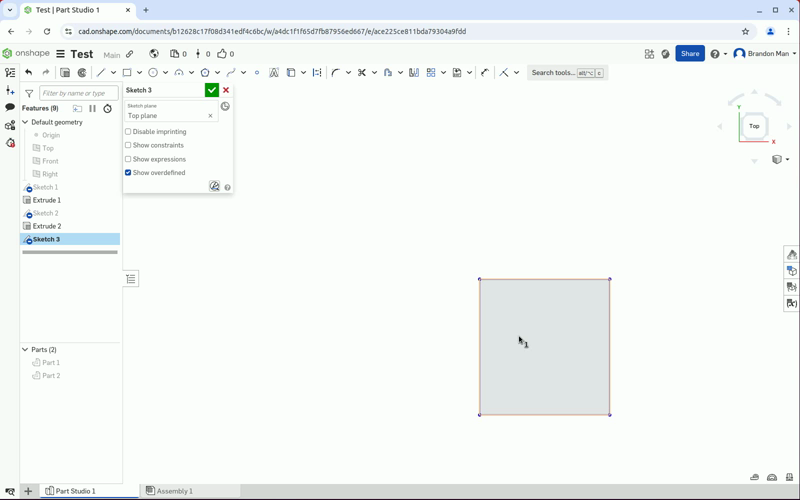
scroll(-6)
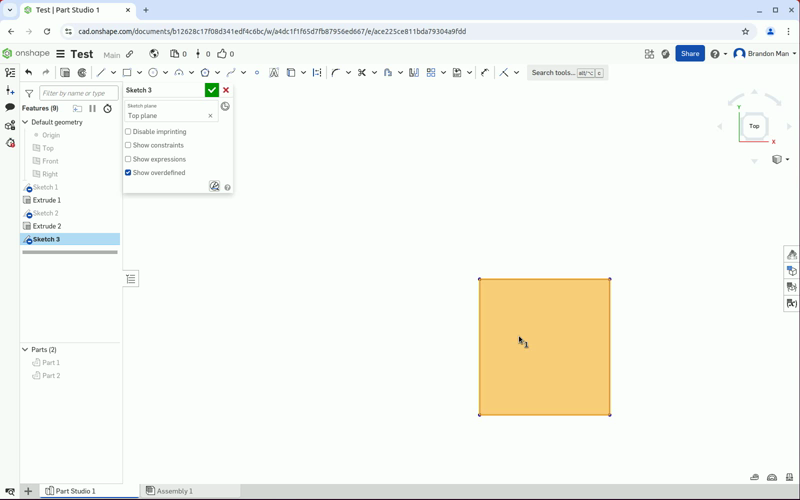
scroll(-6)
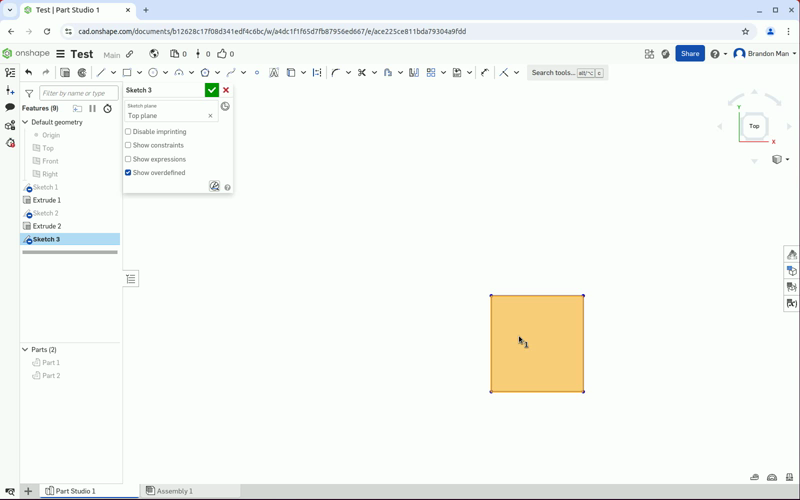
scroll(-6)
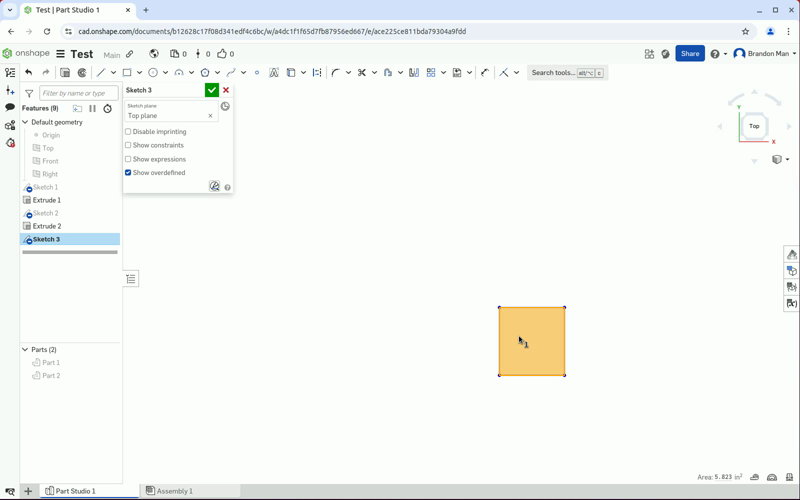
scroll(-6)
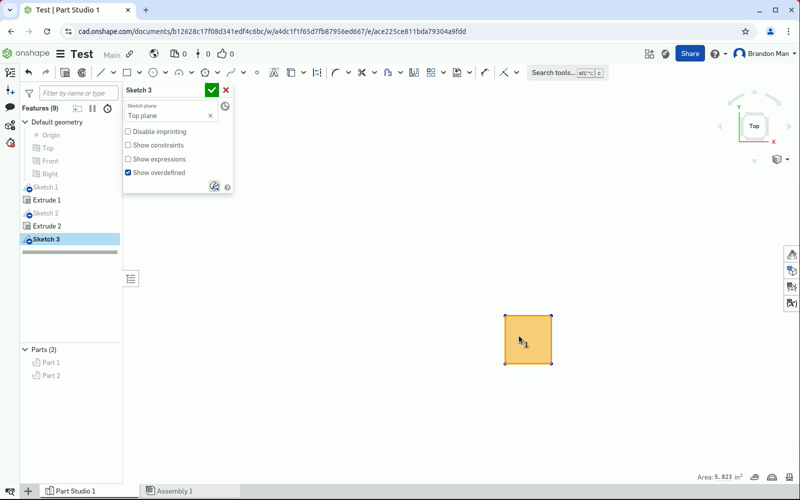
scroll(-6)
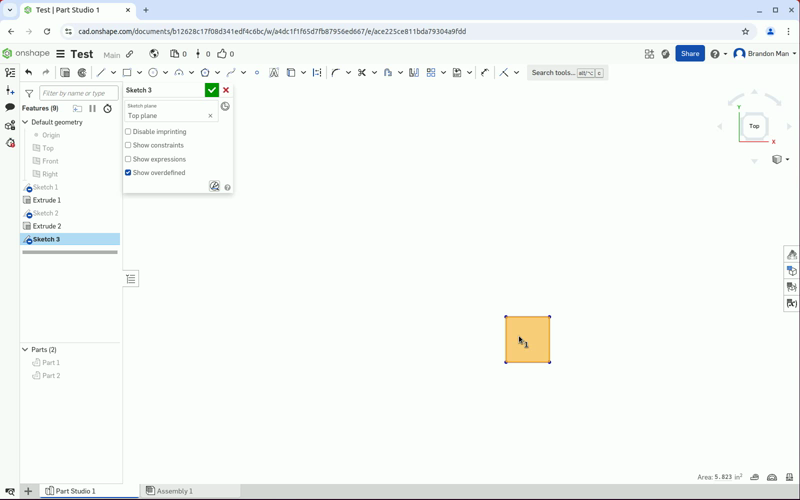
scroll(-6)
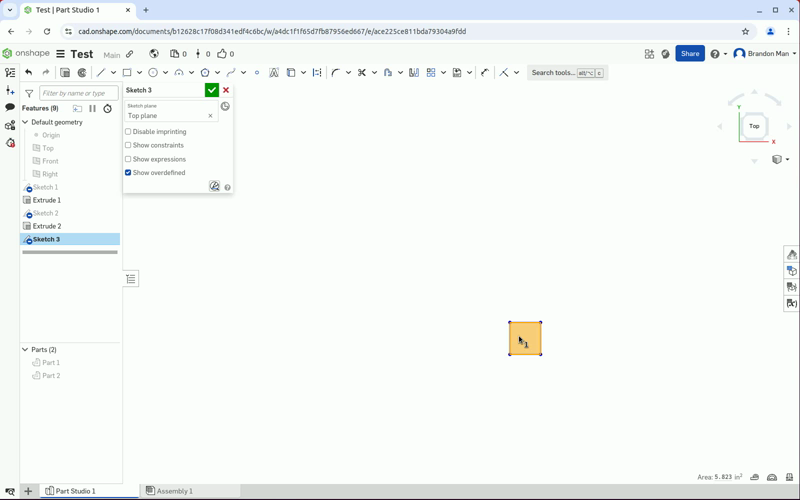
scroll(-6)
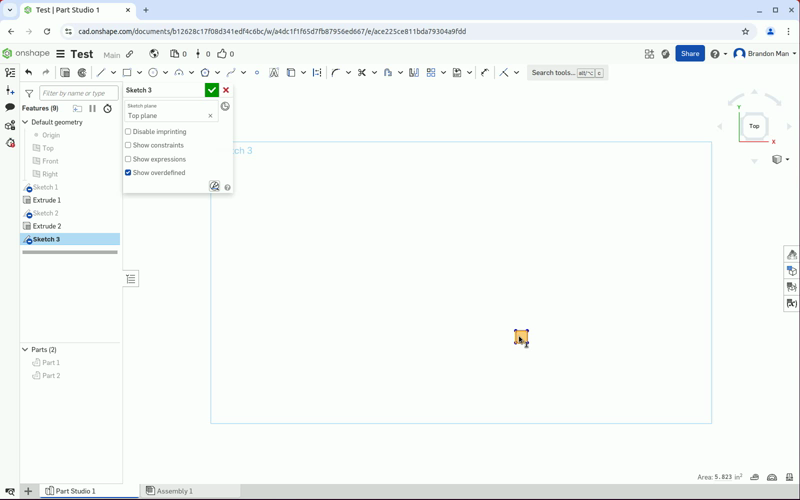
mouse_move(73, 352)
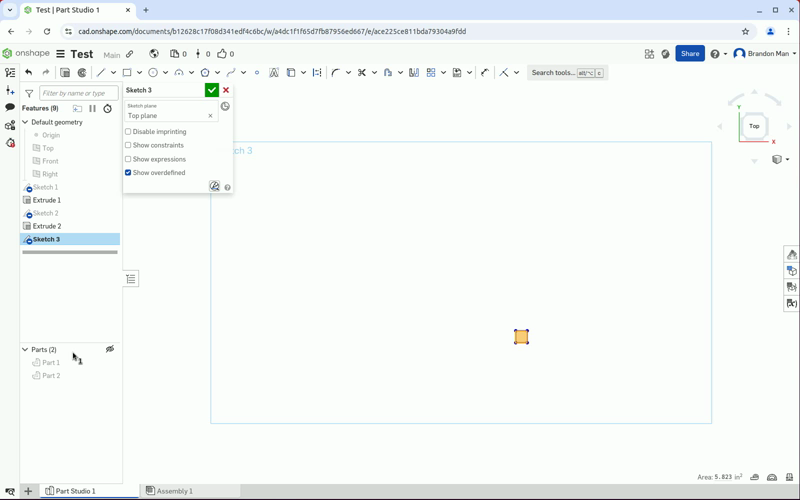
key(shift+y)
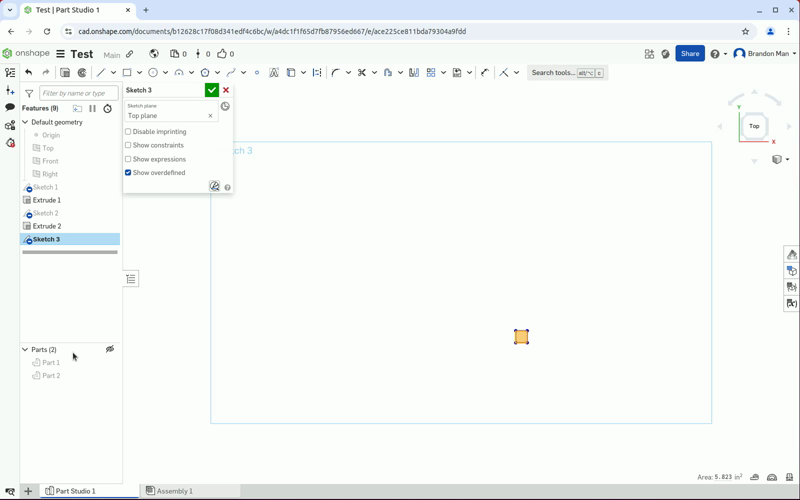
key(shift+e)
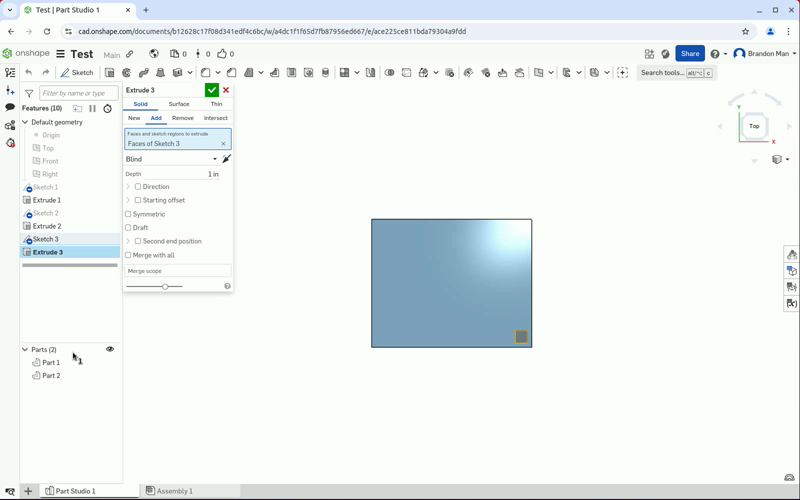
mouse_move(143, 106)
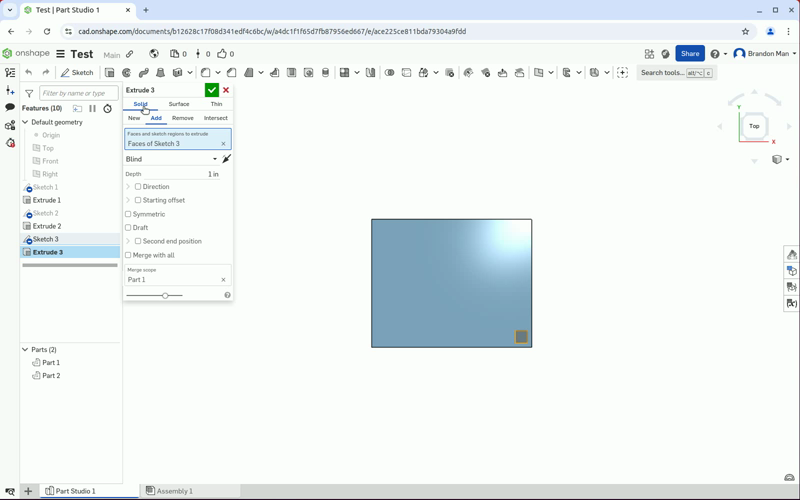
click(143, 106)
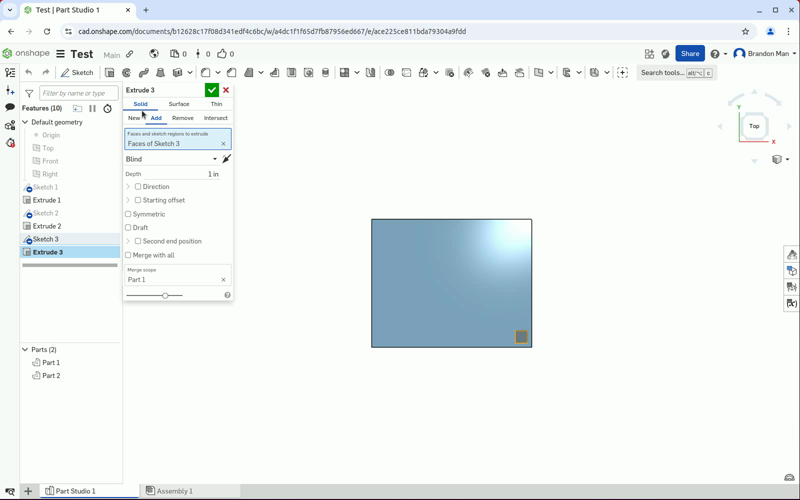
mouse_move(137, 120)
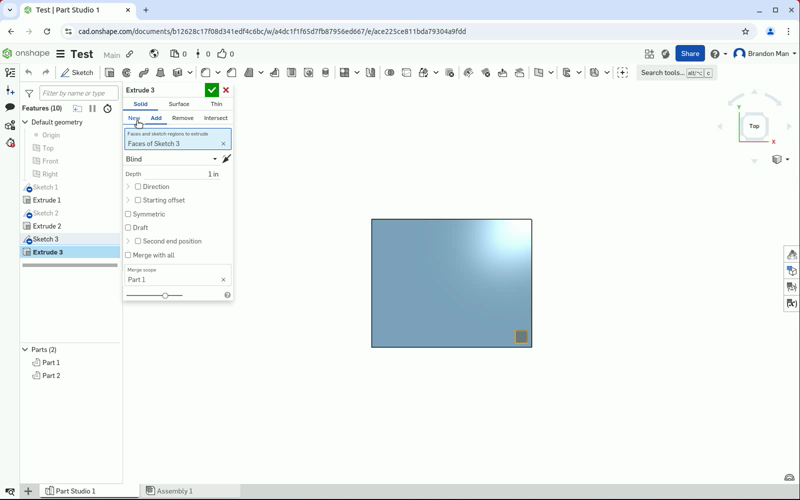
click(137, 120)
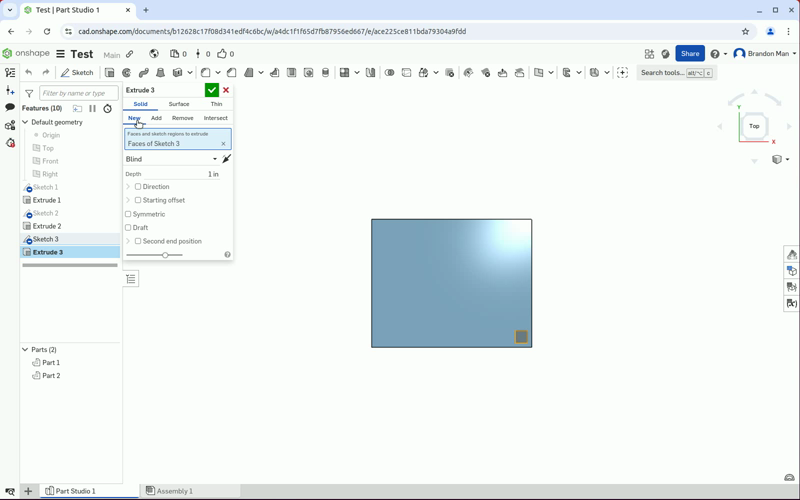
key(tab, 4)
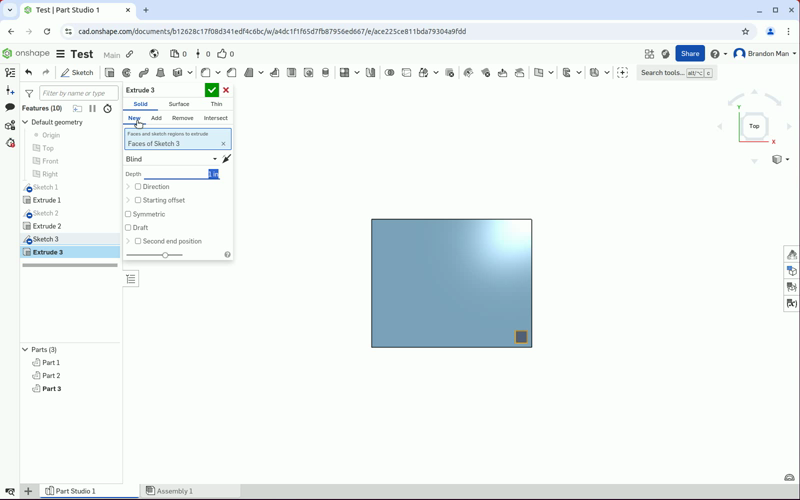
text(-23.108)
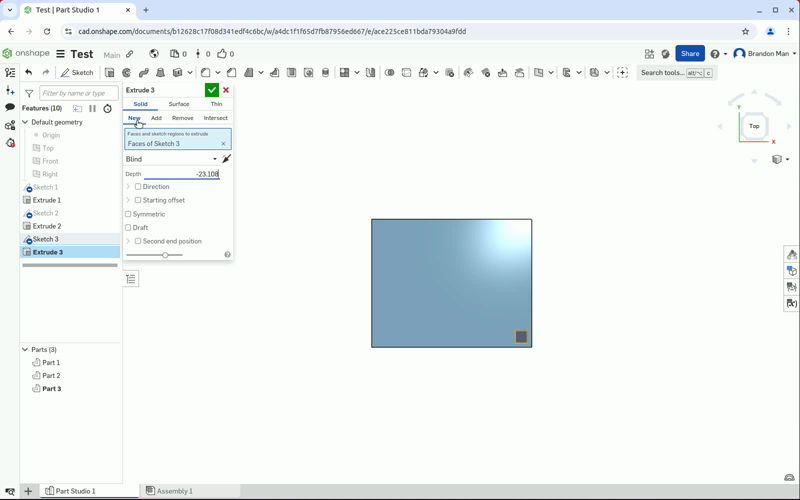
key(enter)
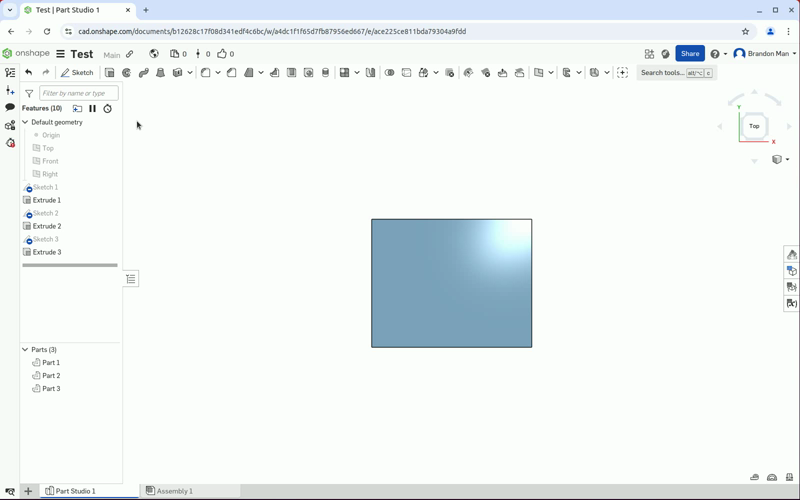
key(shift+h)
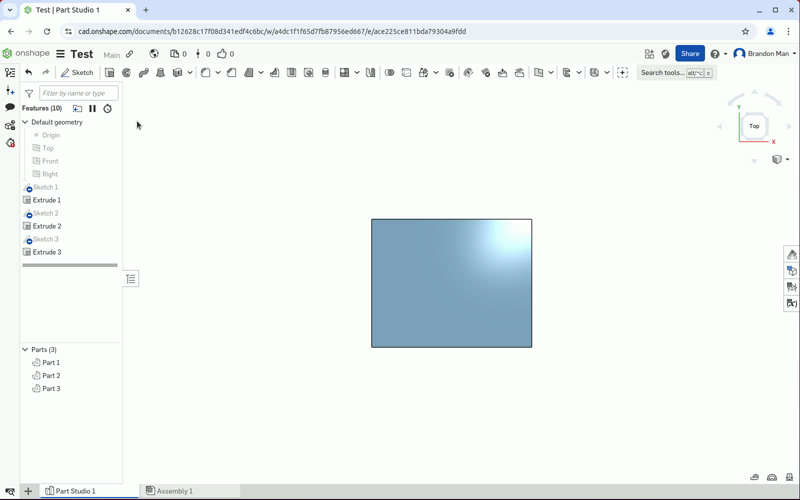
key(shift+h)
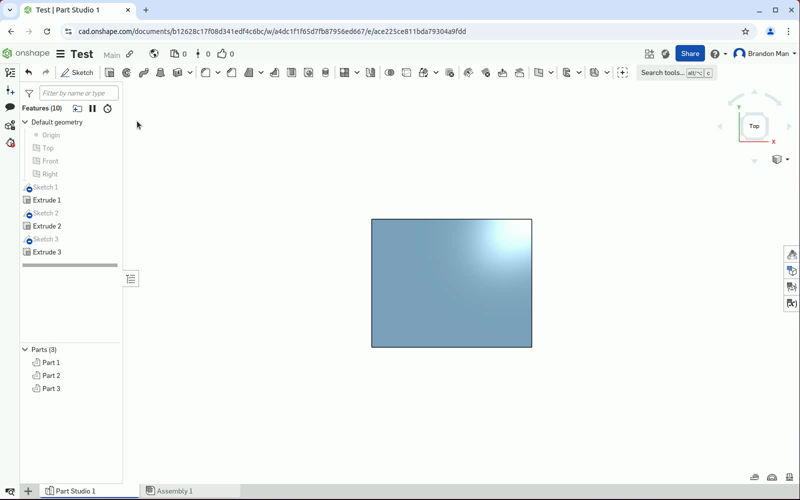
mouse_move(73, 189)
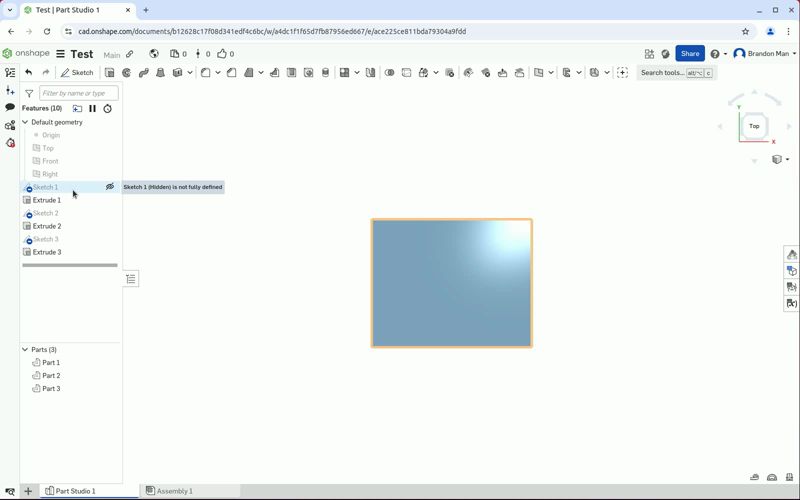
click(73, 189)
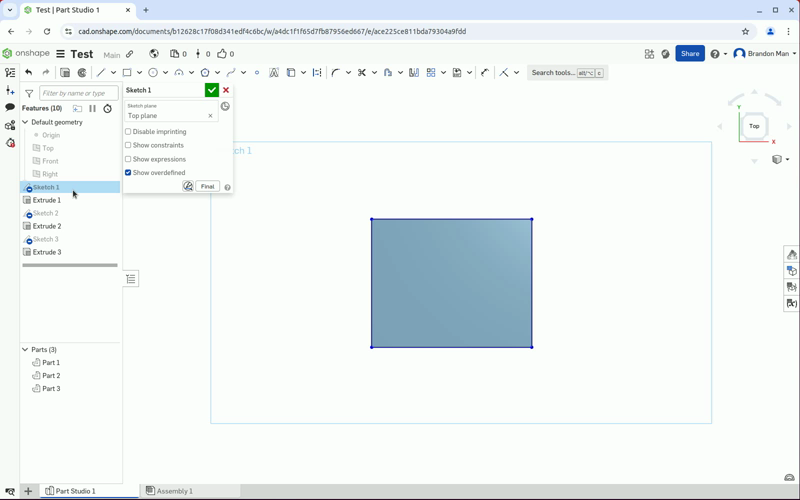
mouse_move(229, 92)
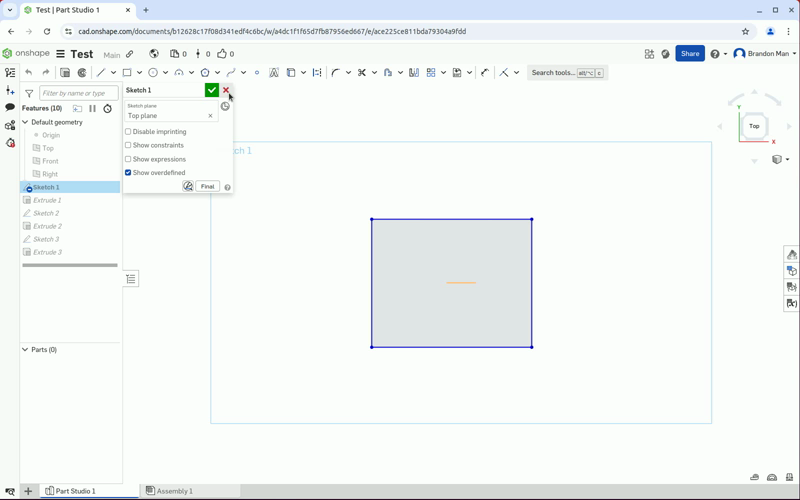
click(229, 92)
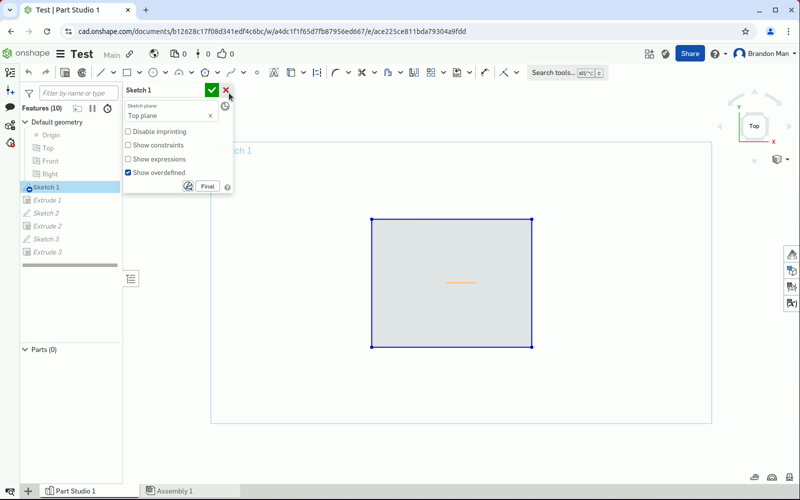
key(shift+s)
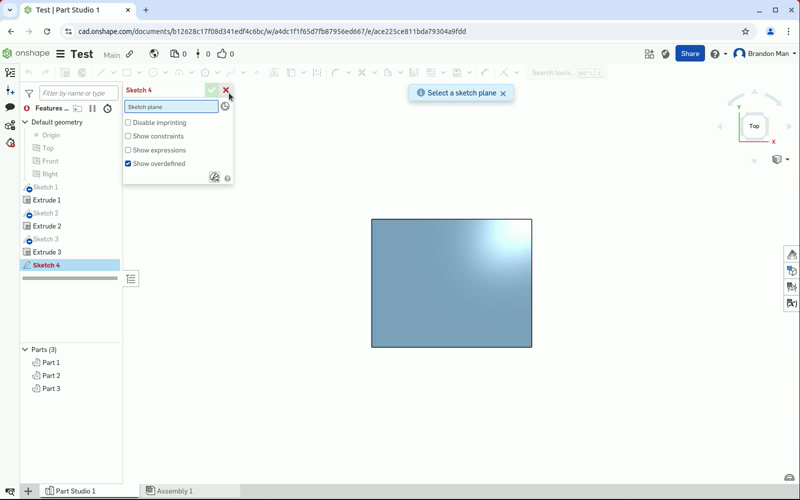
mouse_move(73, 150)
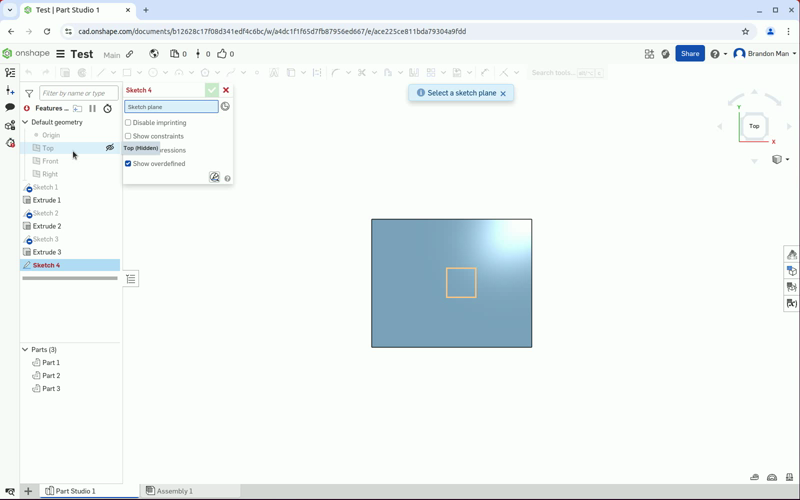
click(73, 150)
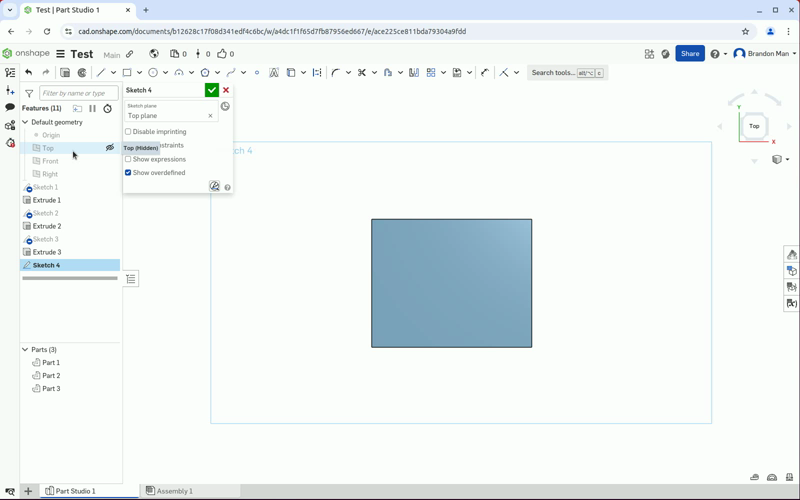
mouse_move(73, 352)
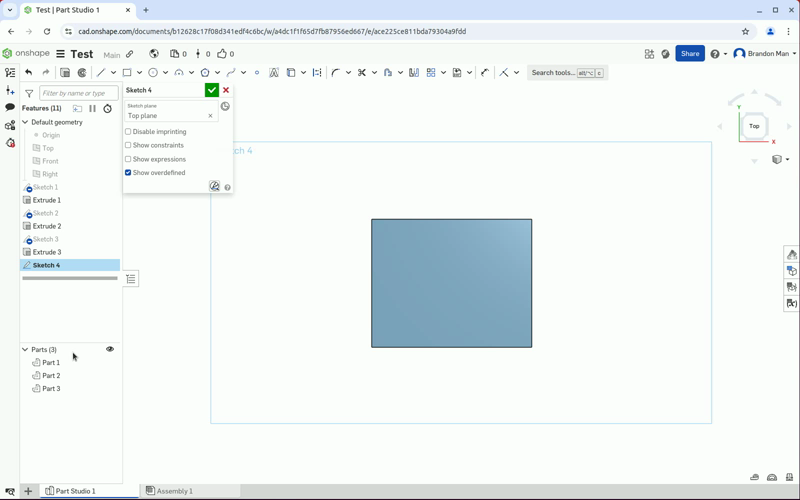
key(y)
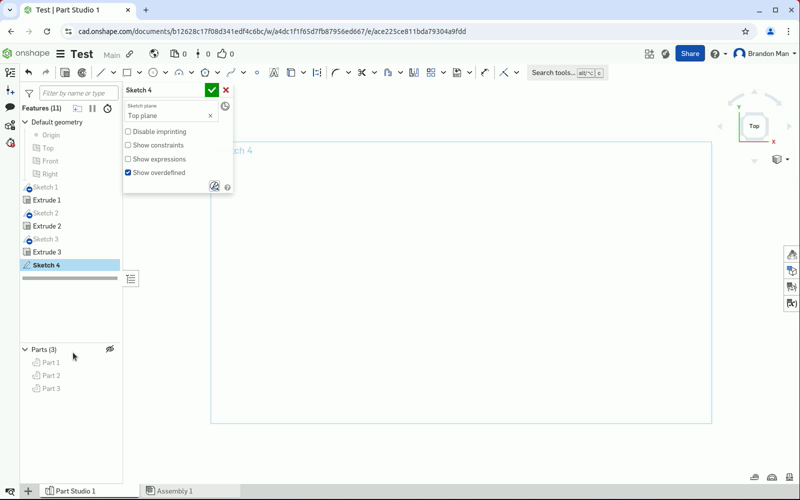
key(l)
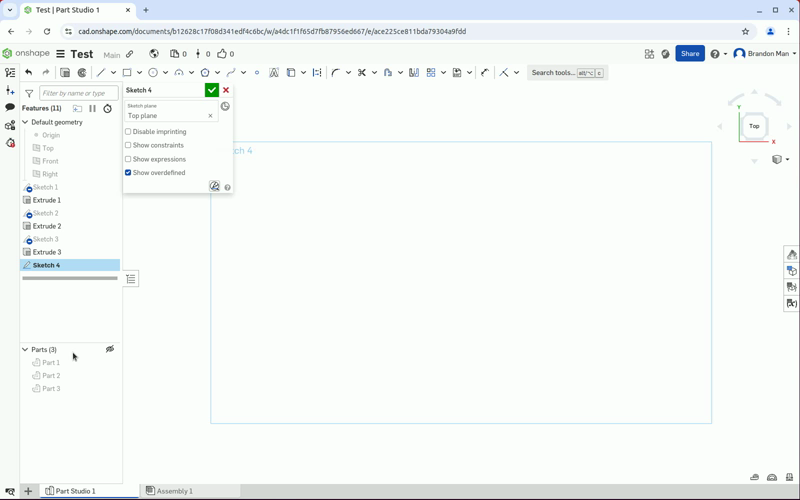
key_down(shift)
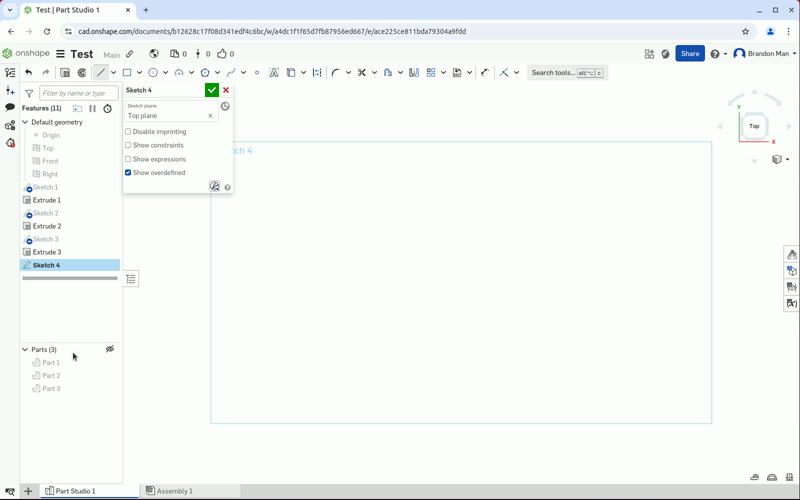
mouse_move(515, 234)
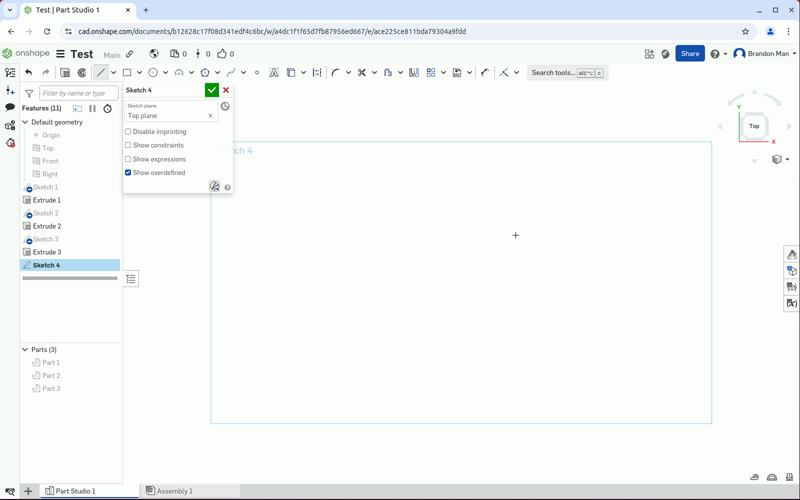
click(515, 234)
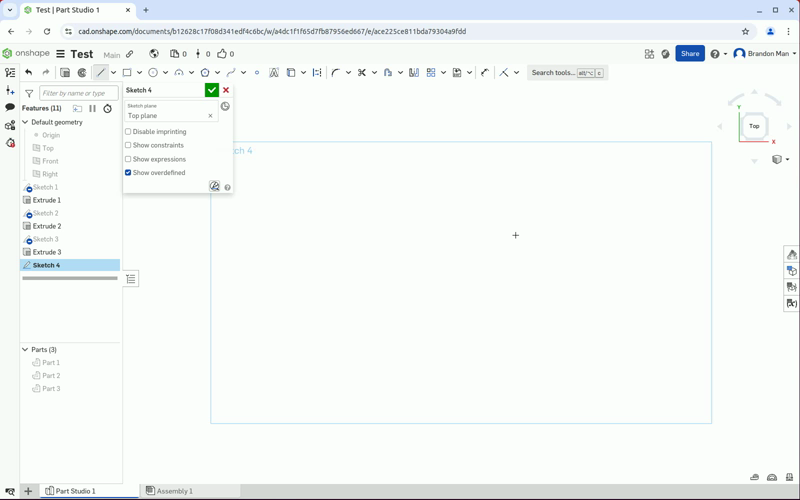
key_up(shift)
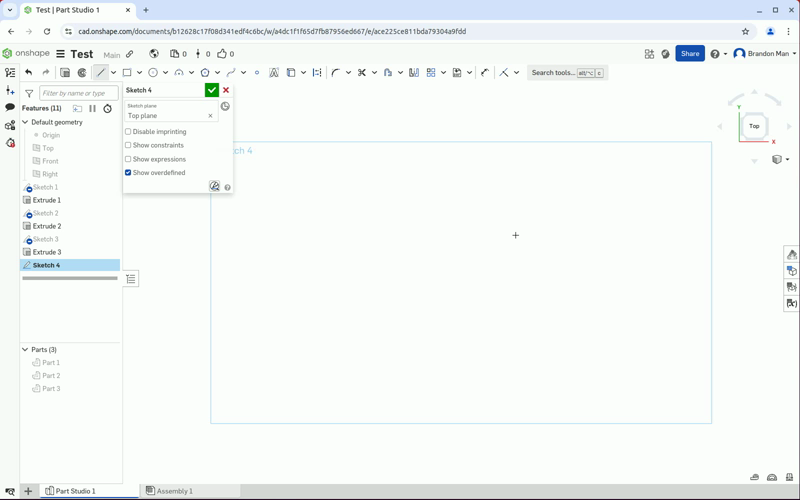
key_down(shift)
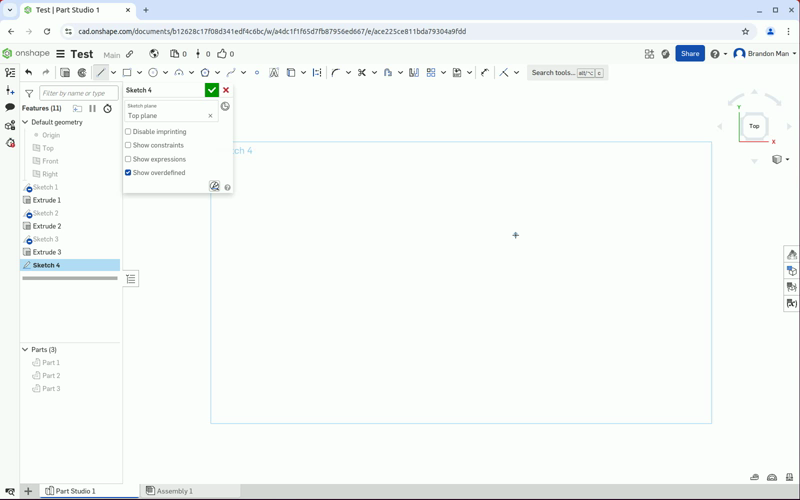
mouse_move(545, 234)
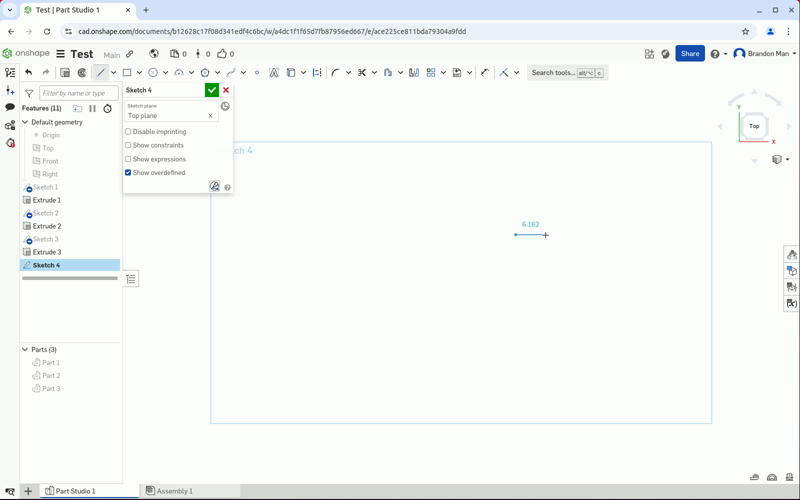
mouse_move(527, 234)
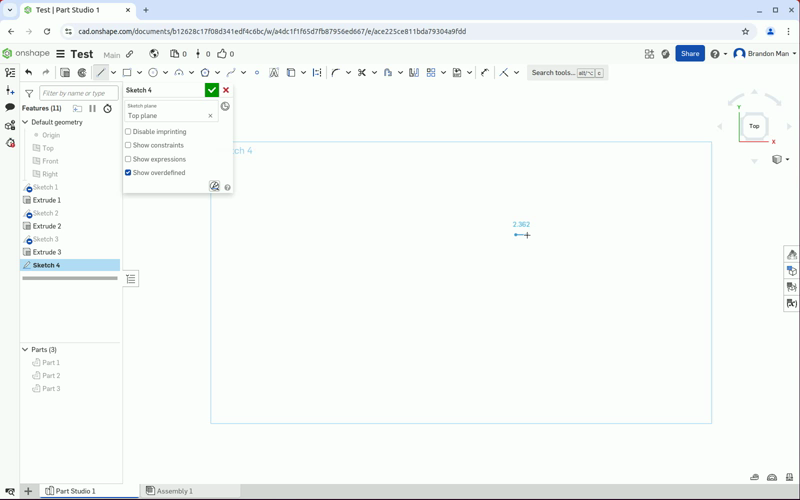
click(527, 234)
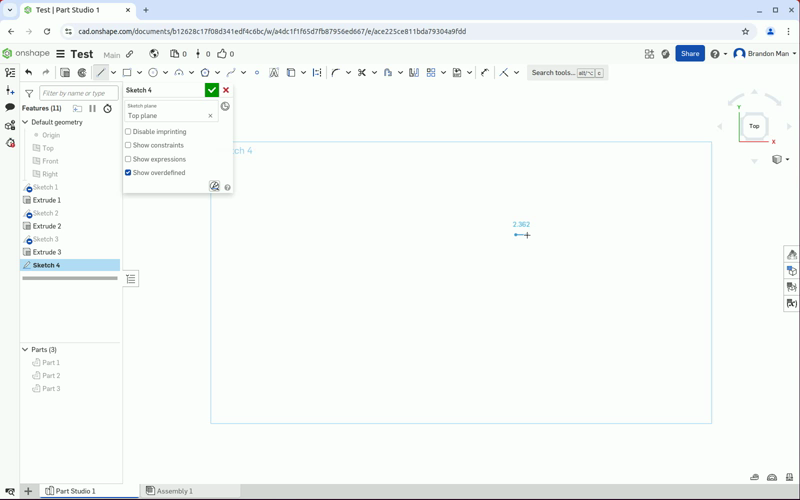
key_up(shift)
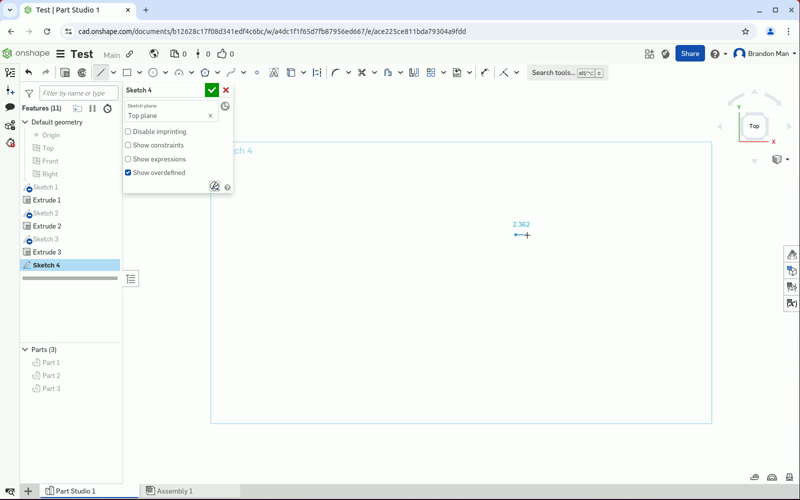
key_down(shift)
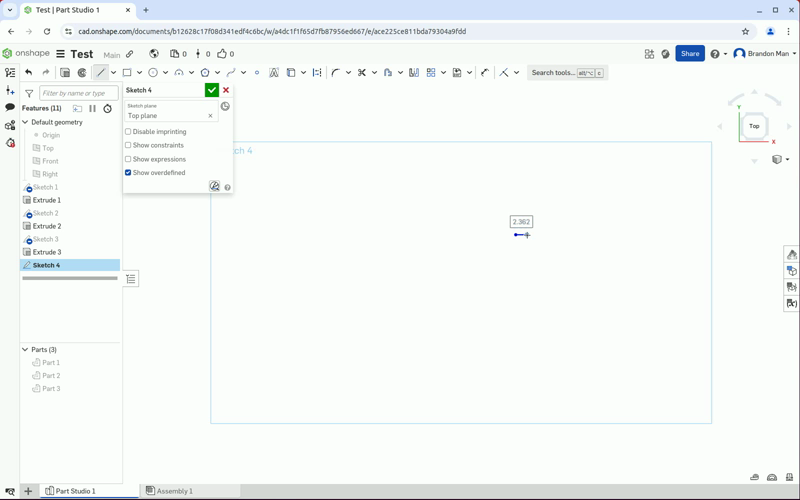
mouse_move(557, 234)
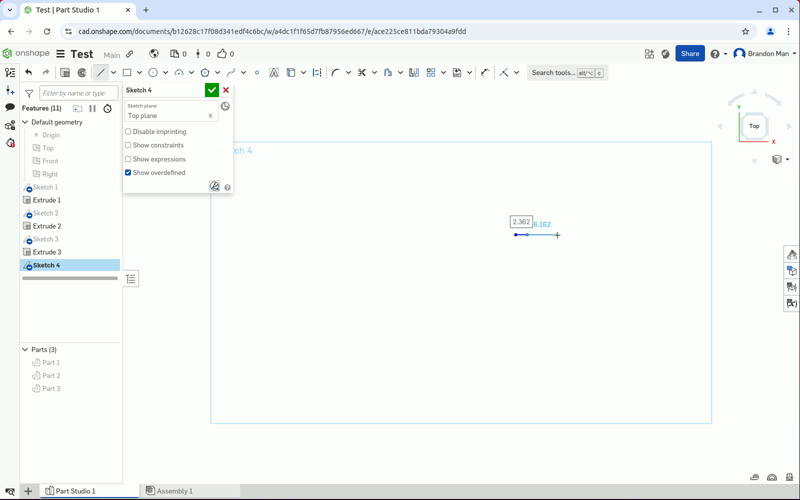
mouse_move(527, 223)
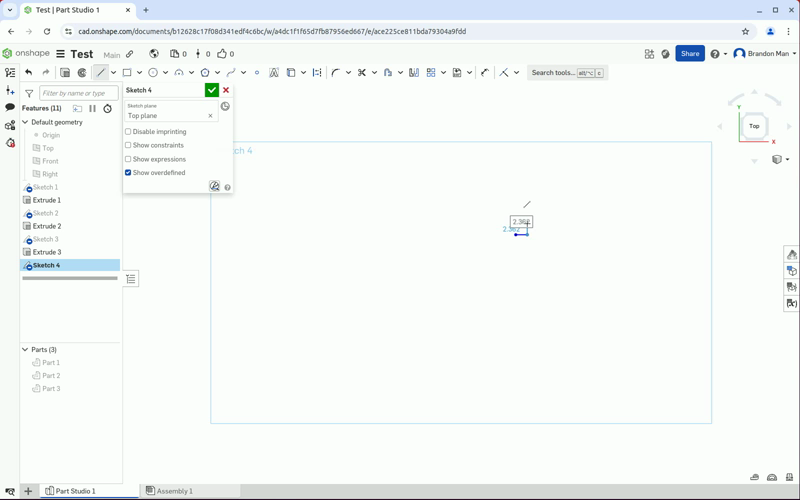
click(527, 223)
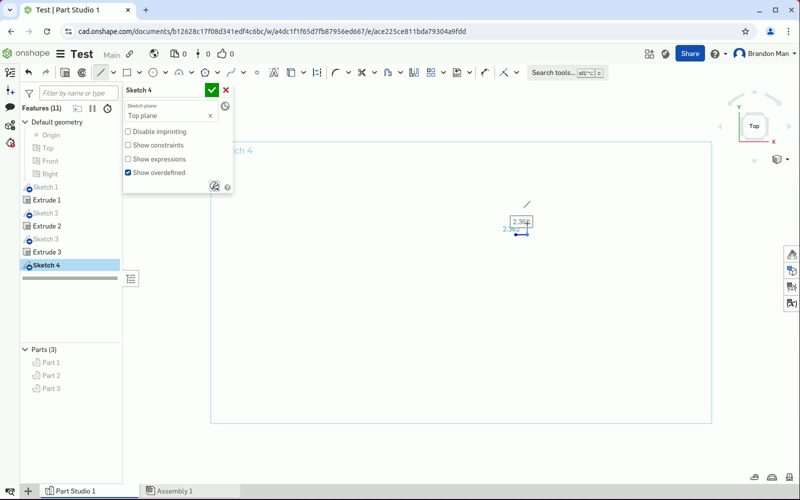
key_up(shift)
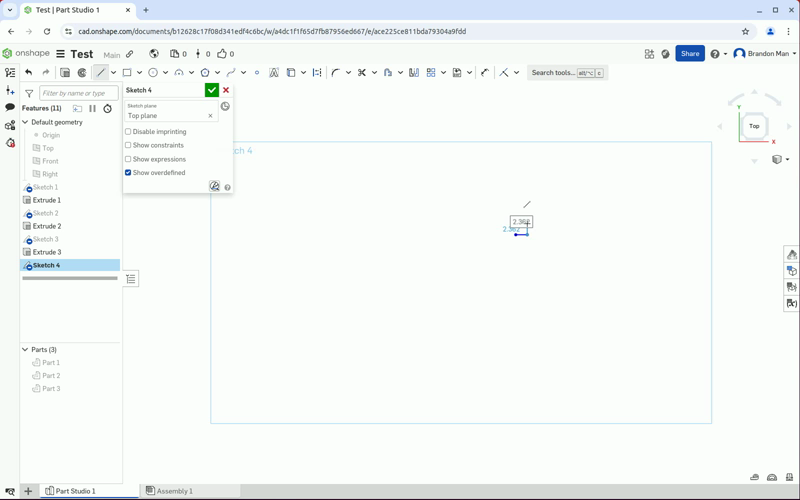
key_down(shift)
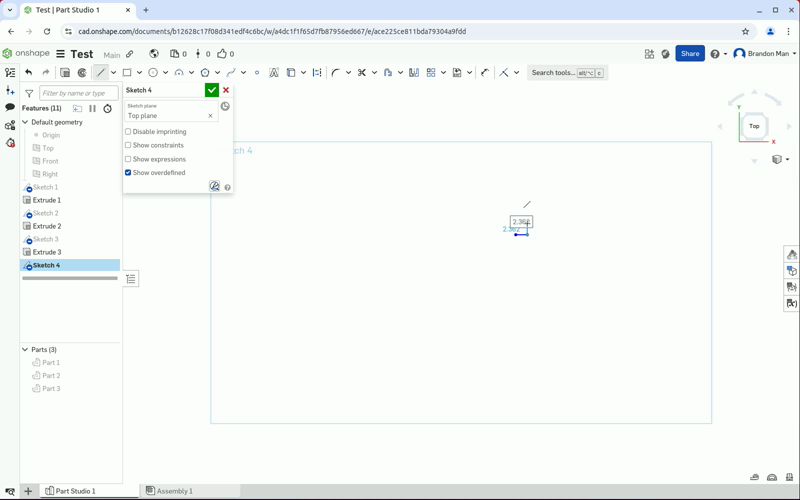
mouse_move(557, 223)
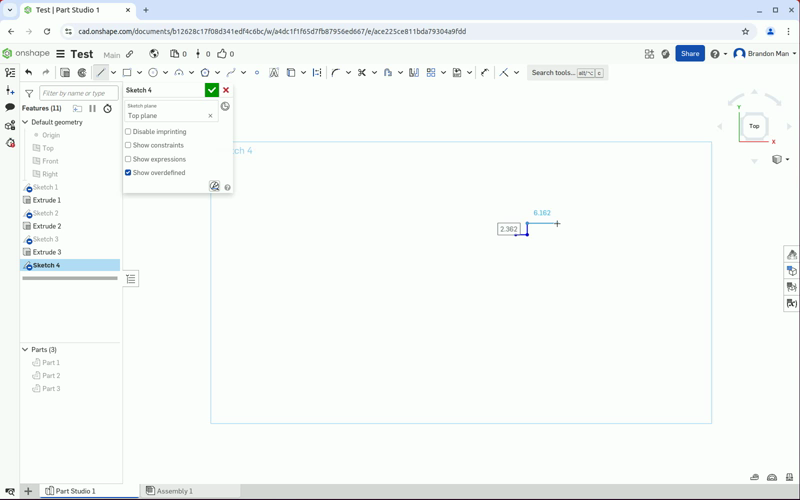
mouse_move(515, 223)
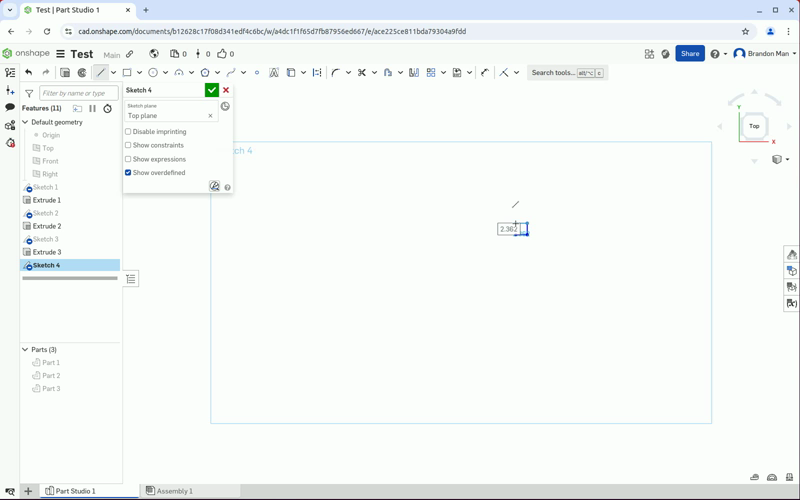
click(515, 223)
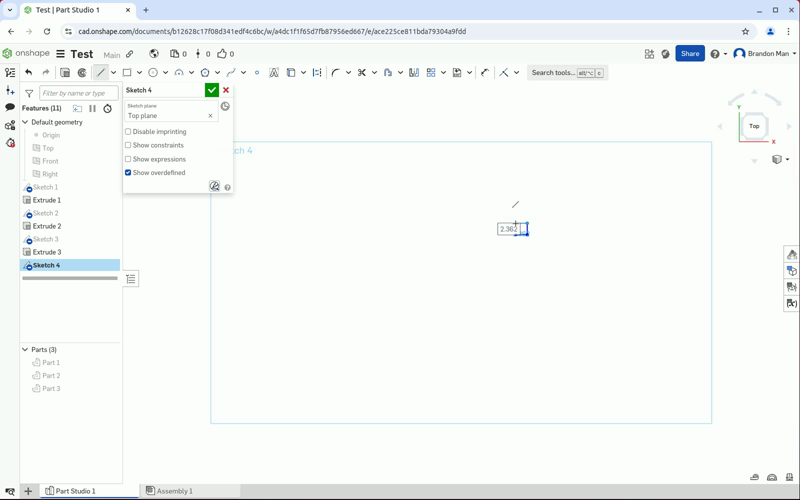
key_up(shift)
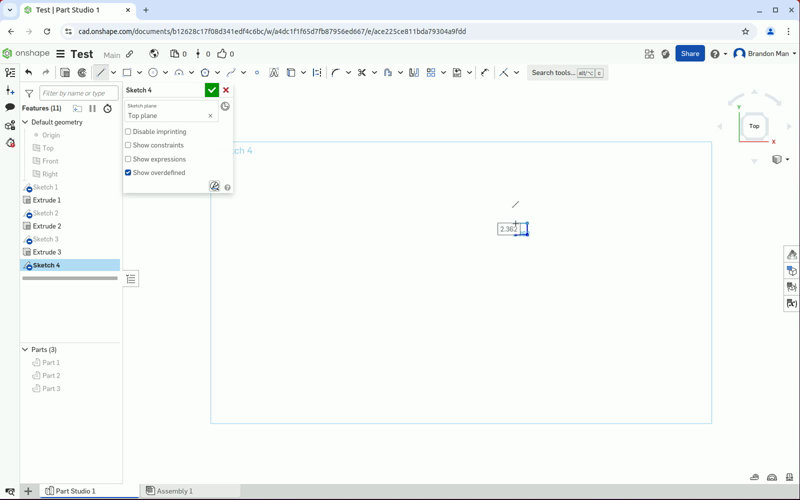
mouse_move(545, 223)
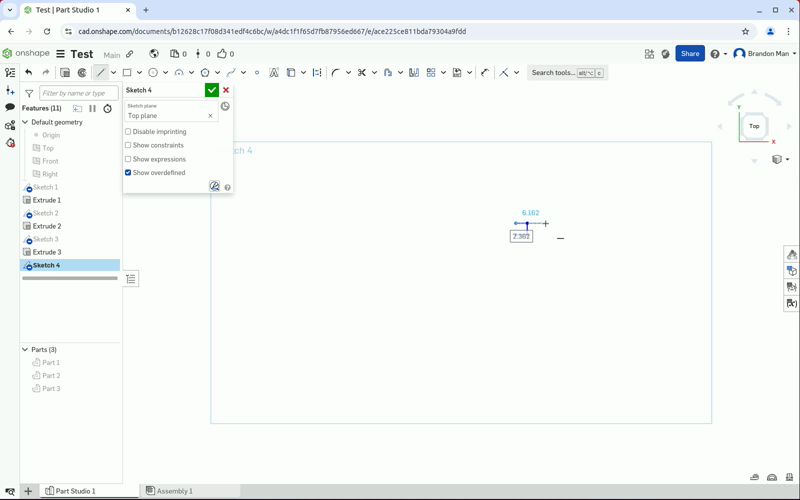
key_down(shift)
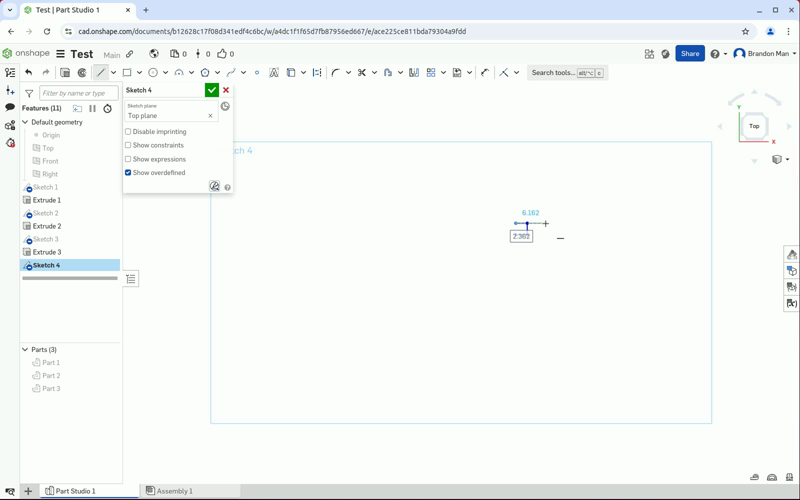
mouse_move(515, 234)
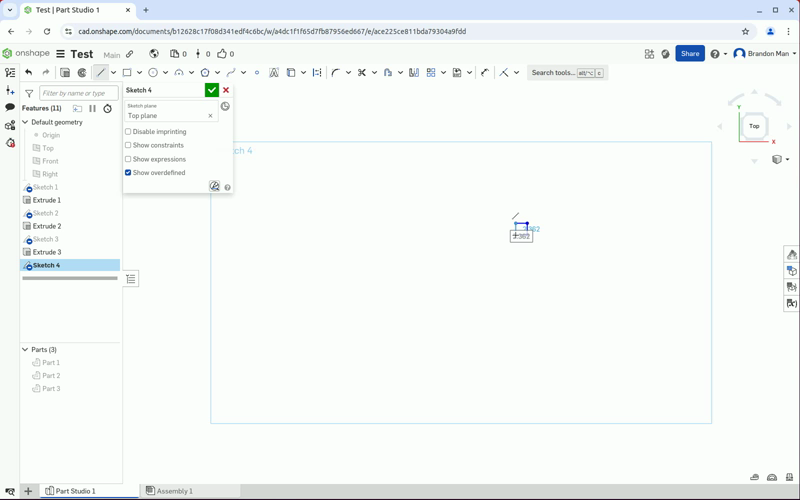
key_up(shift)
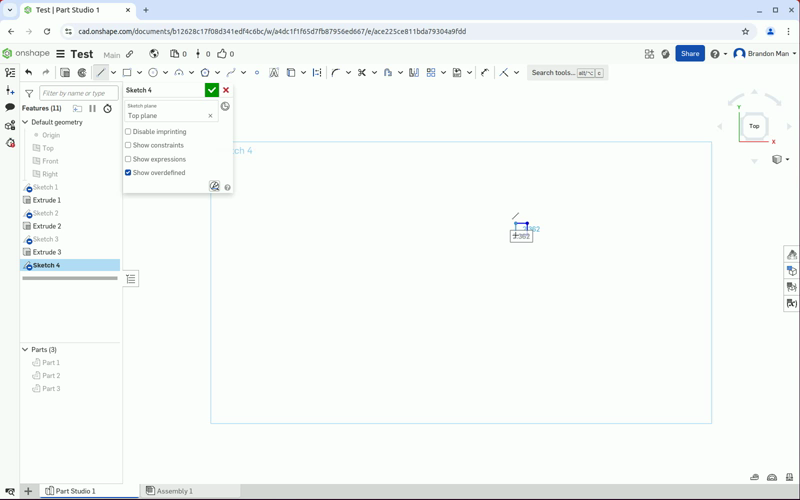
click(515, 234)
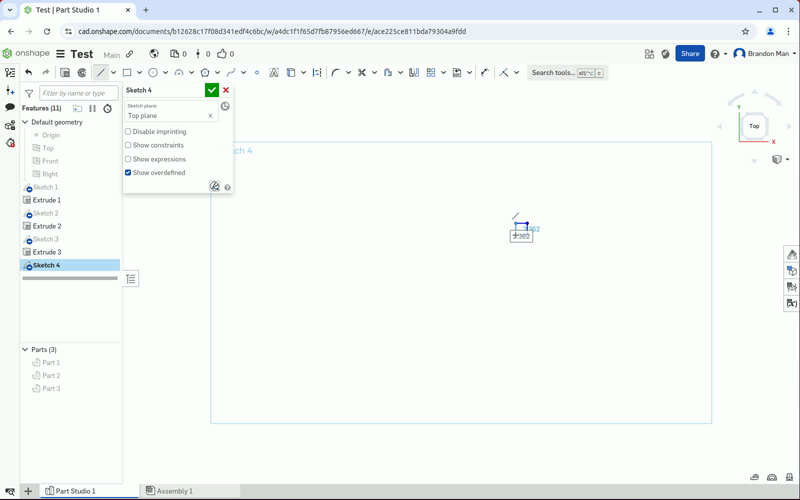
key(esc)
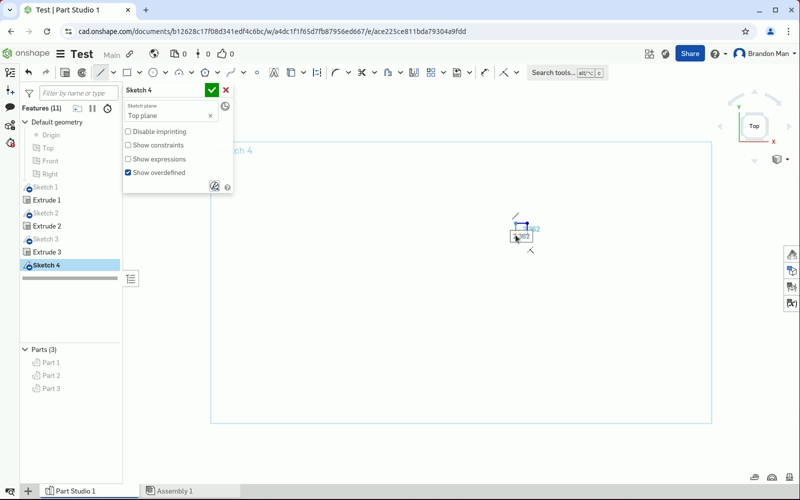
mouse_move(526, 228)
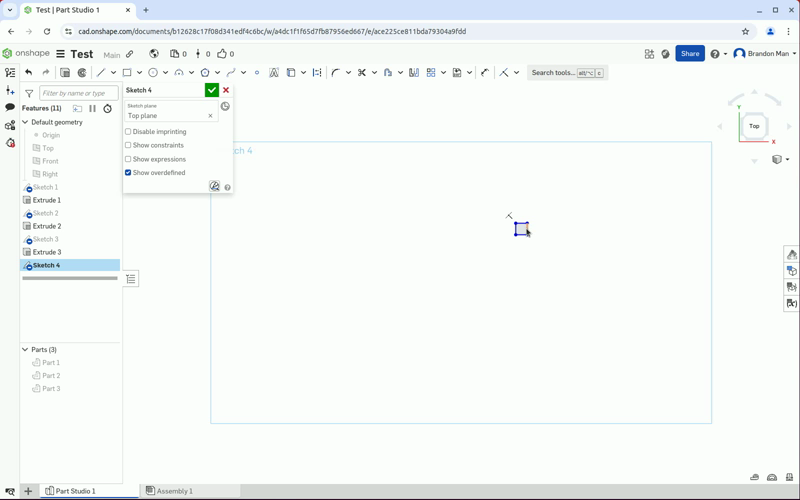
scroll(6)
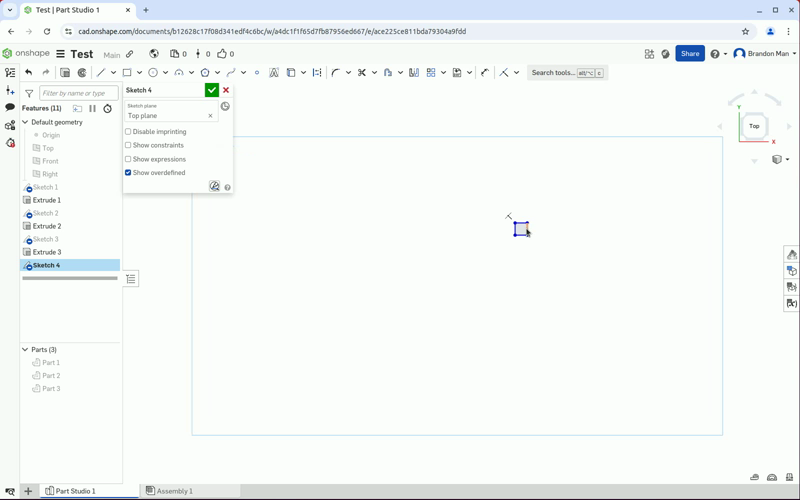
scroll(6)
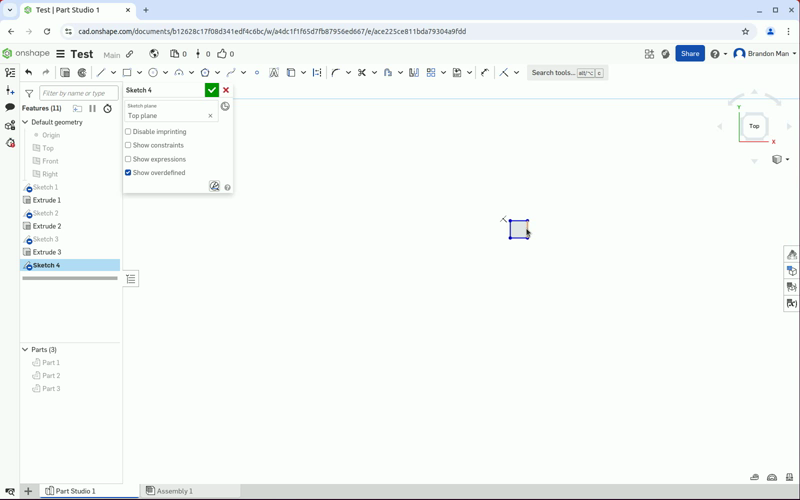
scroll(6)
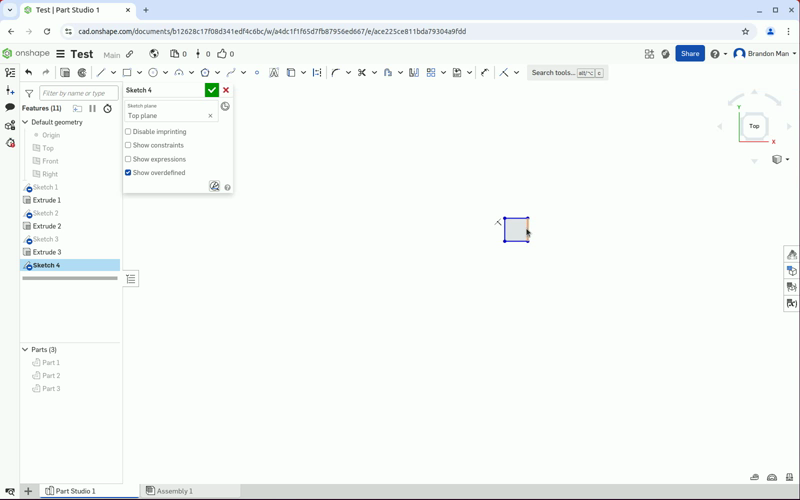
scroll(6)
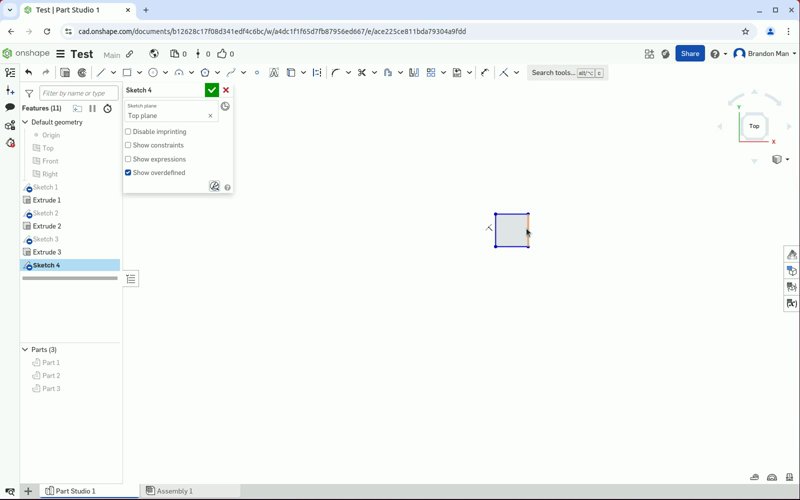
scroll(6)
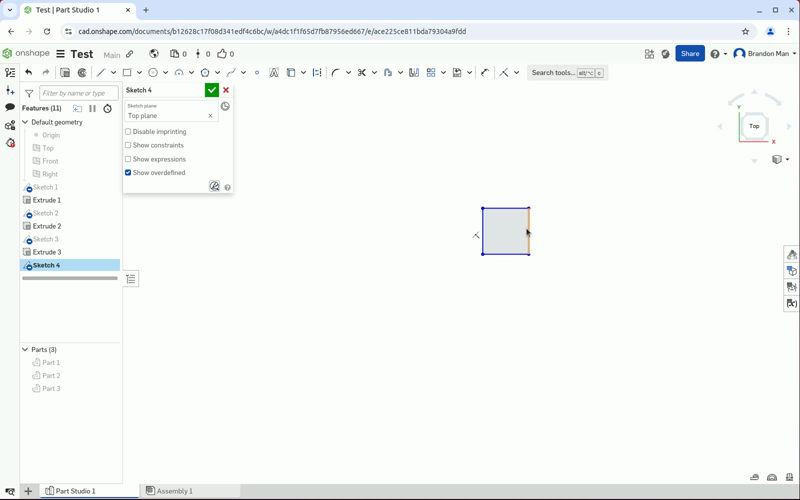
scroll(6)
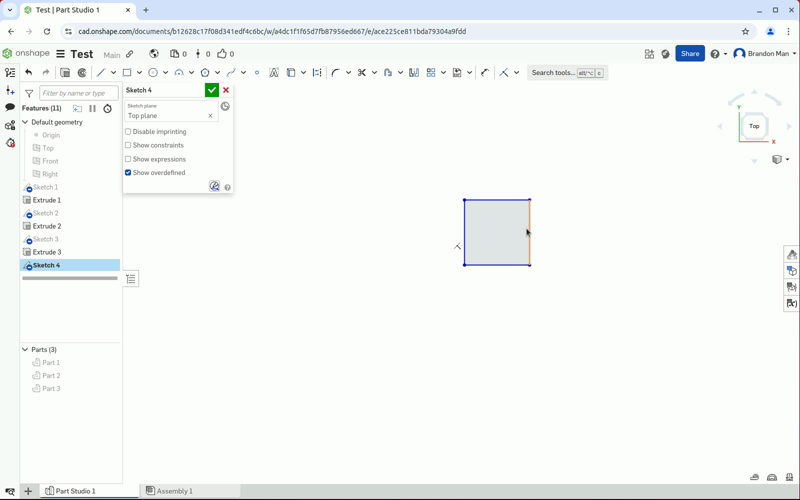
scroll(6)
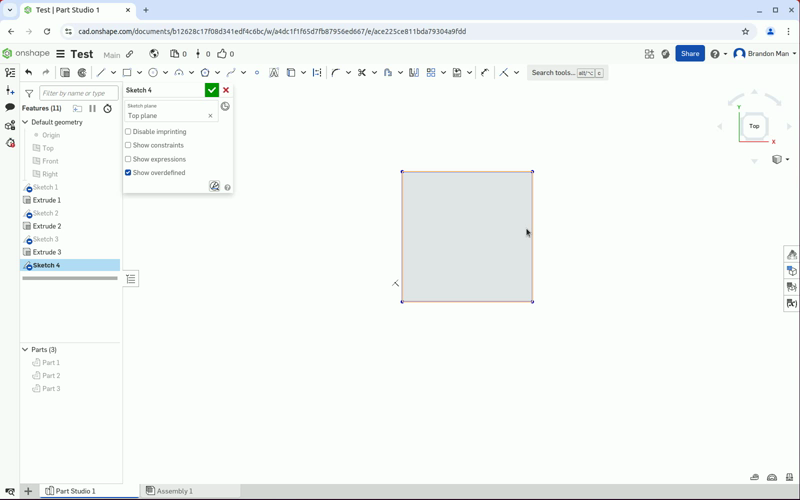
click(526, 228)
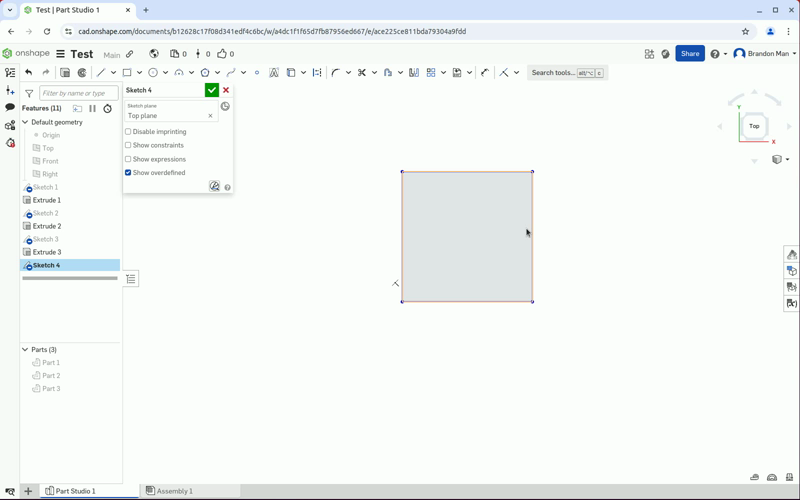
scroll(-6)
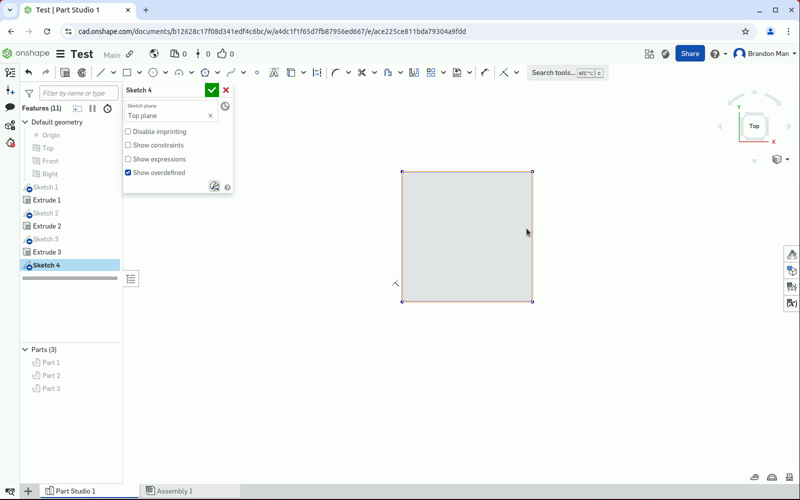
scroll(-6)
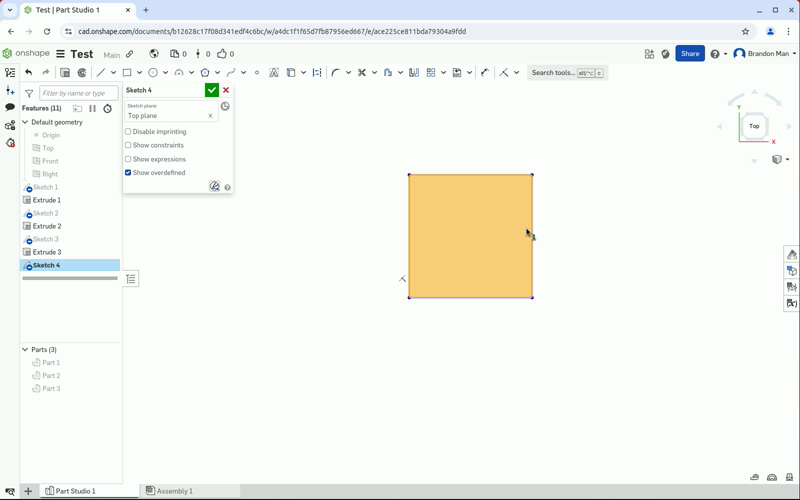
scroll(-6)
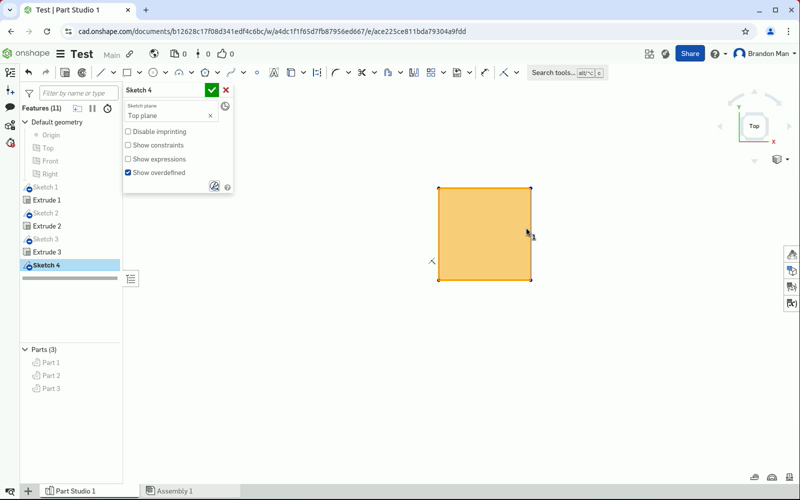
scroll(-6)
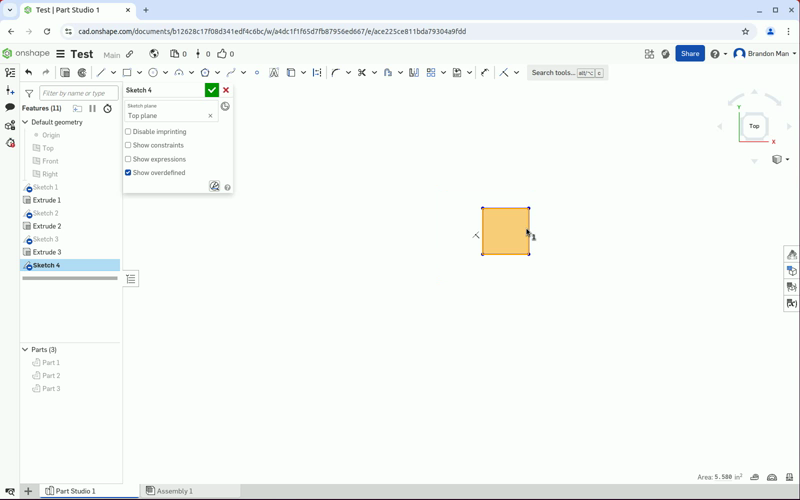
scroll(-6)
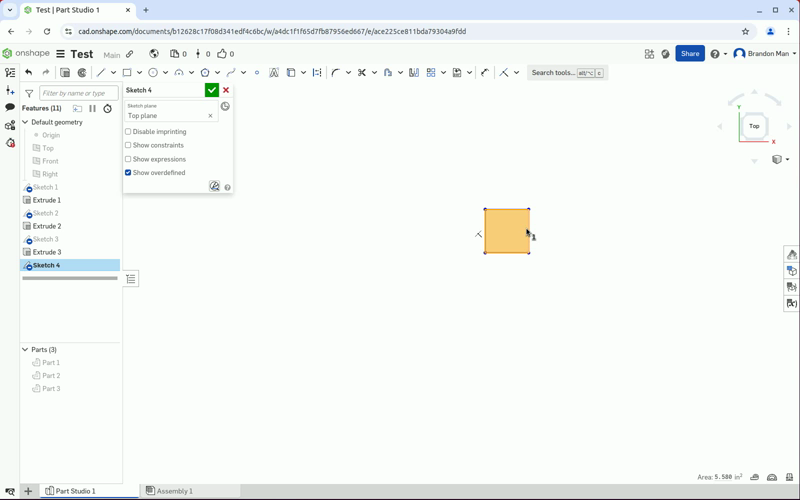
scroll(-6)
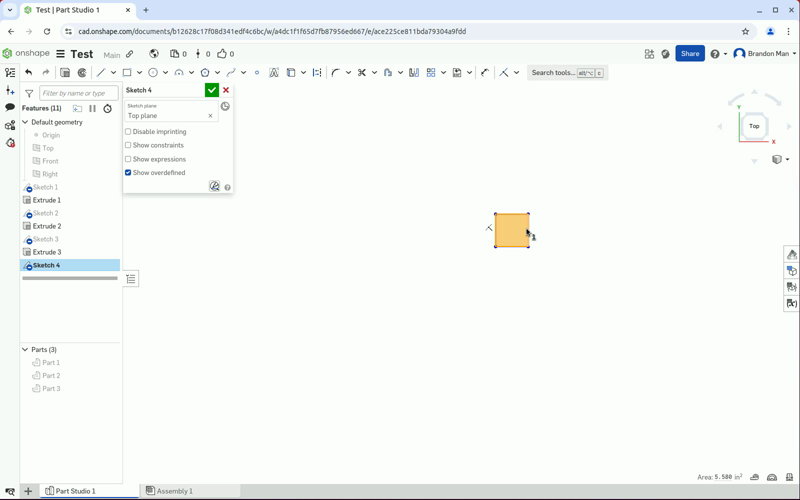
scroll(-6)
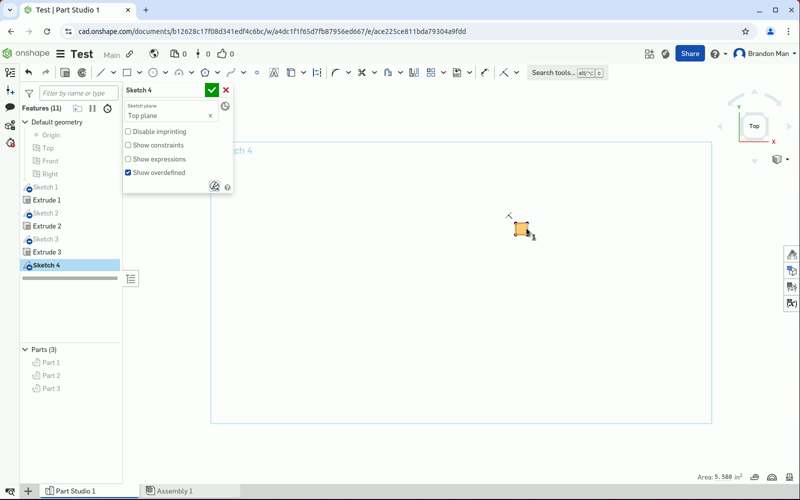
mouse_move(73, 352)
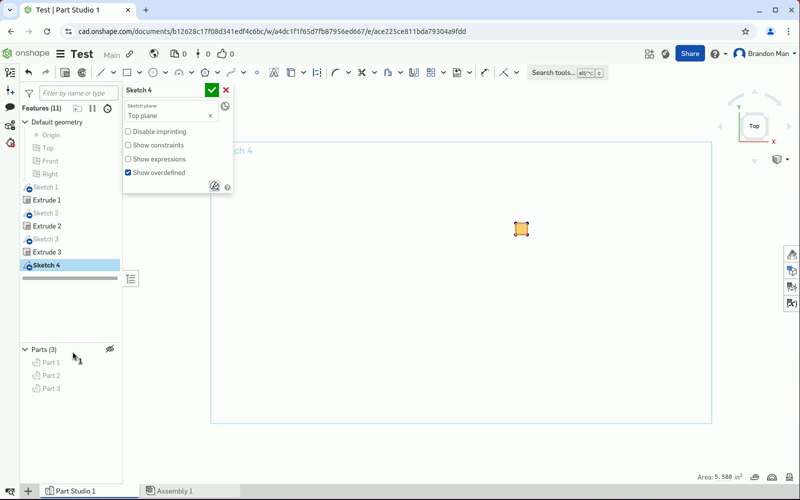
key(shift+y)
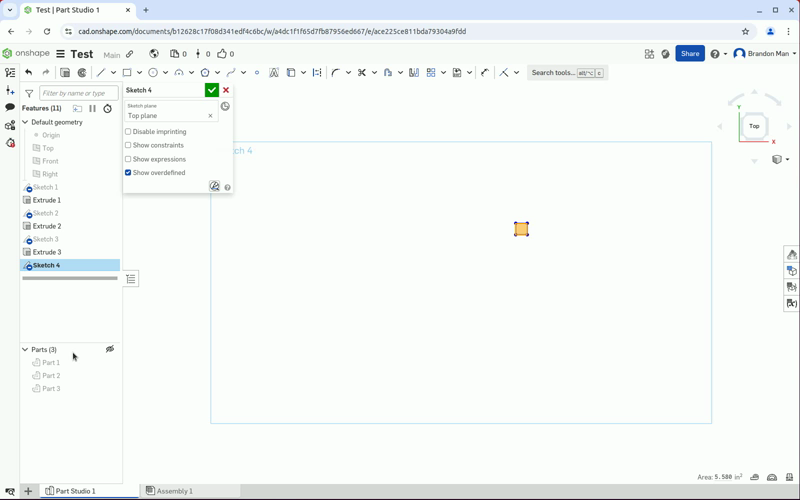
key(shift+e)
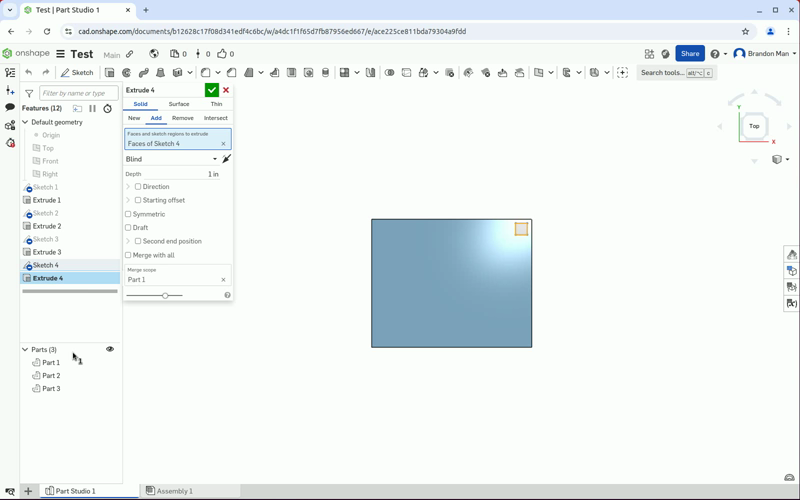
mouse_move(143, 106)
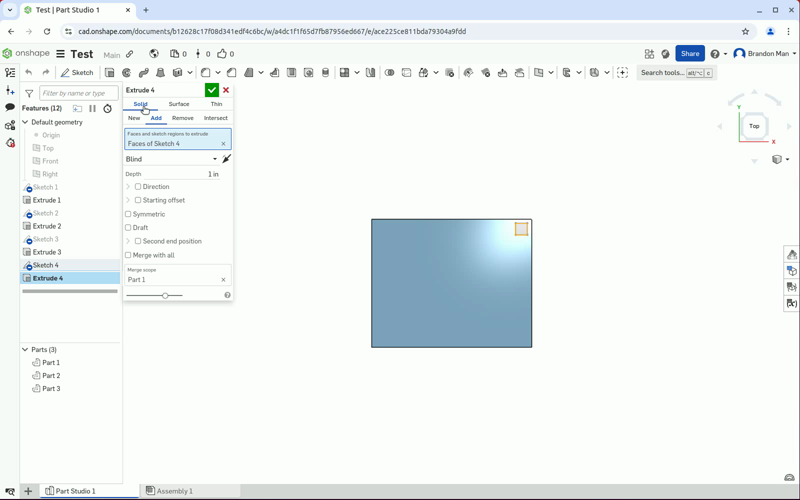
click(143, 106)
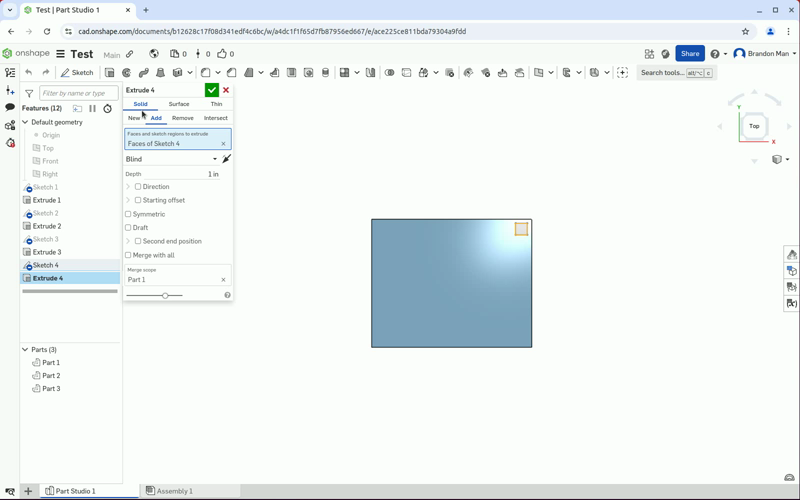
mouse_move(137, 120)
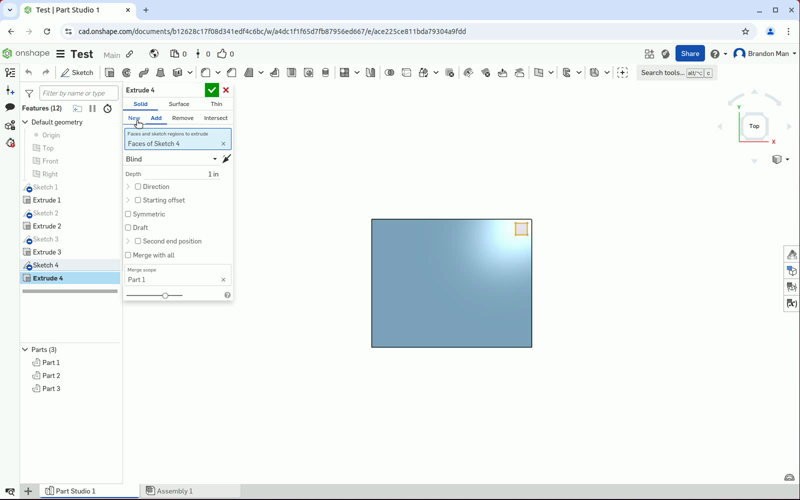
click(137, 120)
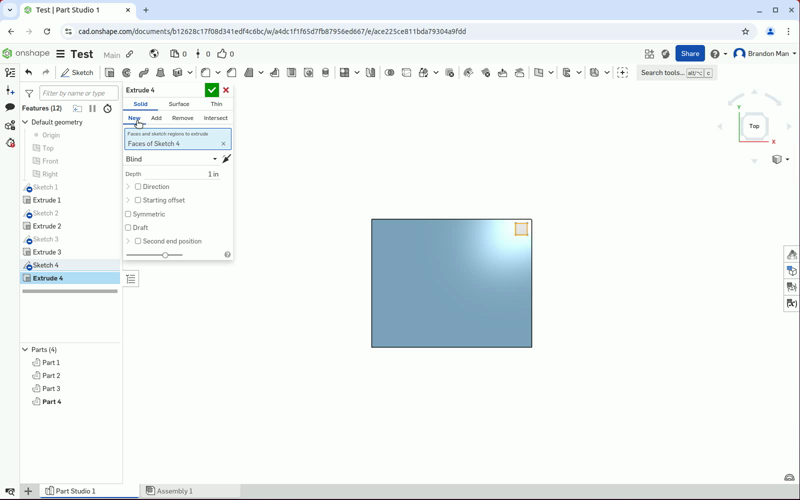
key(tab, 4)
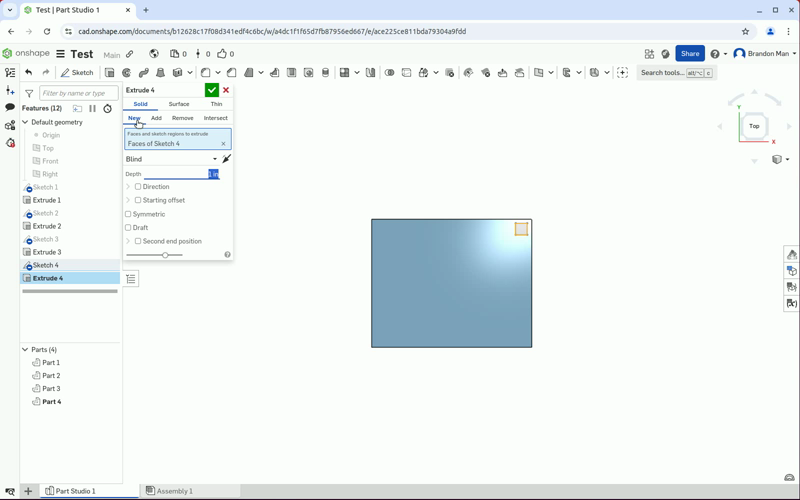
text(-23.108)
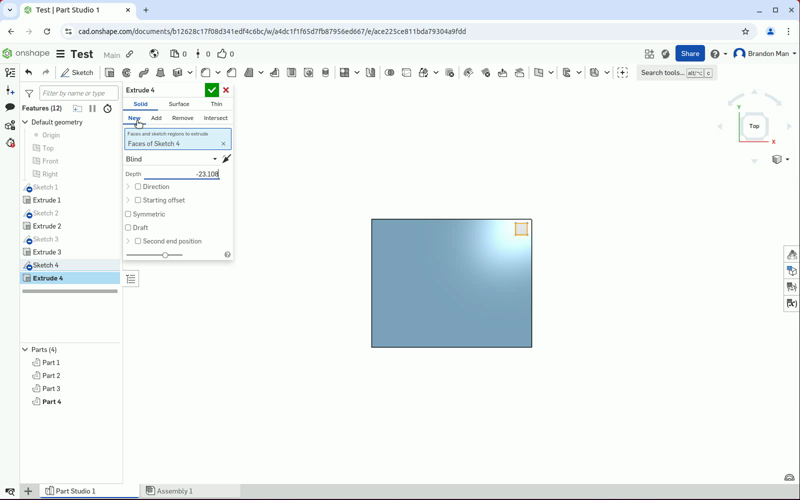
key(enter)
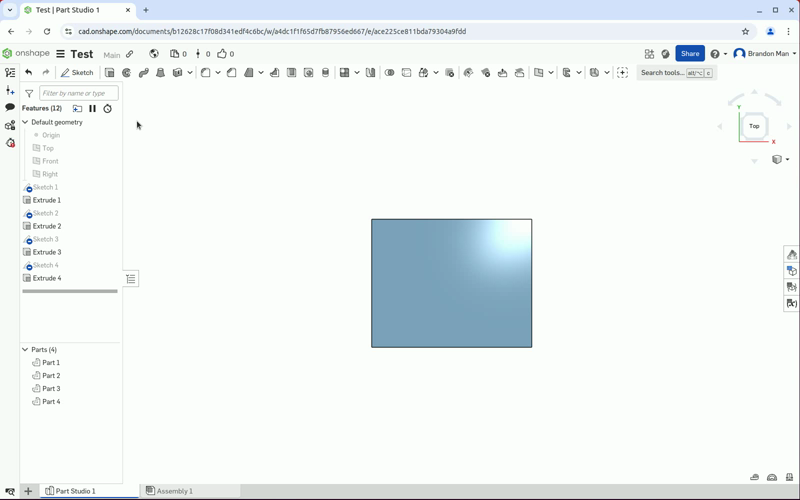
key(shift+h)
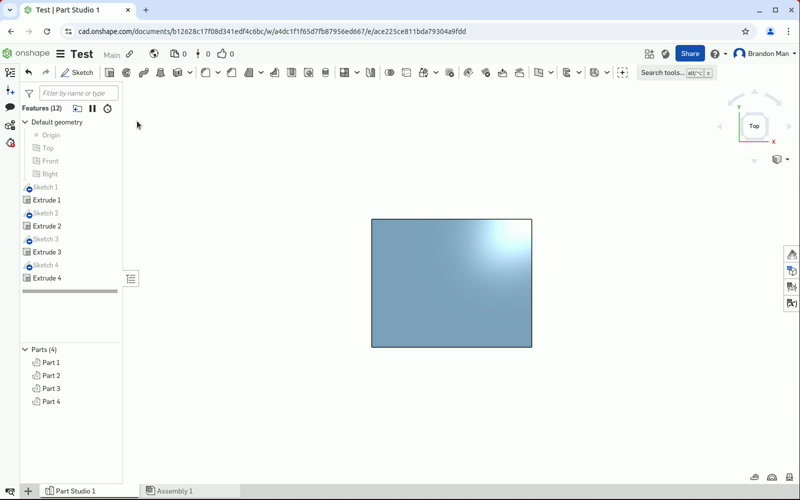
key(shift+h)
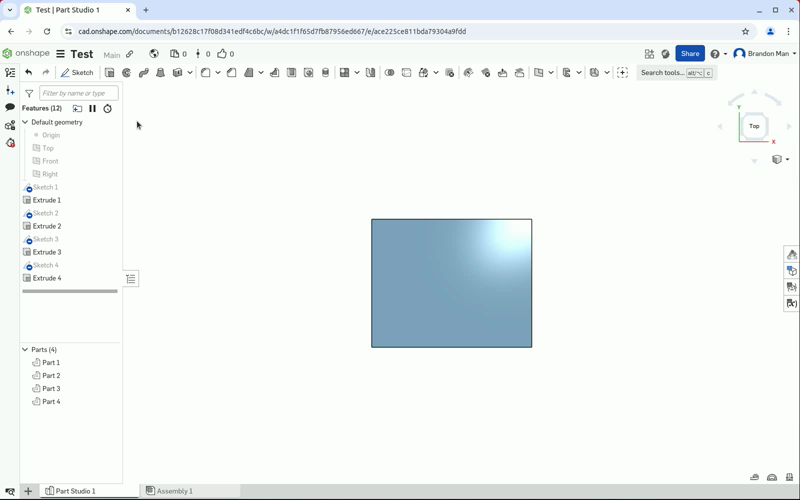
mouse_move(73, 189)
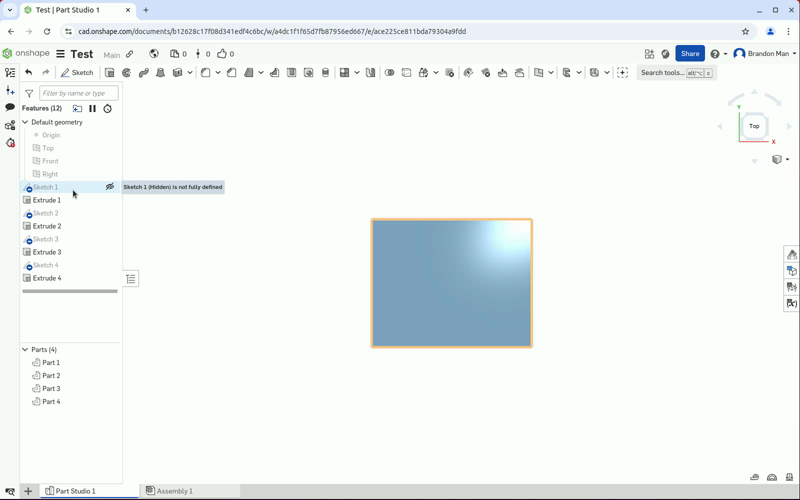
click(73, 189)
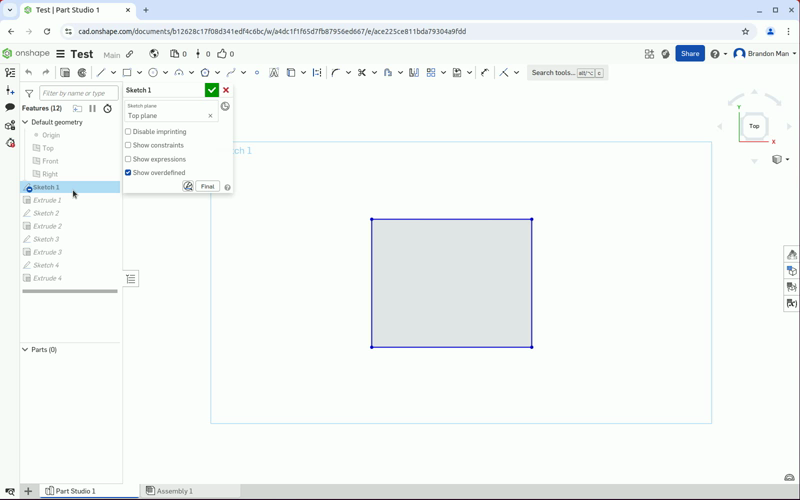
mouse_move(229, 92)
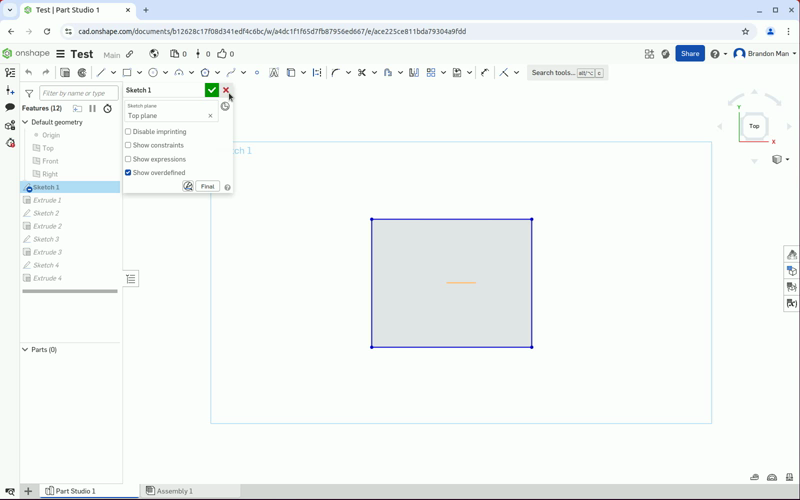
click(229, 92)
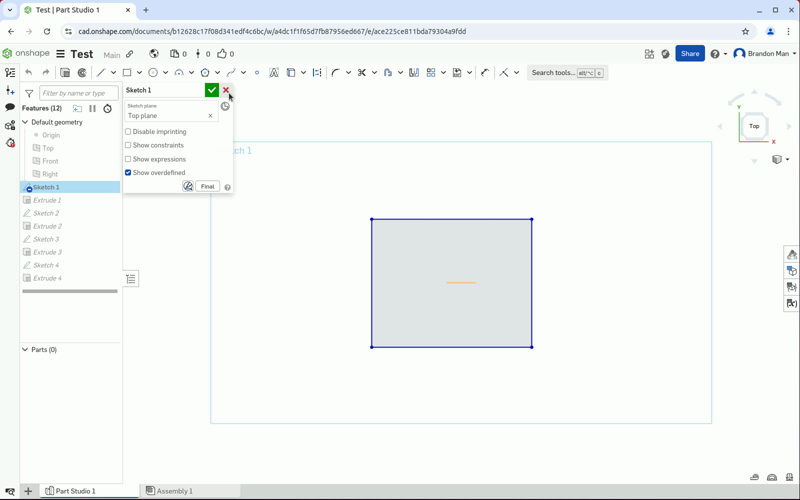
key(shift+s)
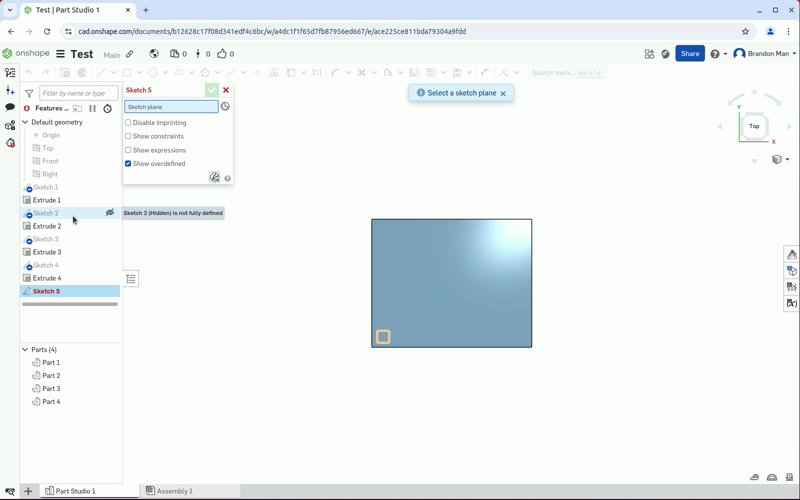
scroll(3)
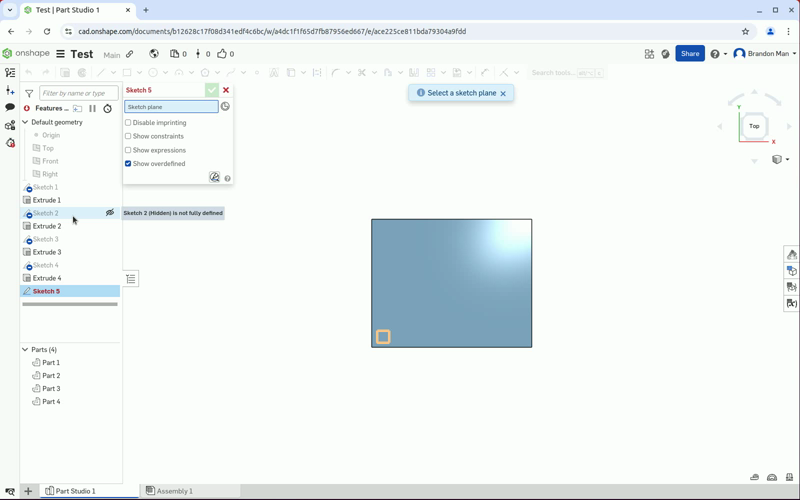
mouse_move(73, 150)
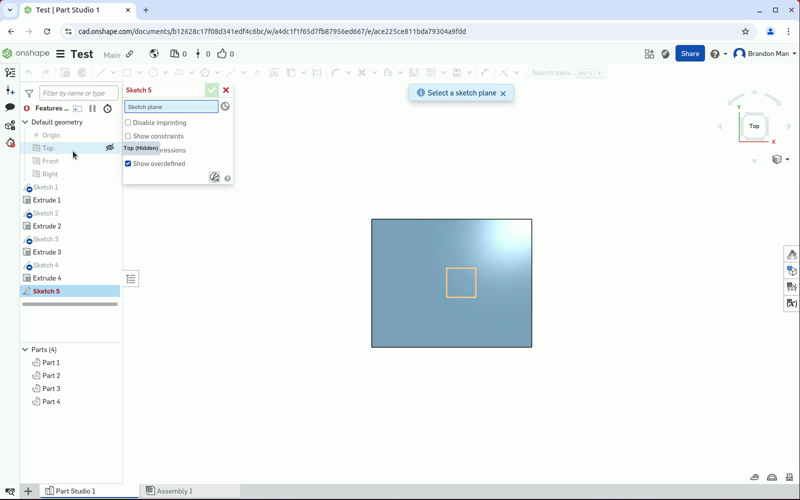
click(73, 150)
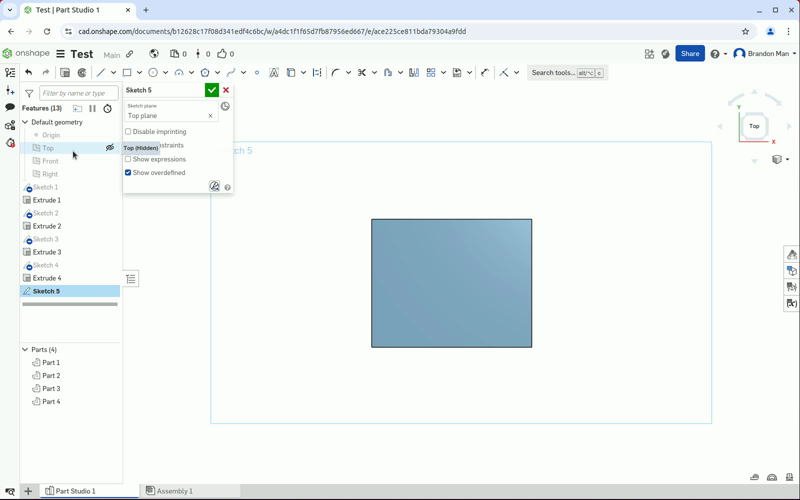
mouse_move(73, 352)
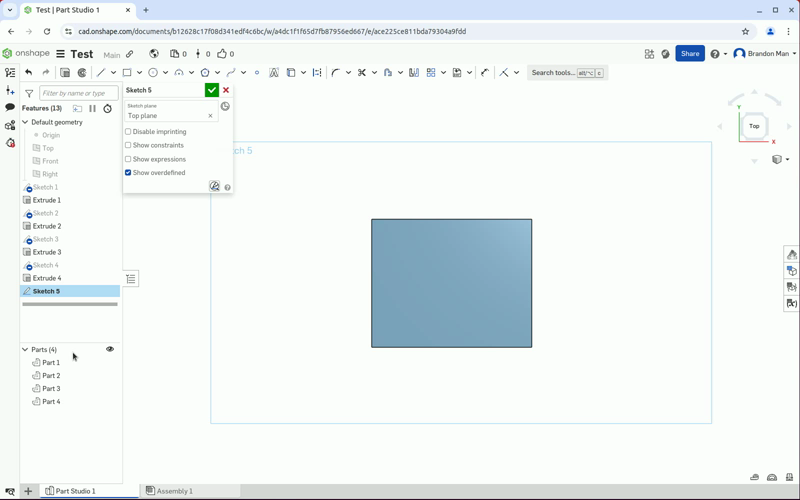
key(y)
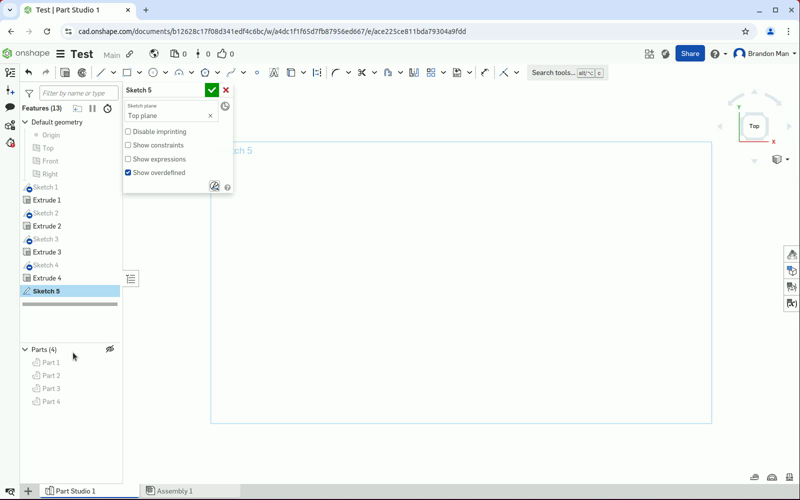
key(l)
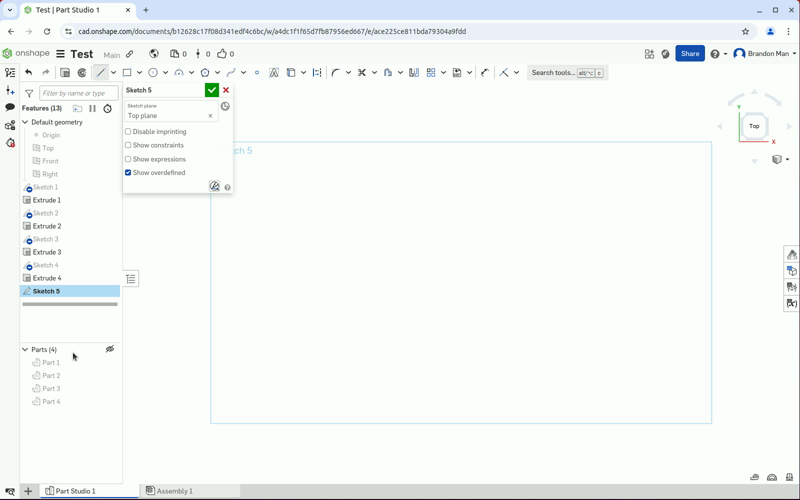
key_down(shift)
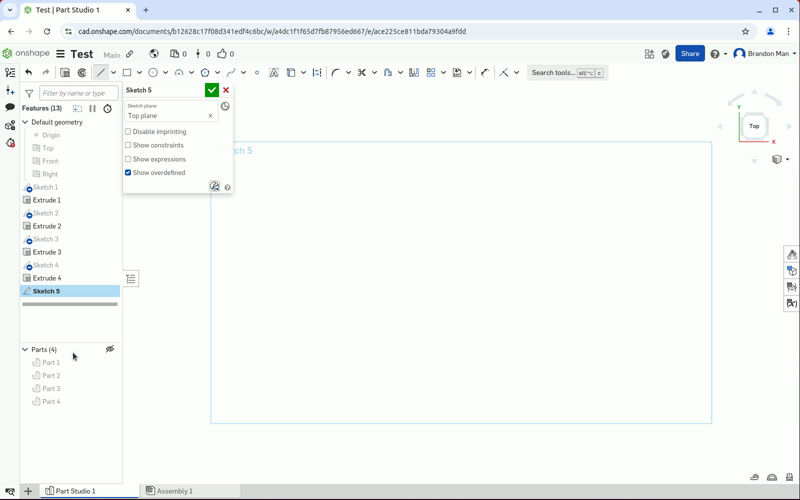
mouse_move(377, 234)
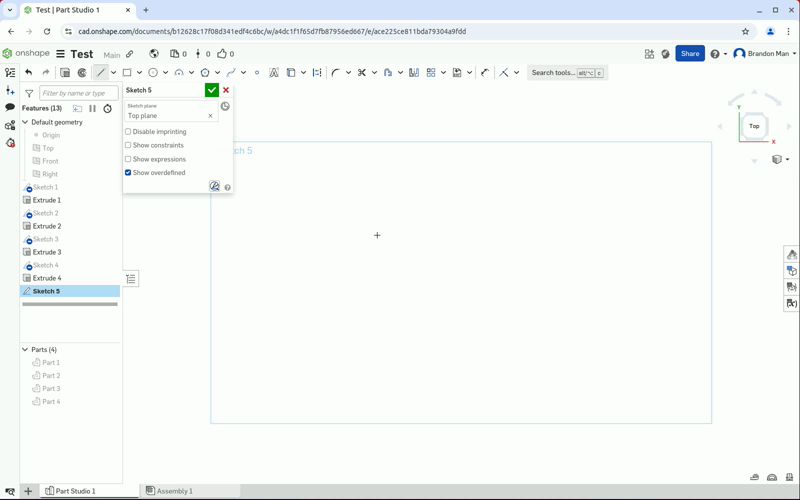
click(377, 234)
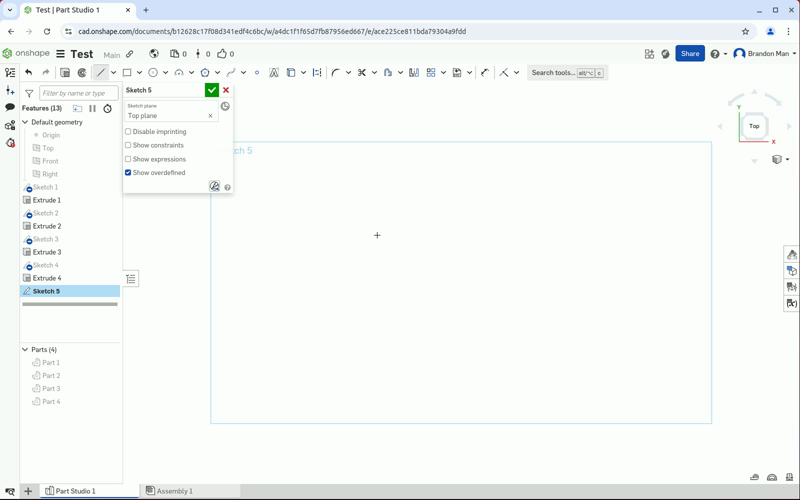
key_up(shift)
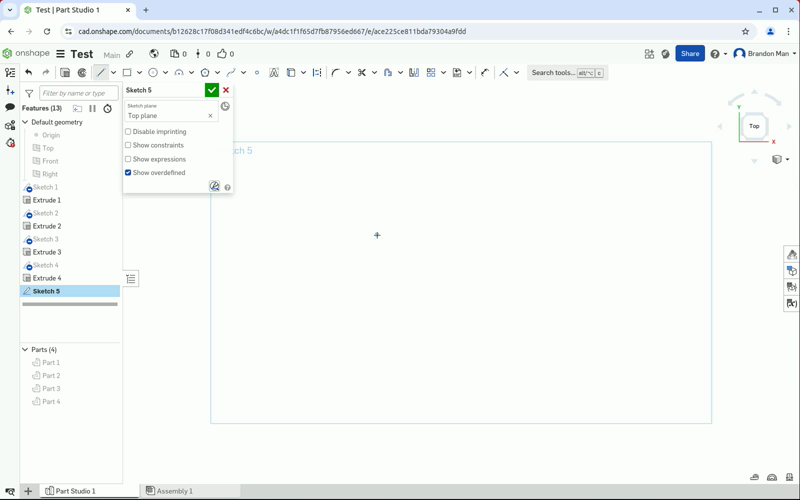
key_down(shift)
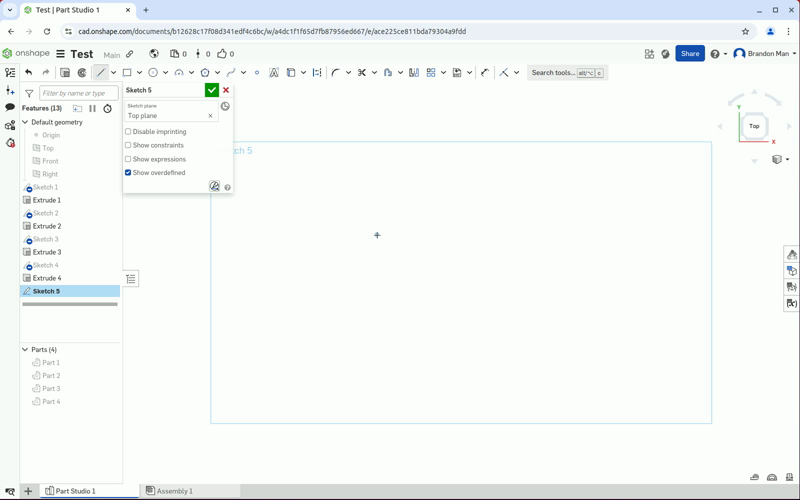
mouse_move(407, 234)
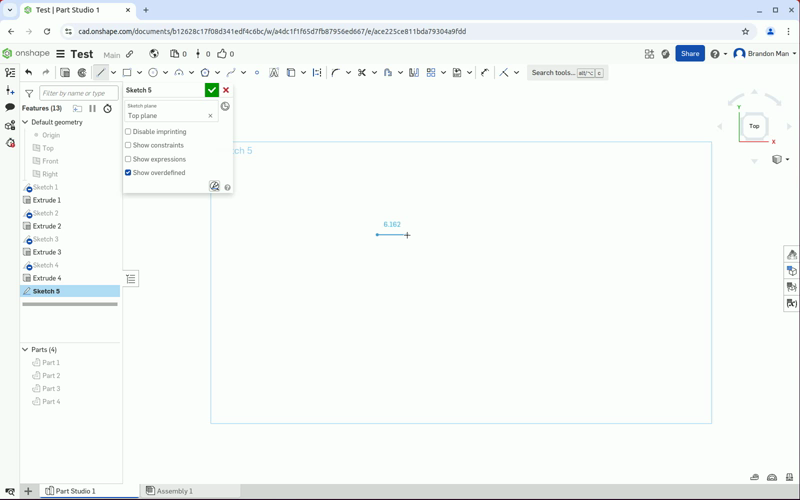
mouse_move(389, 234)
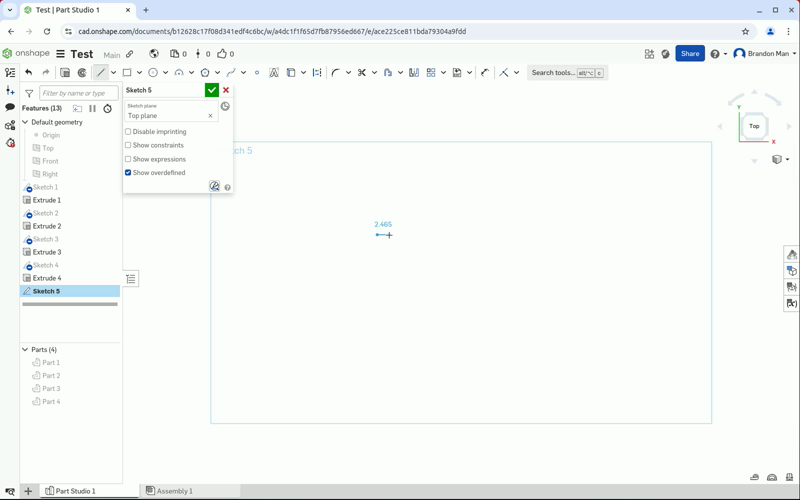
click(389, 234)
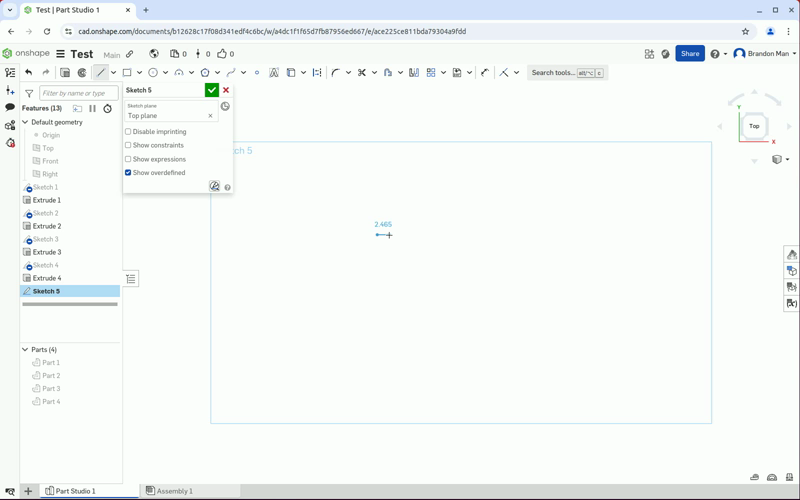
key_up(shift)
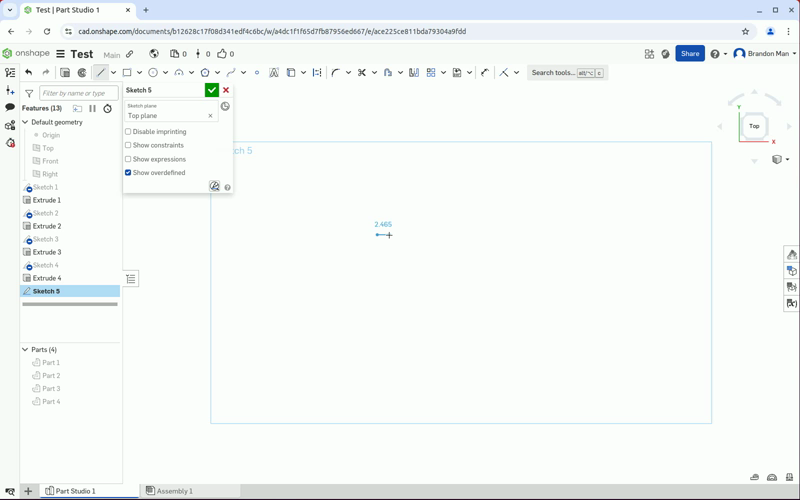
key_down(shift)
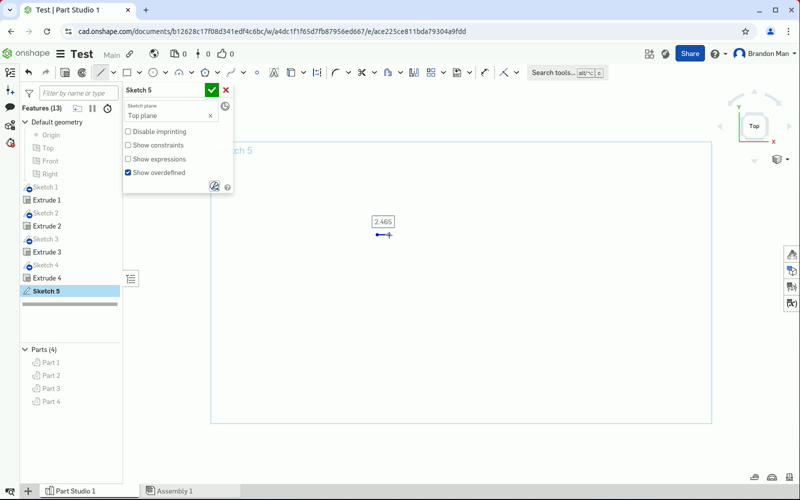
mouse_move(419, 234)
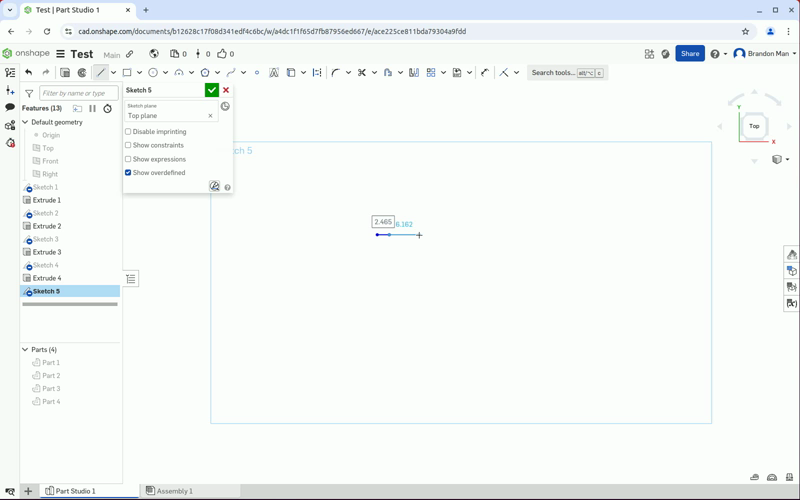
mouse_move(389, 223)
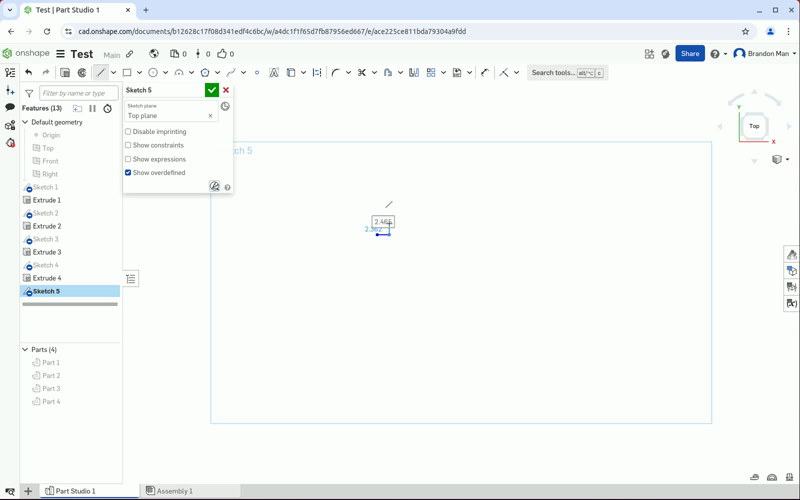
click(389, 223)
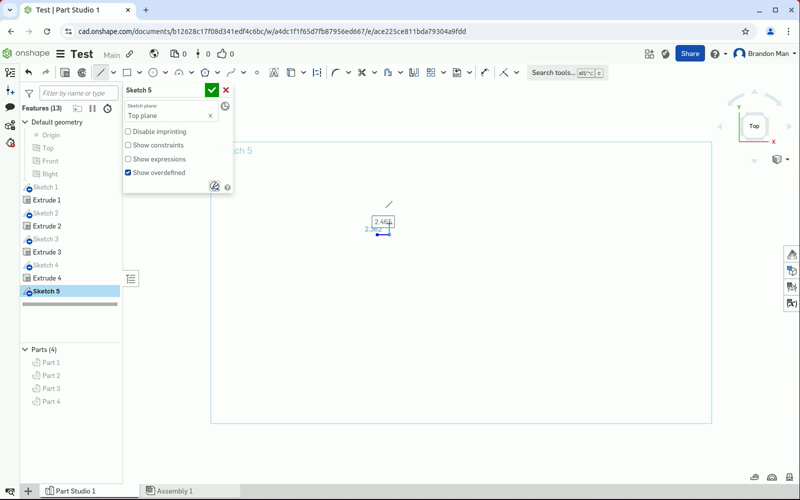
key_up(shift)
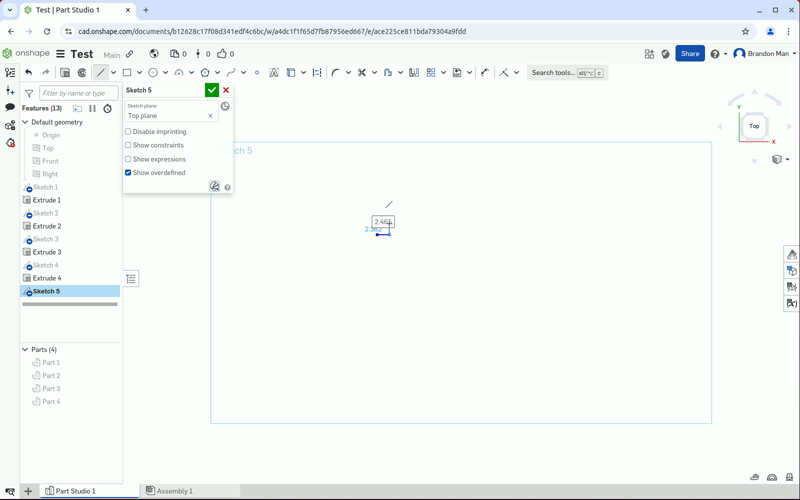
key_down(shift)
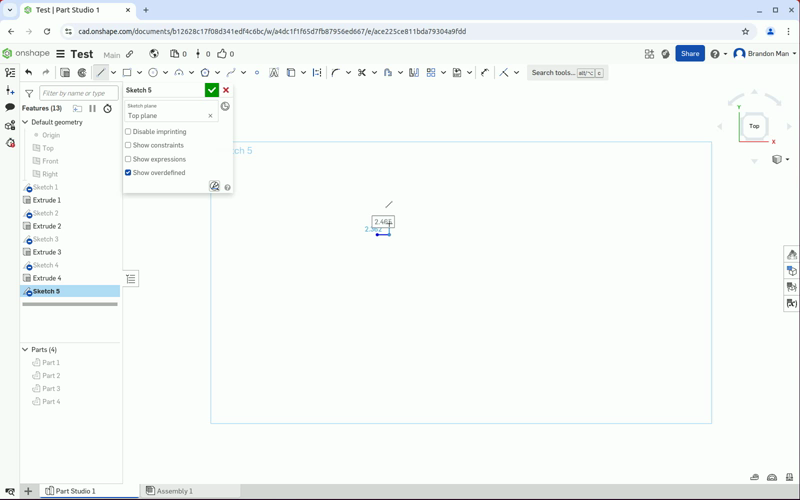
mouse_move(419, 223)
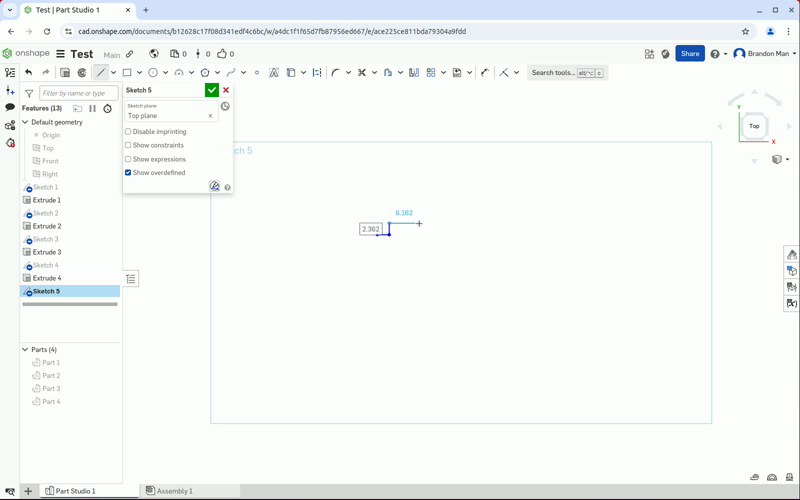
mouse_move(377, 223)
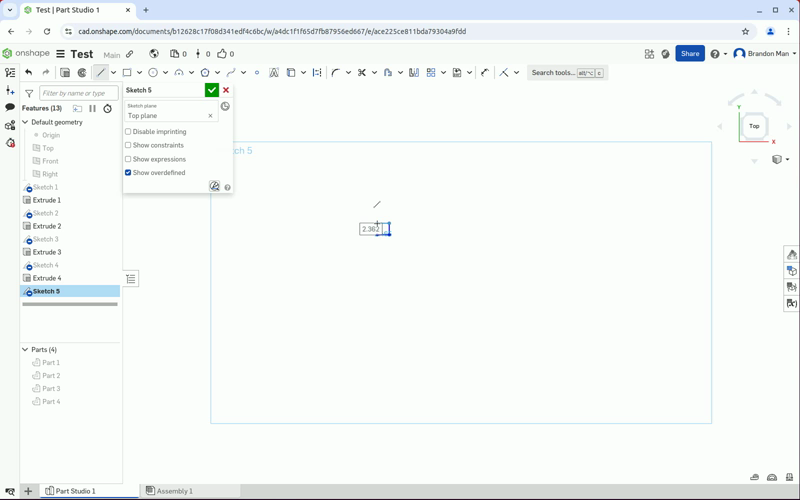
click(377, 223)
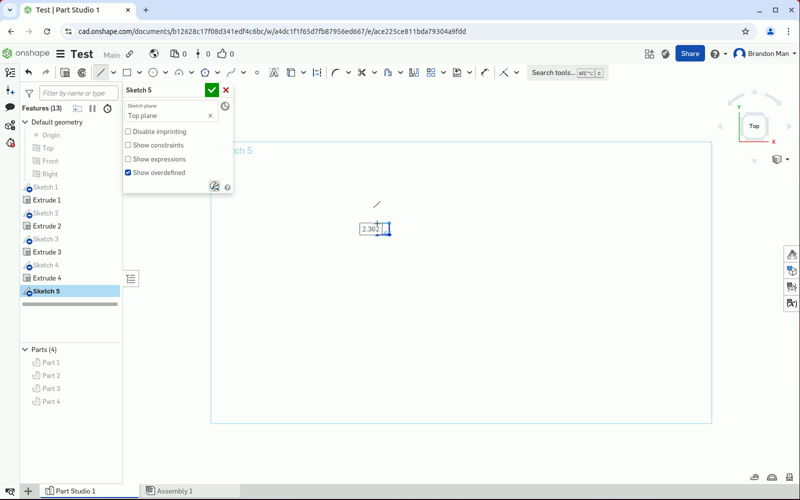
key_up(shift)
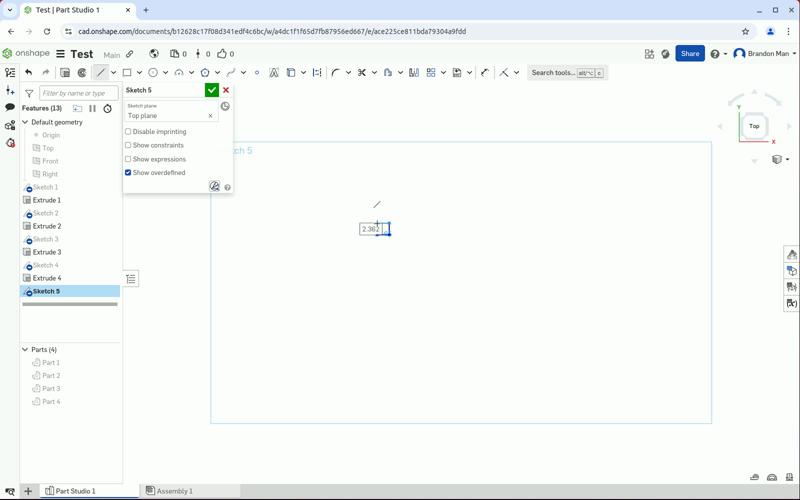
mouse_move(407, 223)
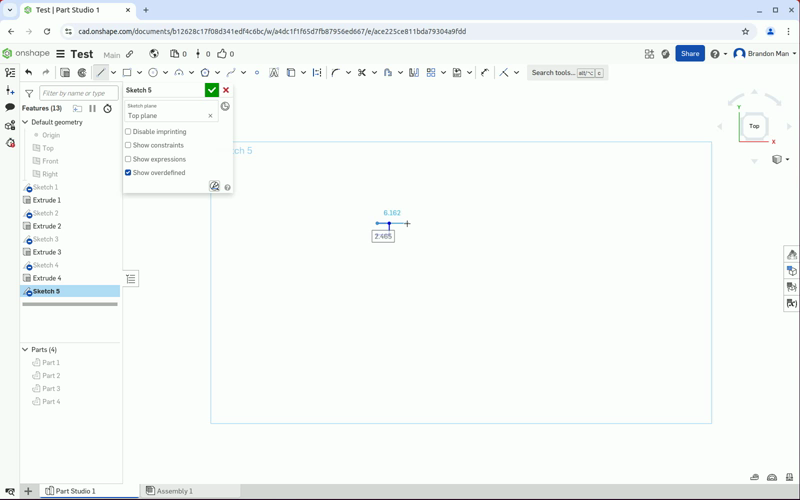
key_down(shift)
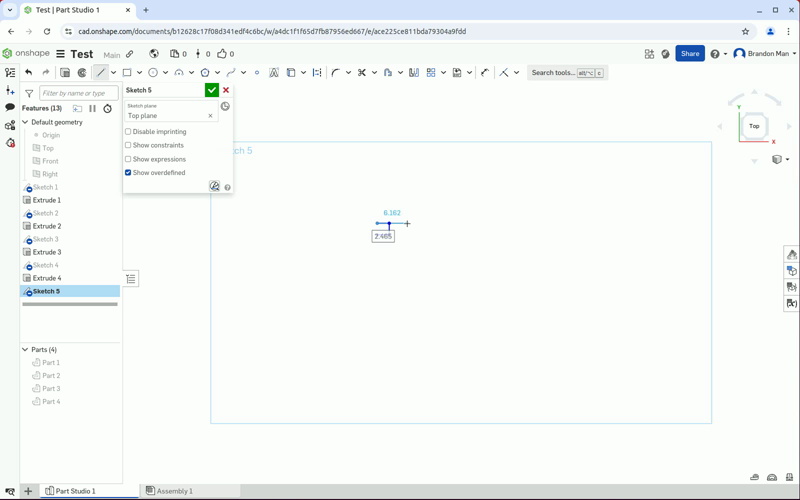
mouse_move(377, 234)
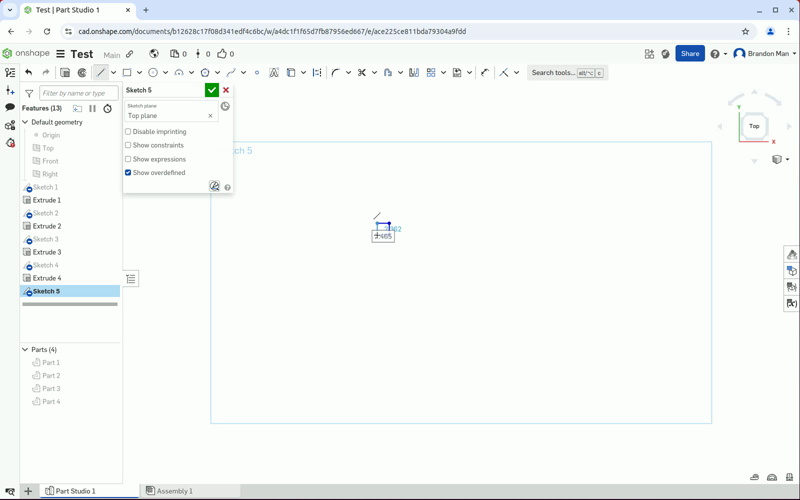
key_up(shift)
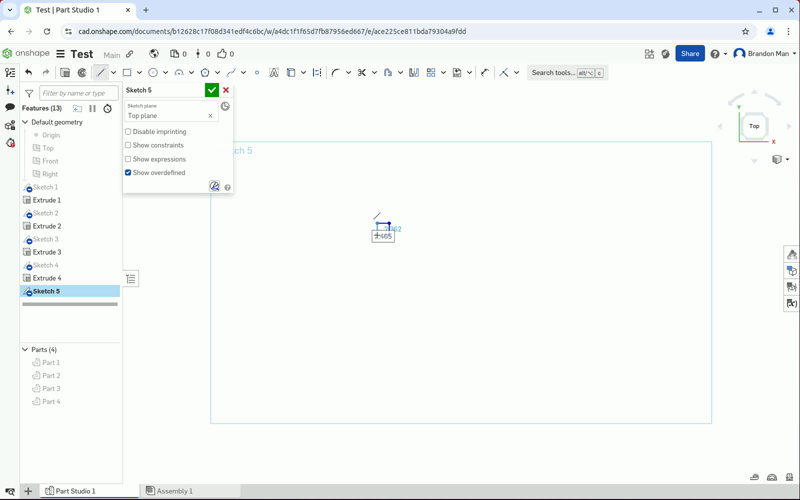
click(377, 234)
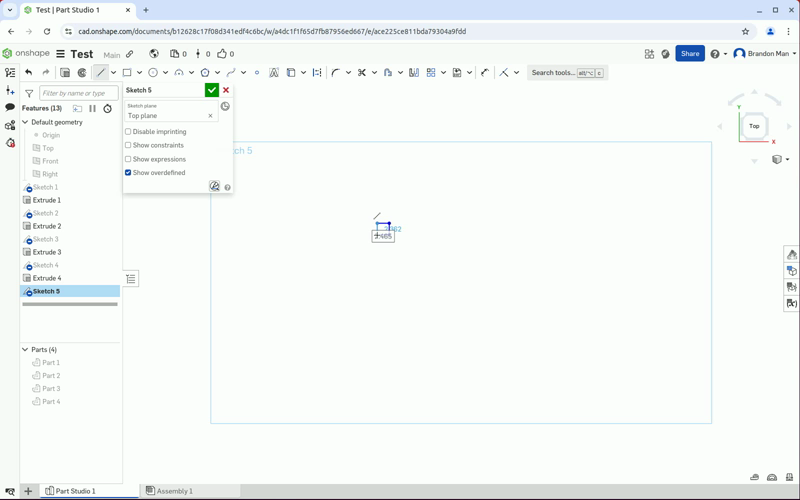
key(esc)
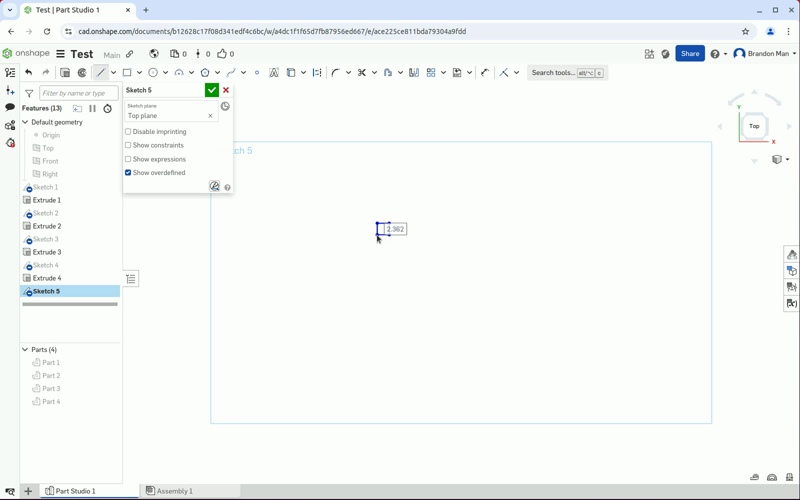
mouse_move(388, 233)
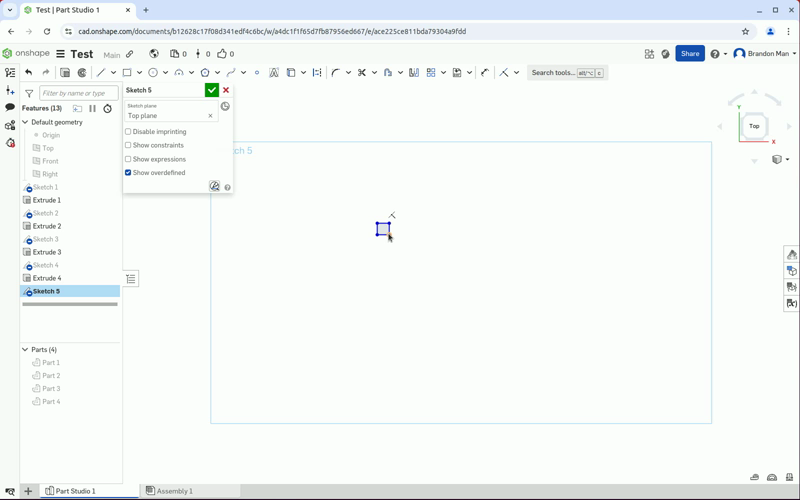
scroll(6)
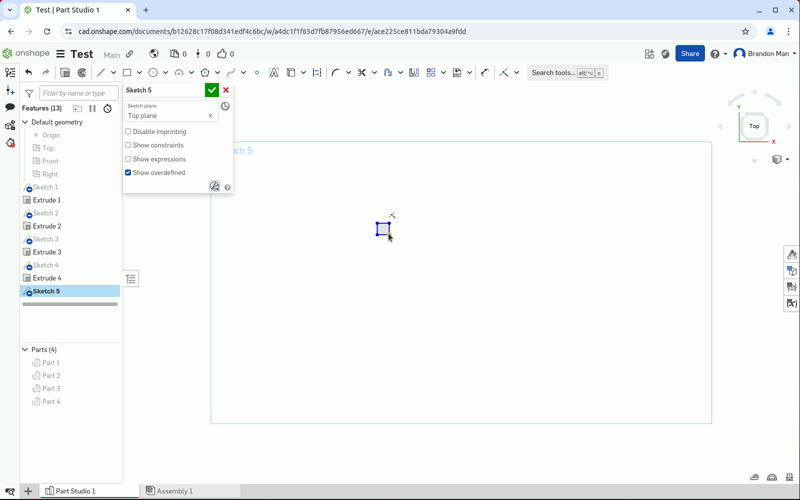
scroll(6)
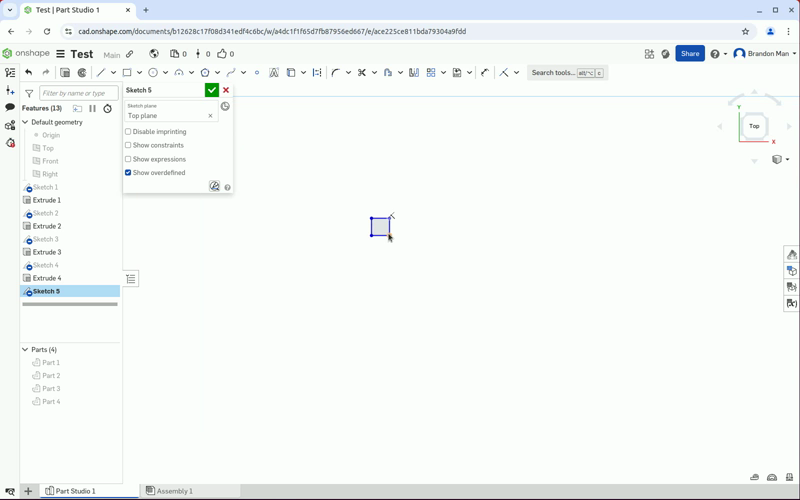
scroll(6)
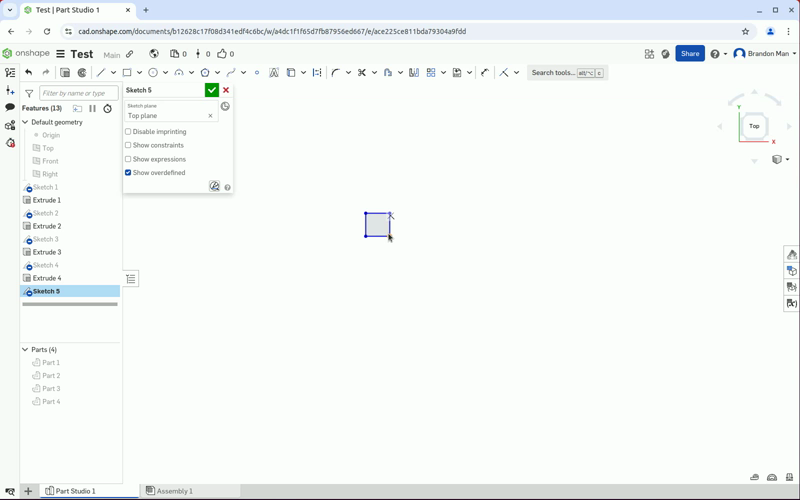
scroll(6)
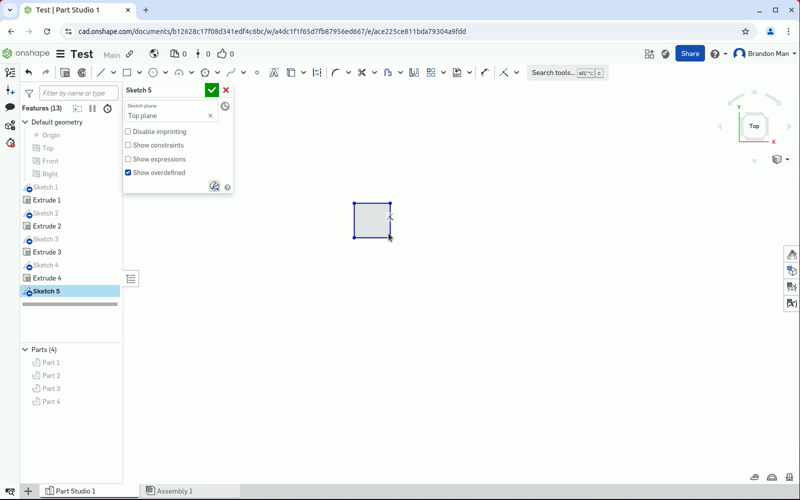
scroll(6)
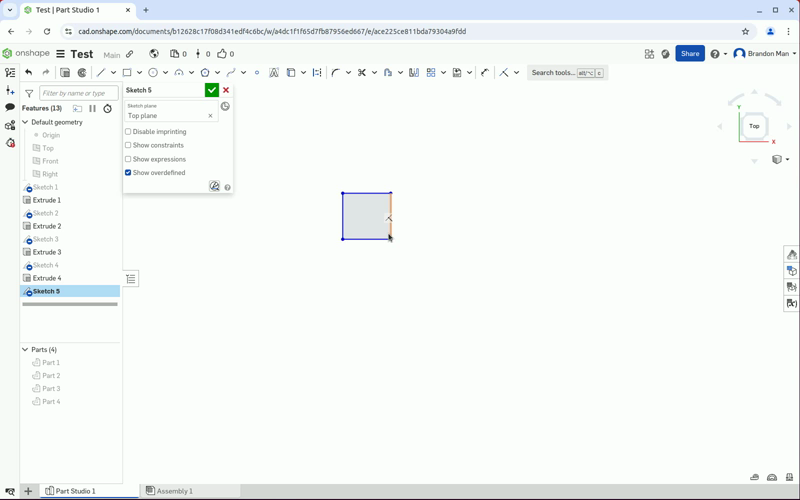
scroll(6)
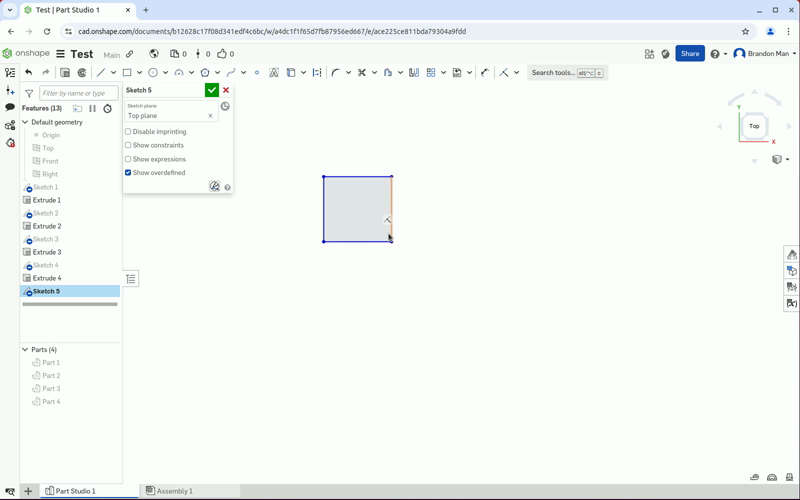
scroll(6)
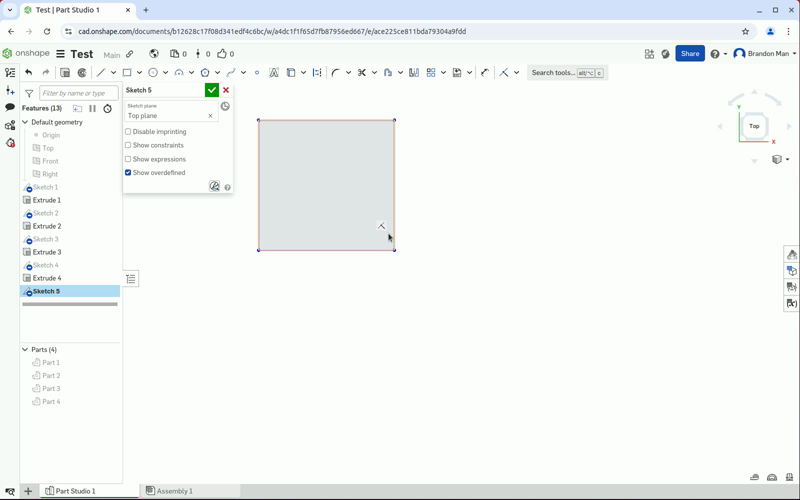
click(388, 233)
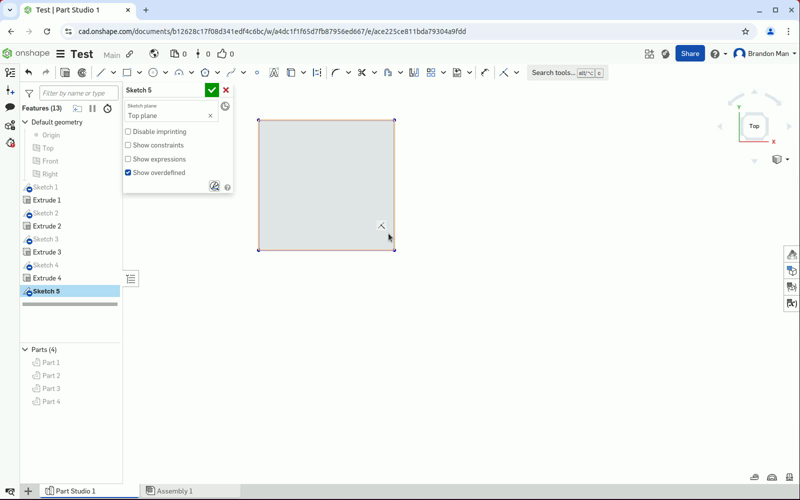
scroll(-6)
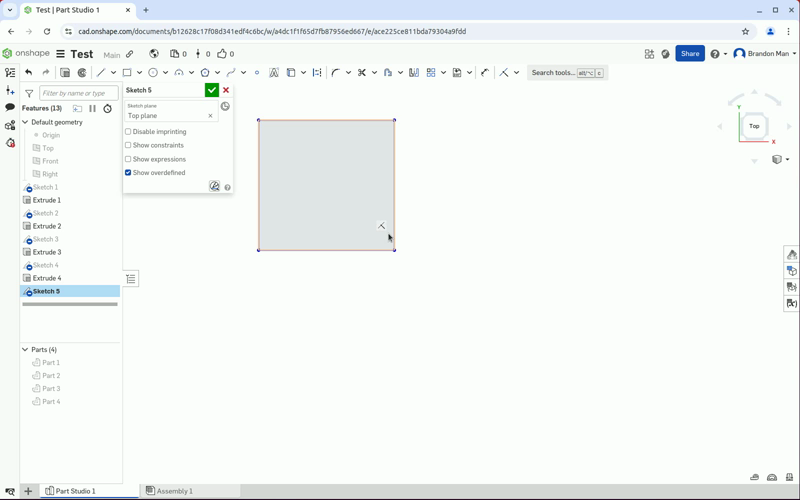
scroll(-6)
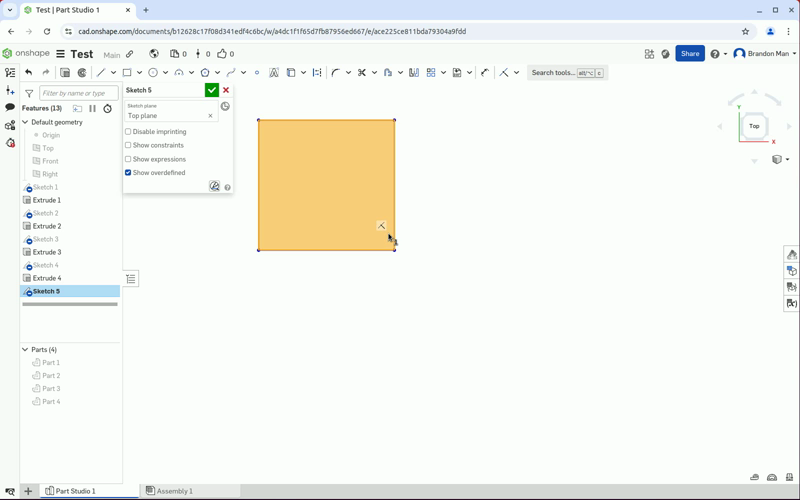
scroll(-6)
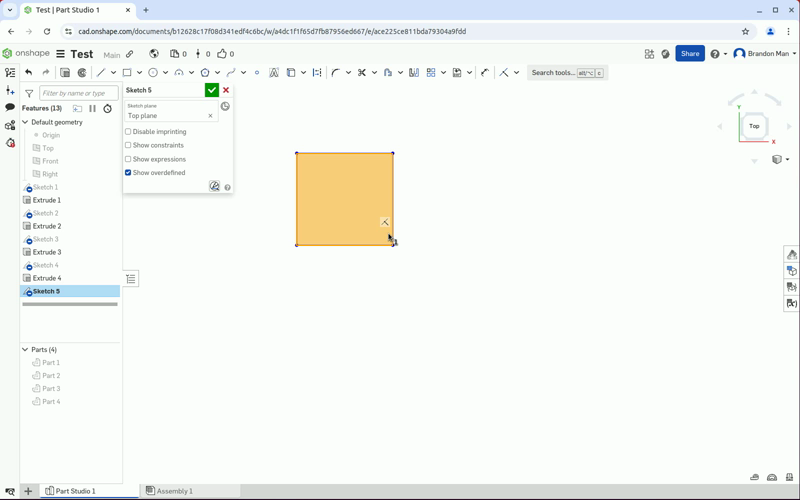
scroll(-6)
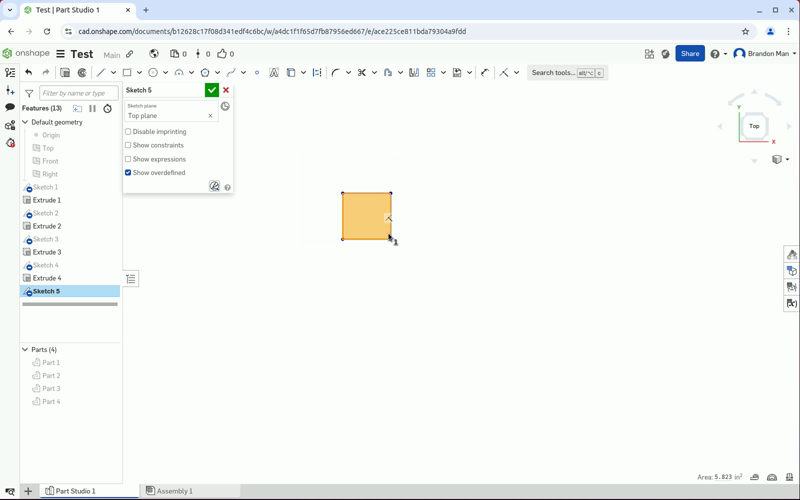
scroll(-6)
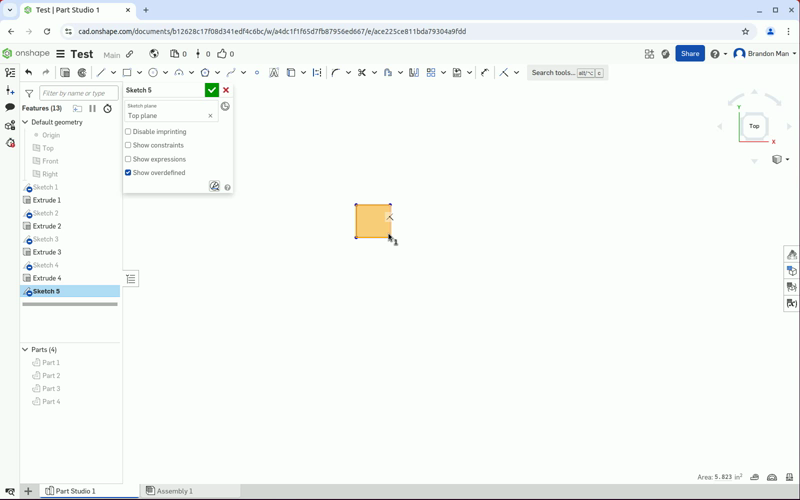
scroll(-6)
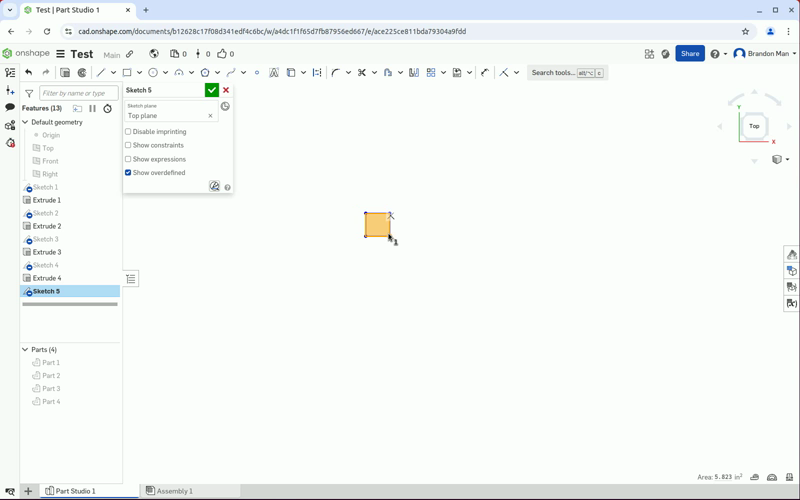
scroll(-6)
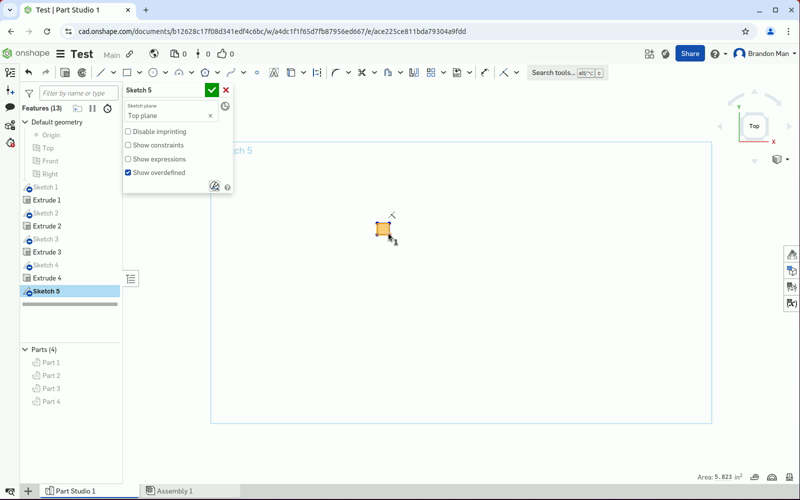
mouse_move(73, 352)
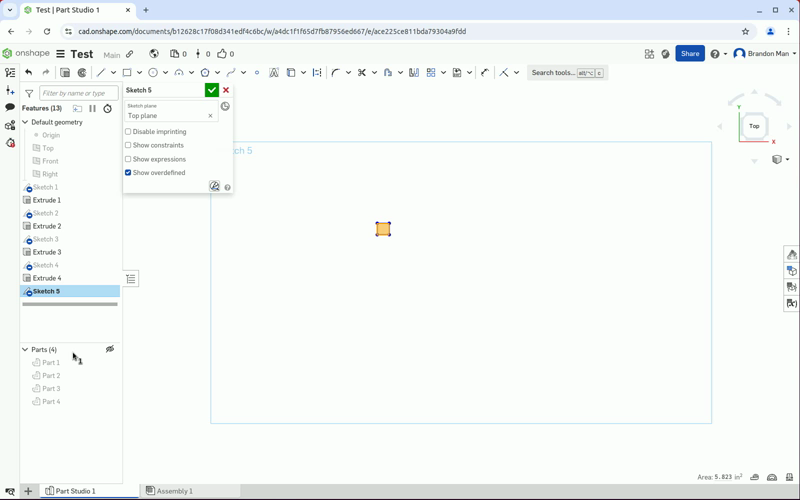
key(shift+y)
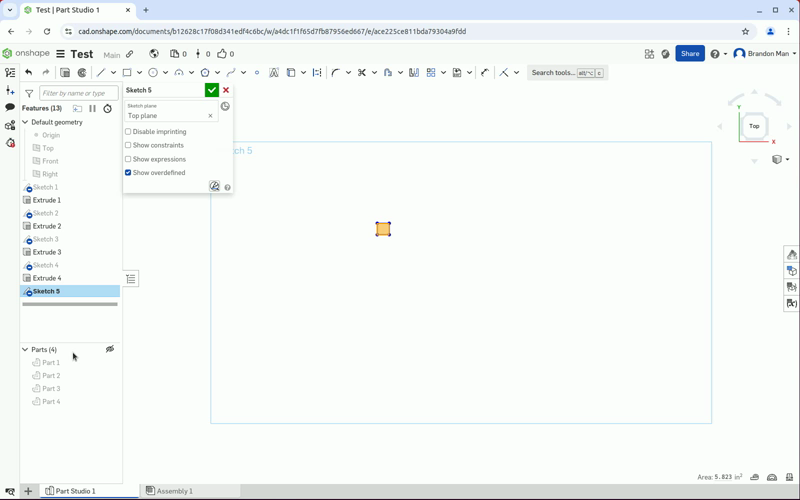
key(shift+e)
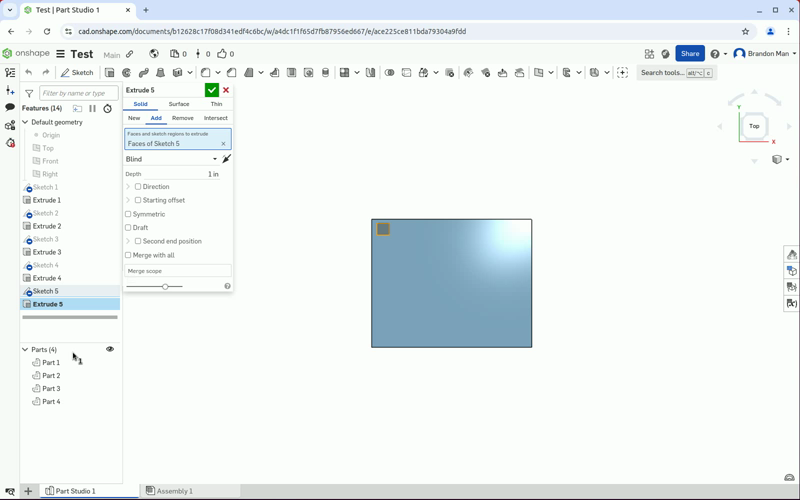
mouse_move(143, 106)
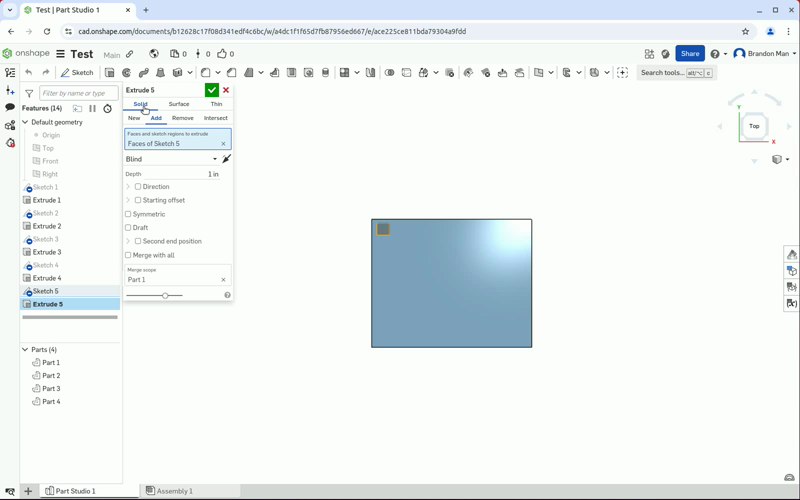
click(143, 106)
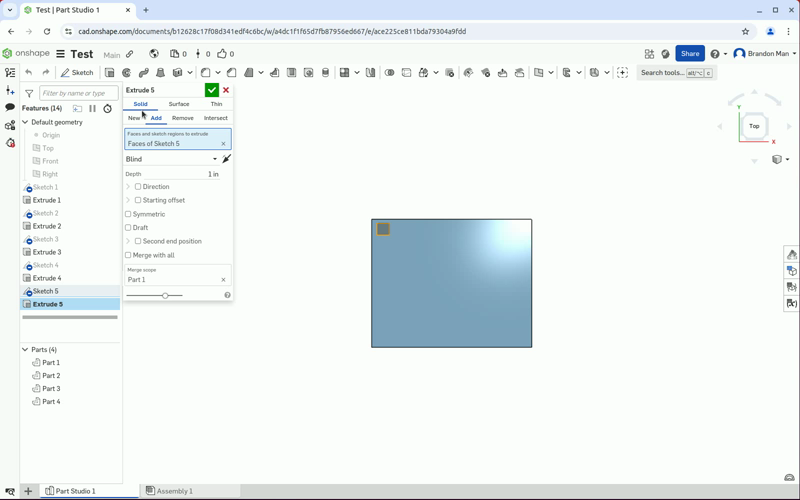
mouse_move(137, 120)
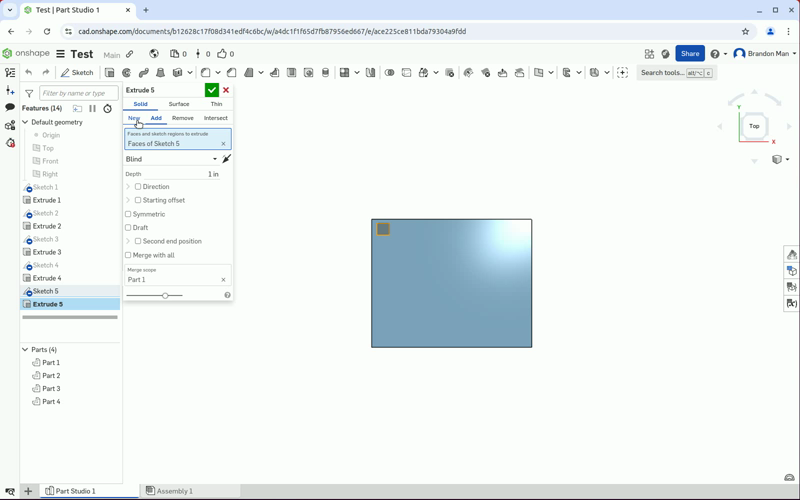
click(137, 120)
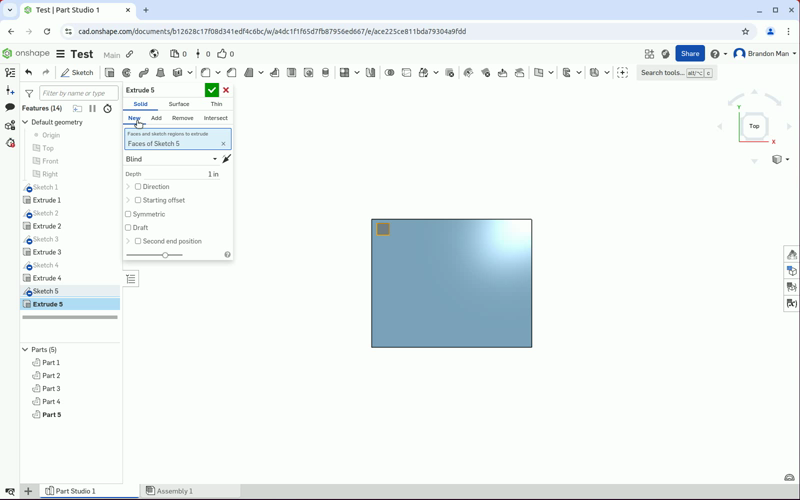
key(tab, 4)
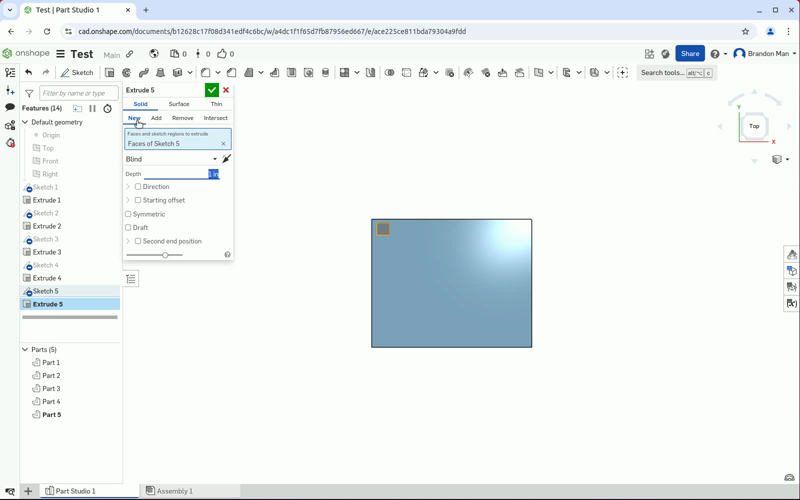
text(-23.108)
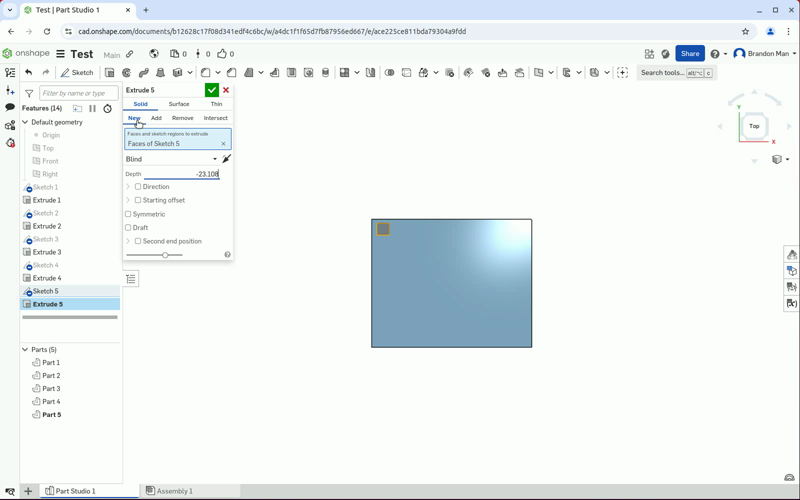
key(enter)
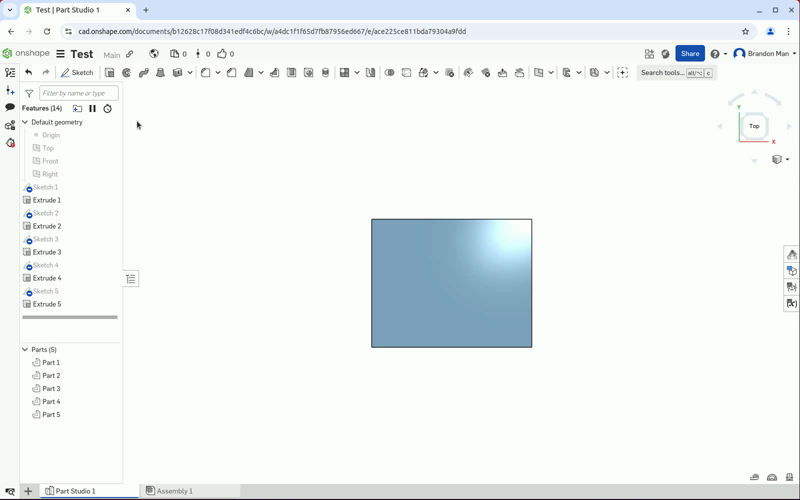
key(shift+h)
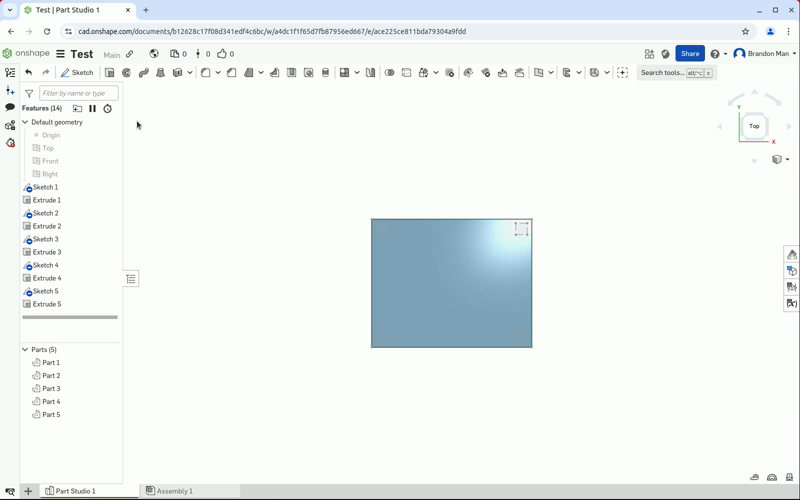
key(shift+h)
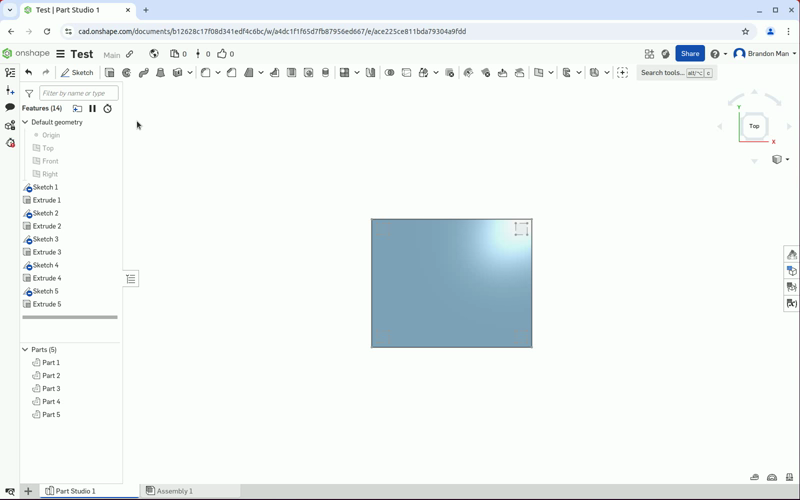
key(shift+7)
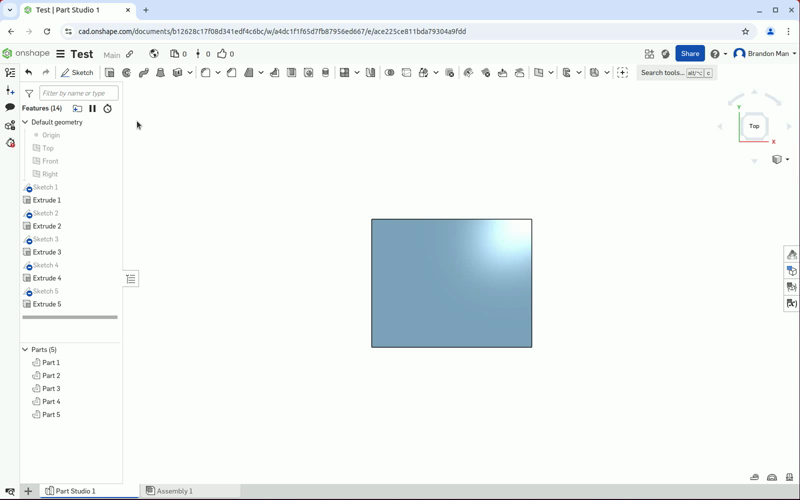
key(up, 3)
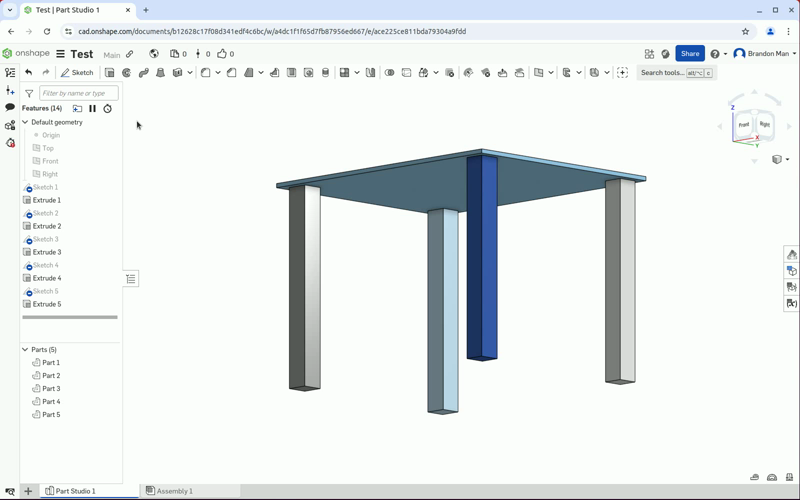
key(left, 3)
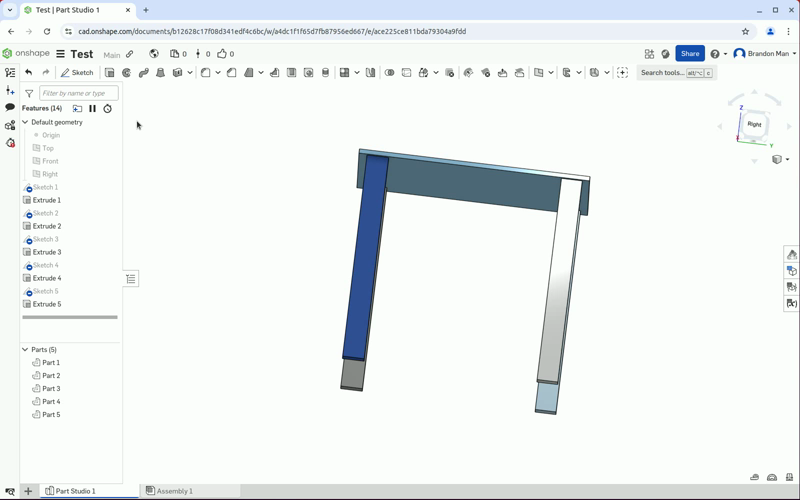
key(right, 3)
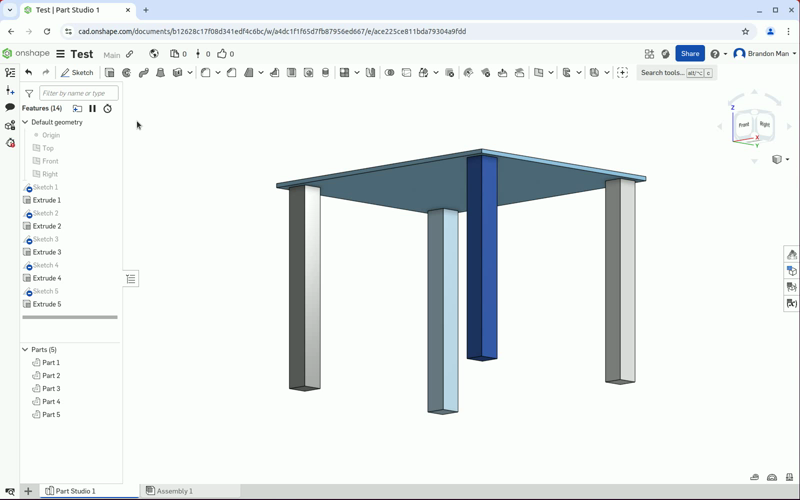
key(down, 3)
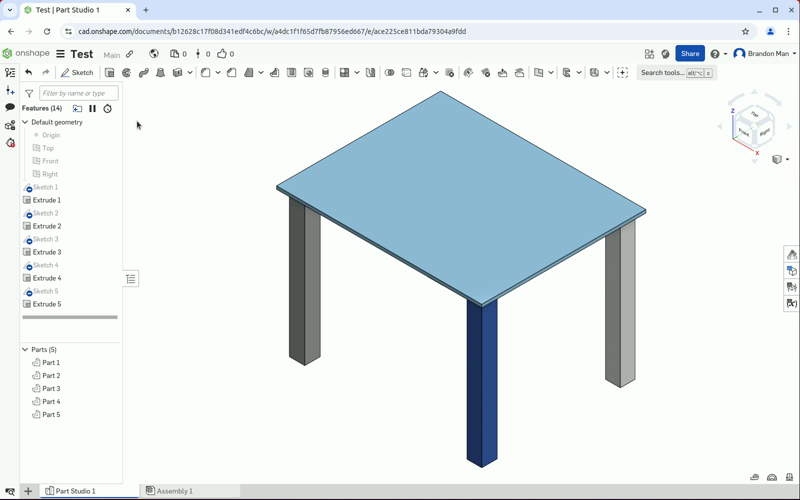
mouse_move(73, 189)
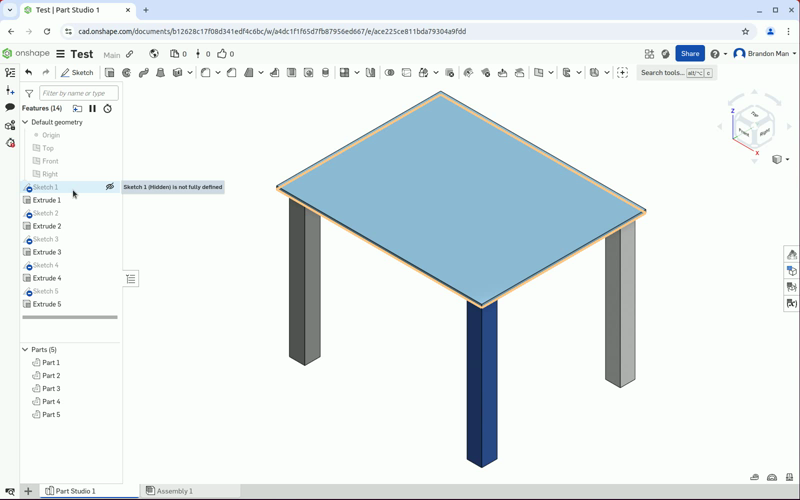
click(73, 189)